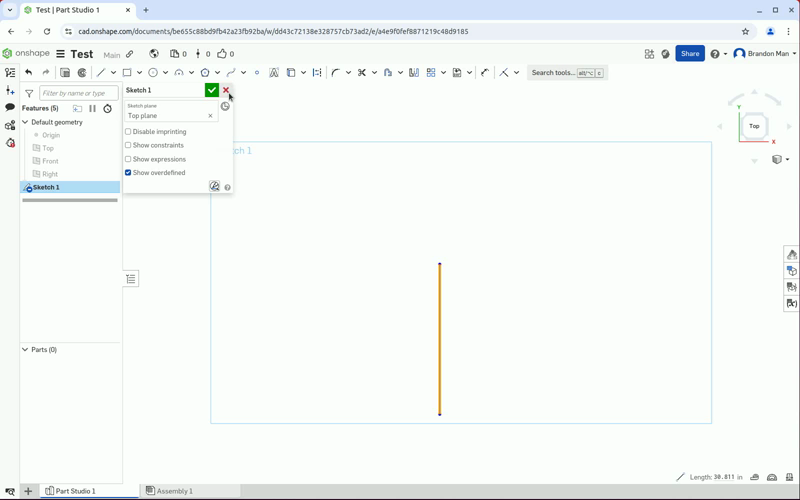
key(shift+h)
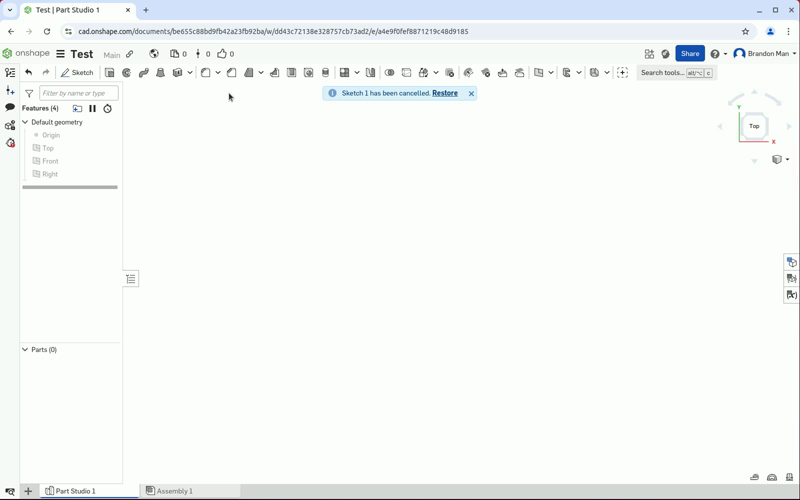
mouse_move(73, 352)
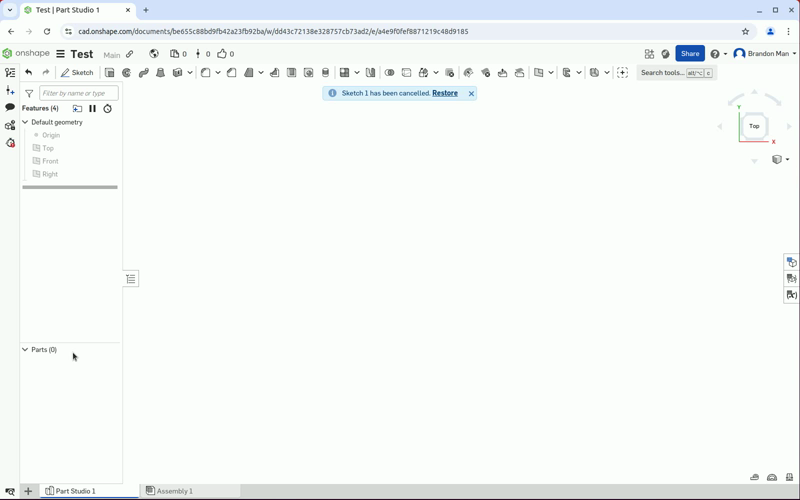
key(y)
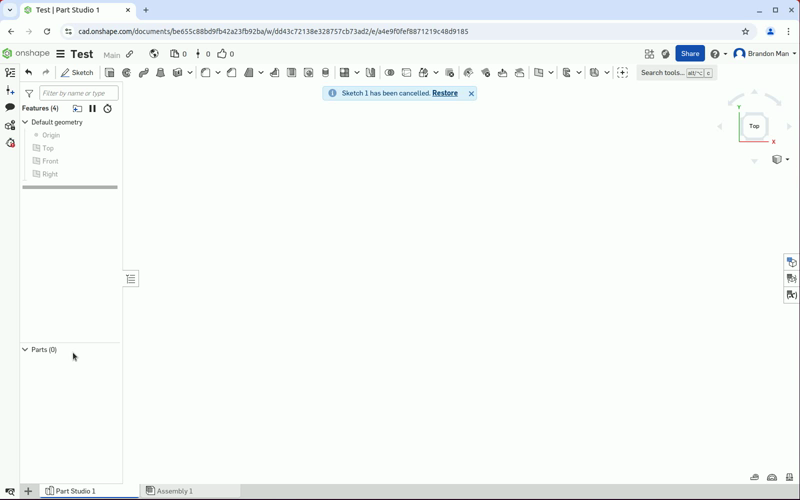
key(shift+p)
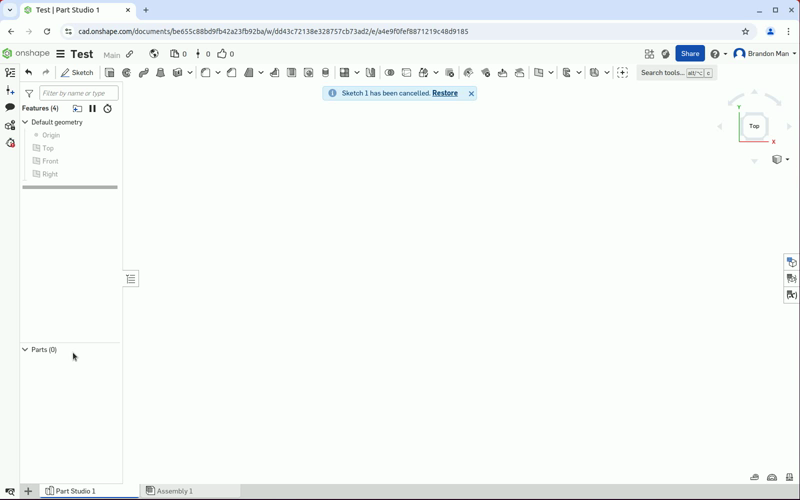
key(space)
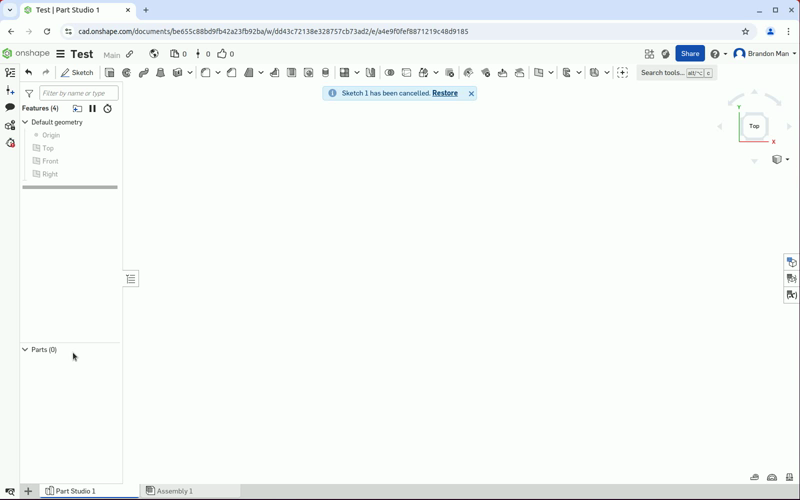
key_down(shift)
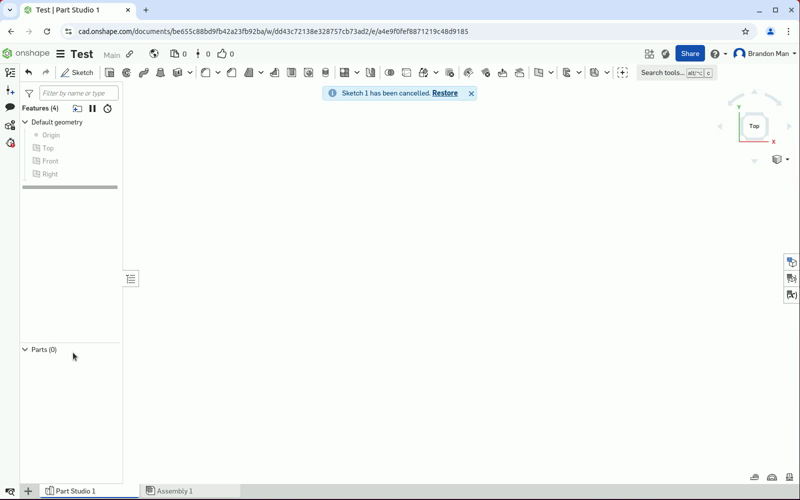
key(up)
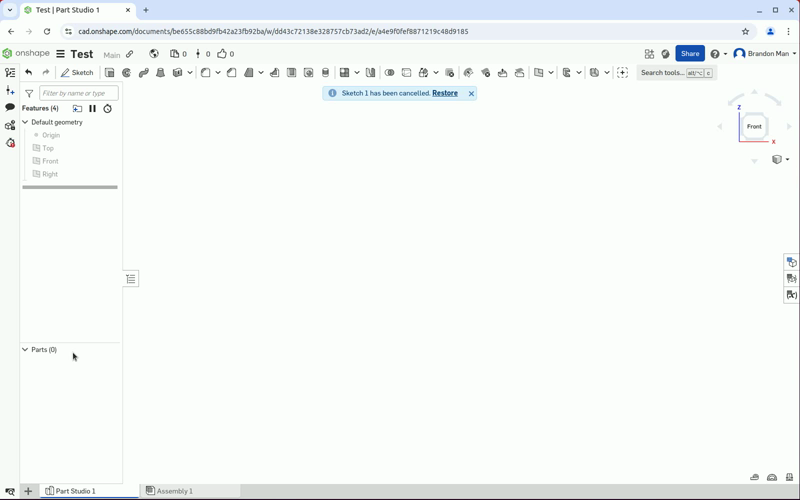
key_up(shift)
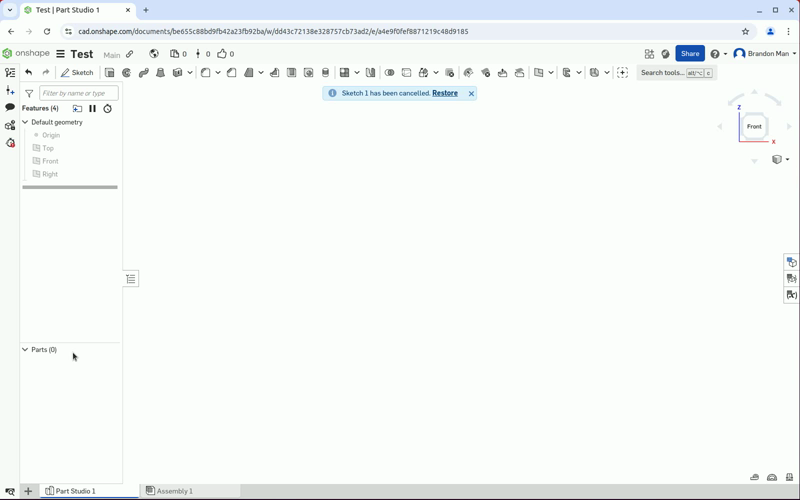
mouse_move(73, 352)
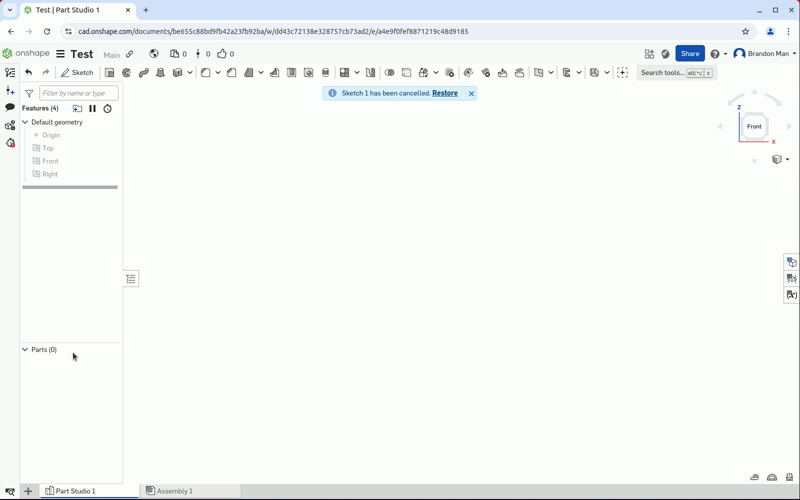
key(shift+y)
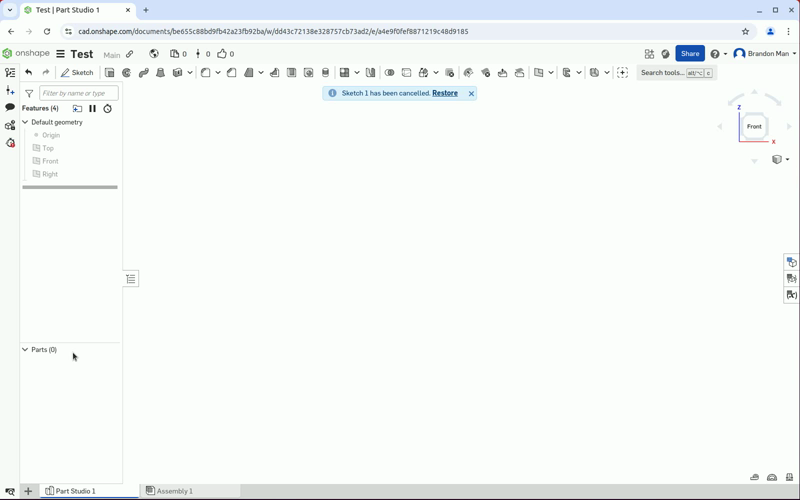
key(shift+s)
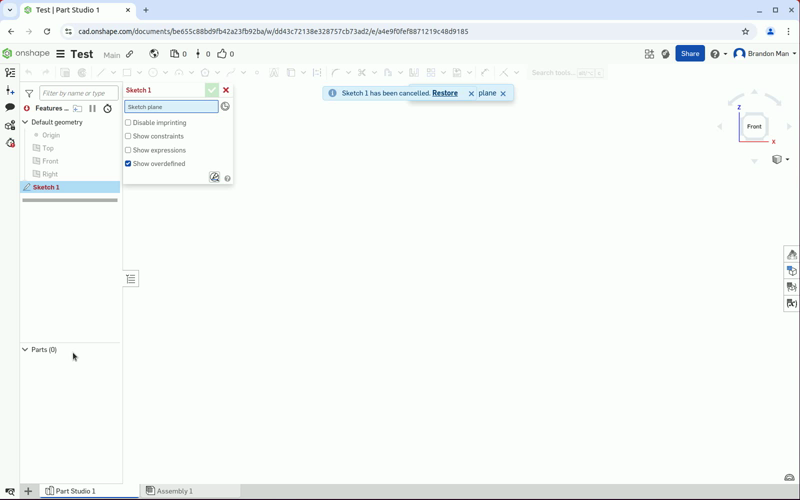
mouse_move(73, 163)
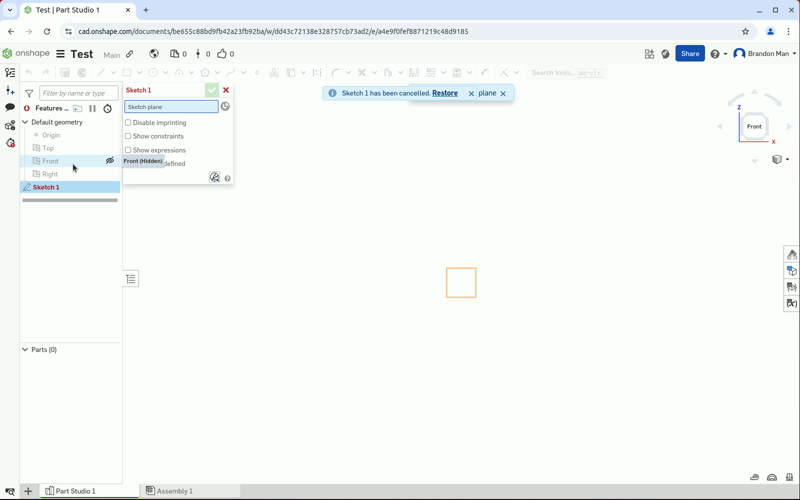
click(73, 163)
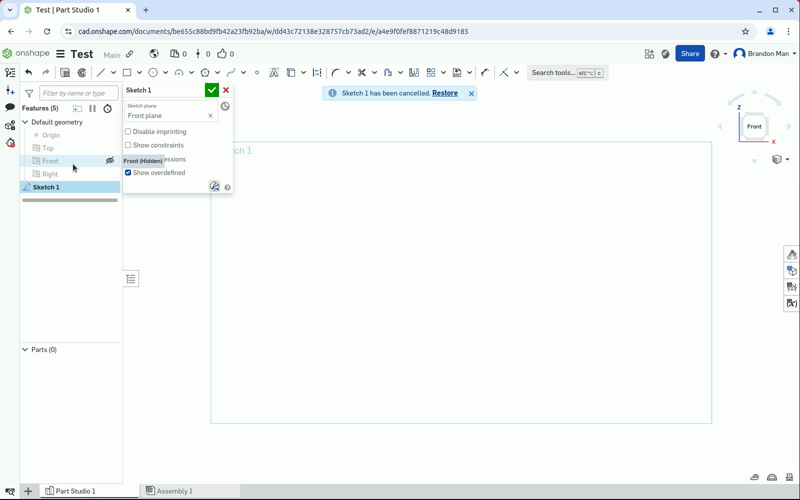
mouse_move(73, 352)
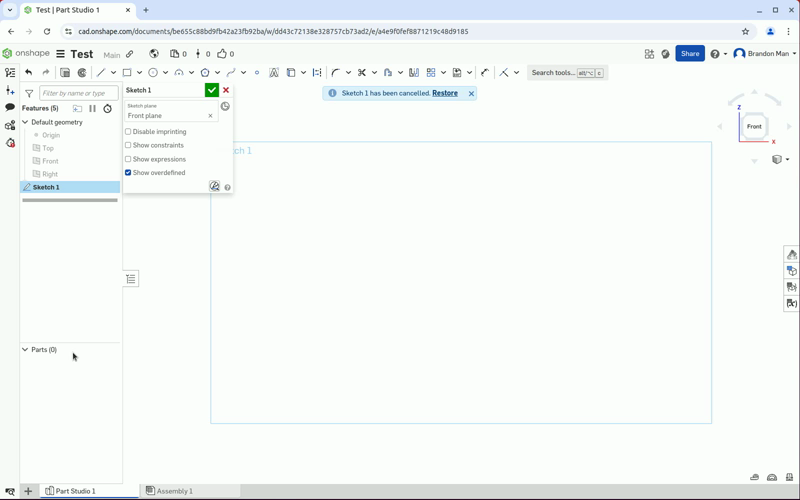
key(y)
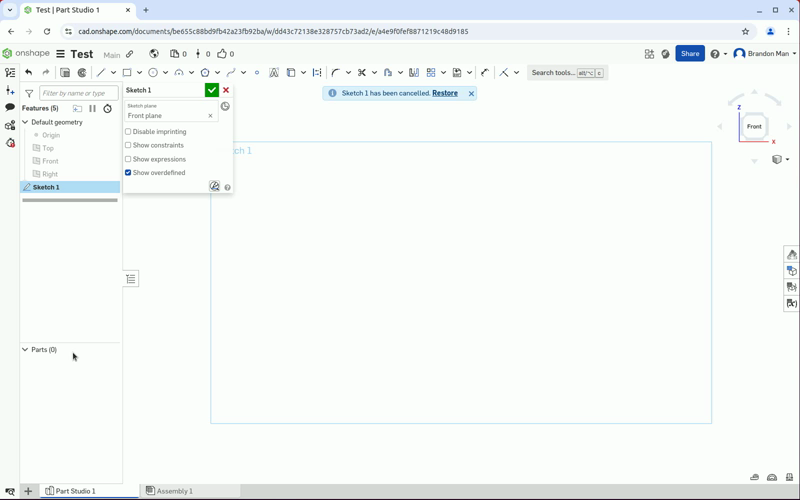
key(l)
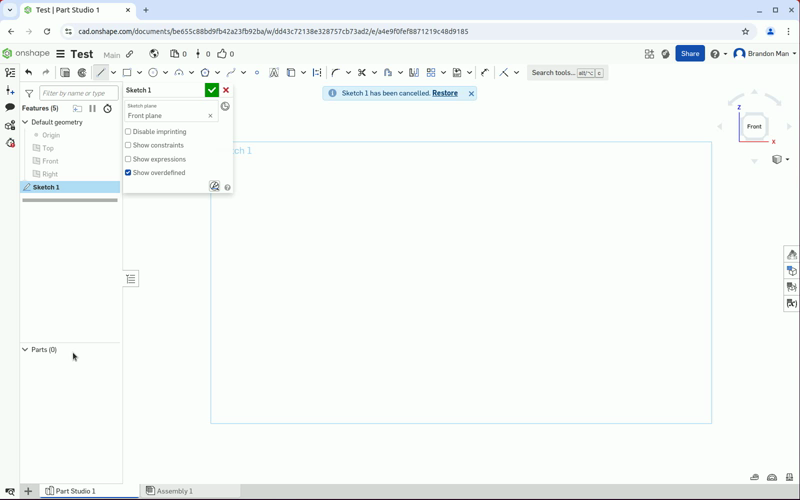
key_down(shift)
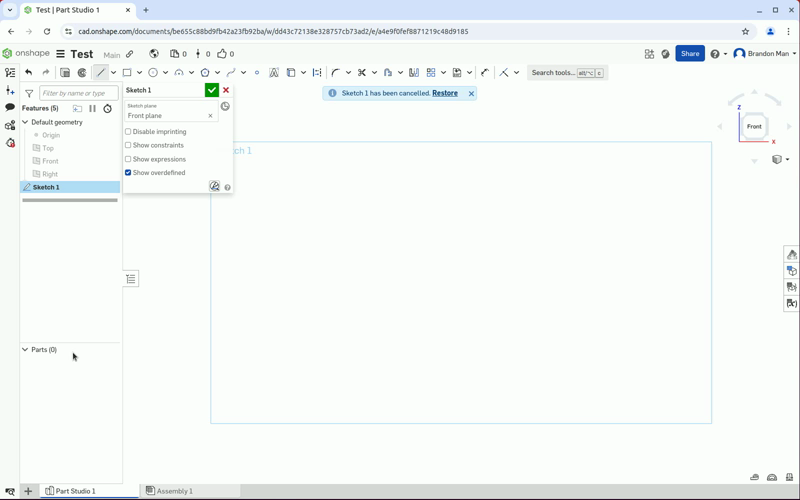
mouse_move(452, 395)
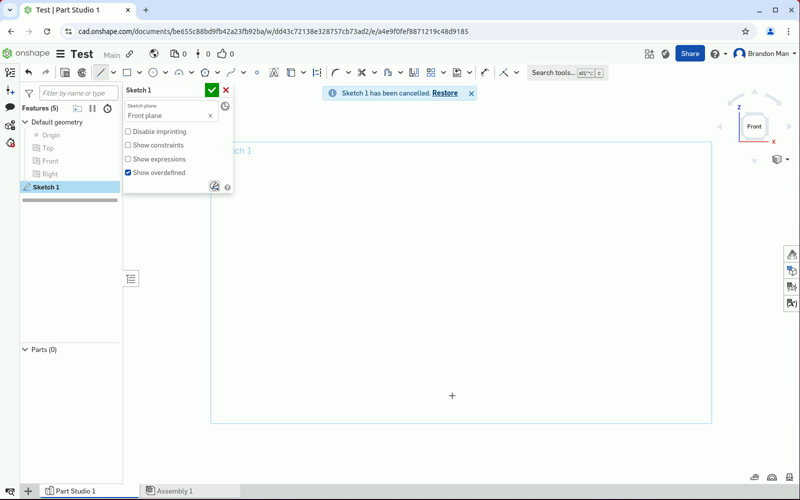
click(452, 395)
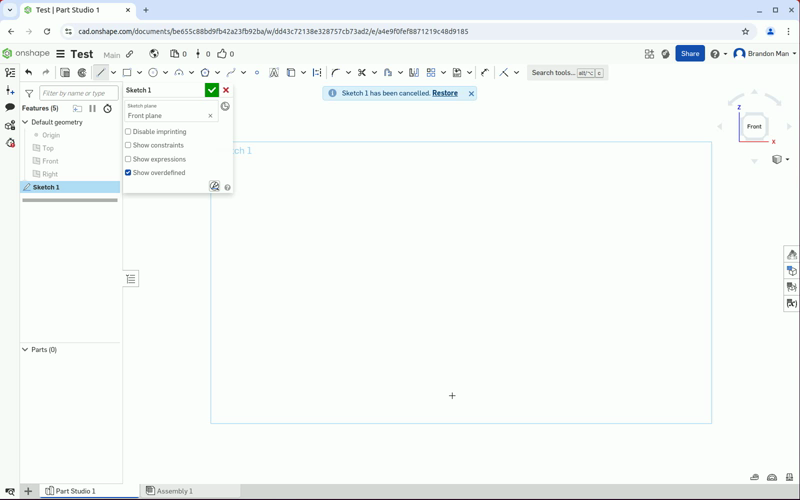
key_up(shift)
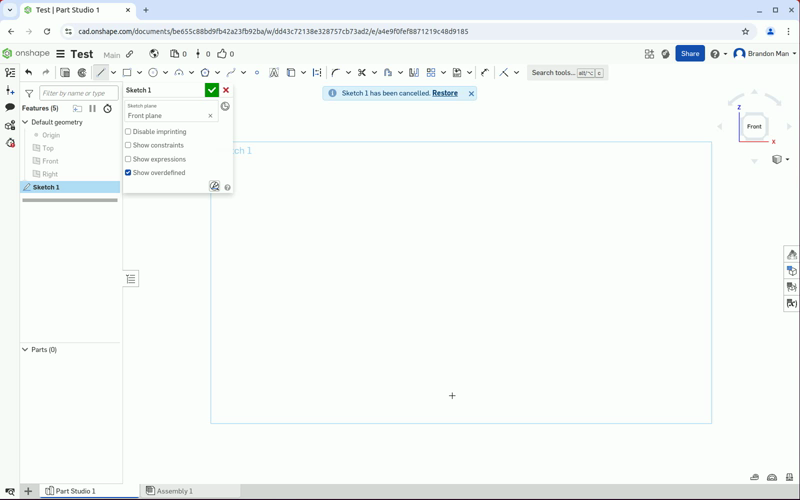
key_down(shift)
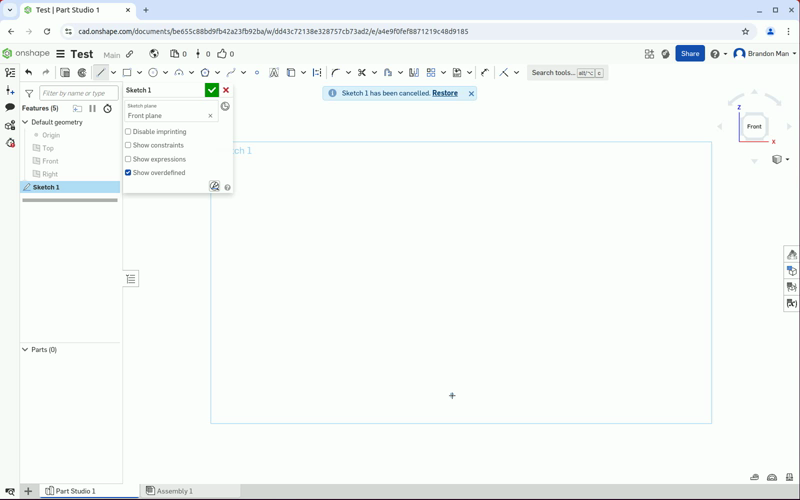
mouse_move(482, 395)
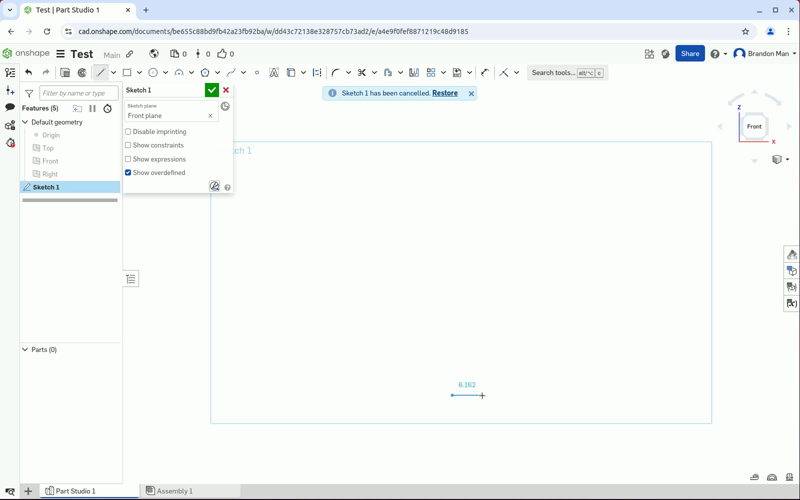
mouse_move(468, 395)
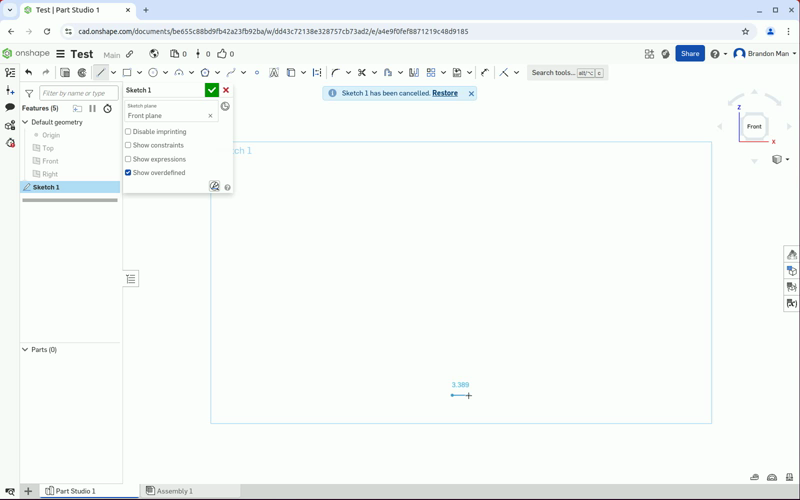
click(468, 395)
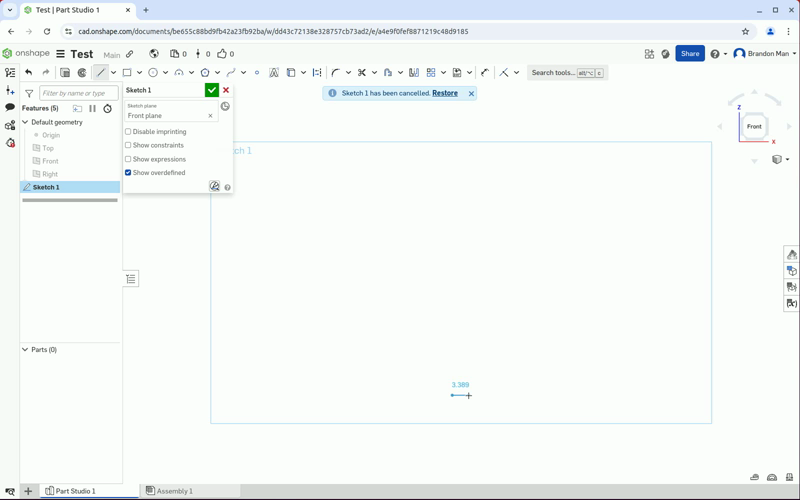
key_up(shift)
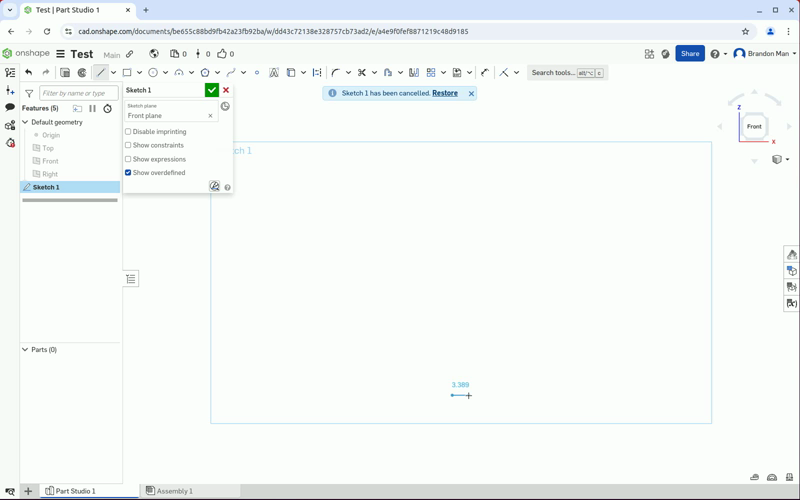
key_down(shift)
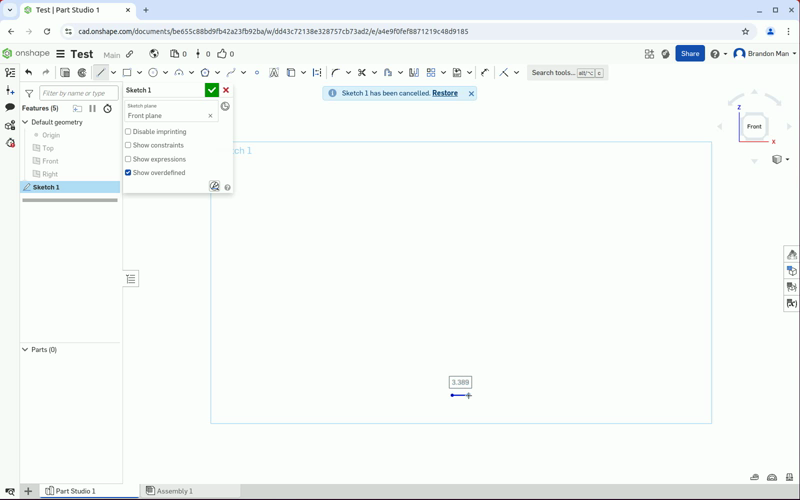
mouse_move(468, 171)
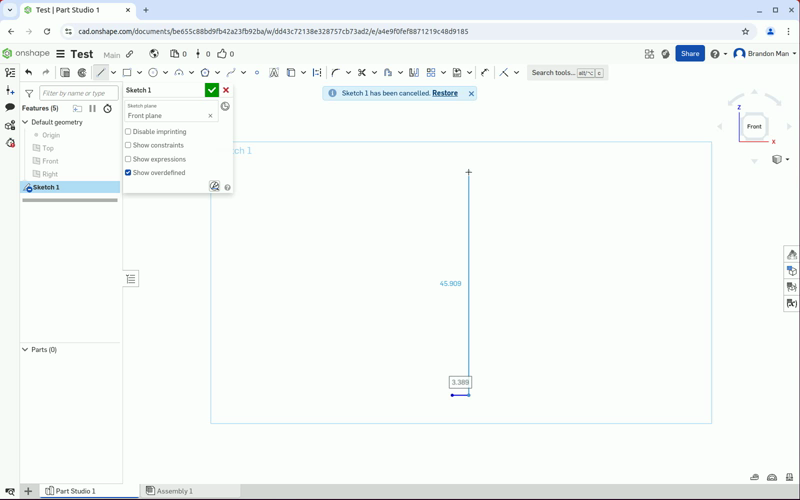
click(468, 171)
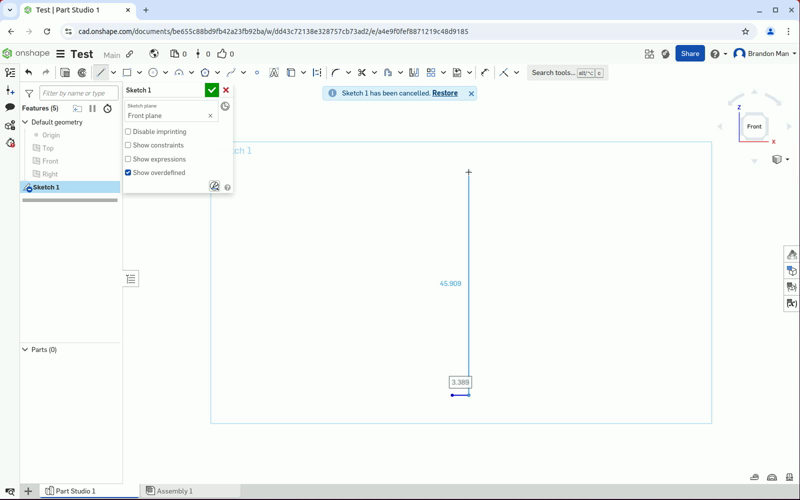
key_up(shift)
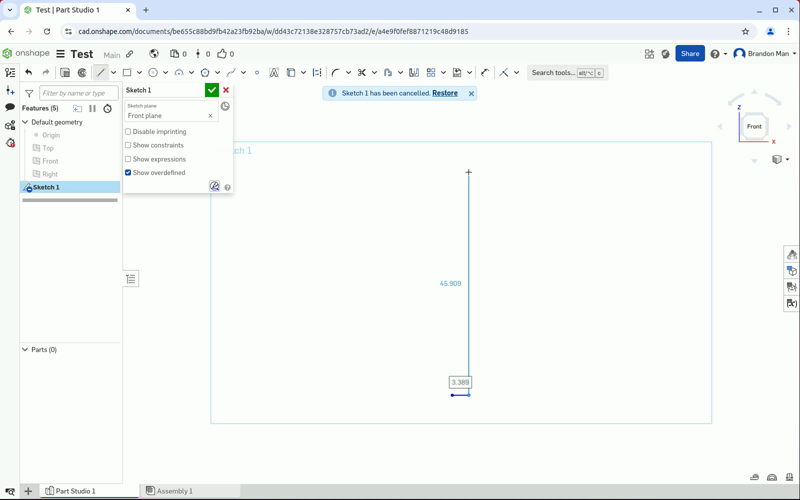
key_down(shift)
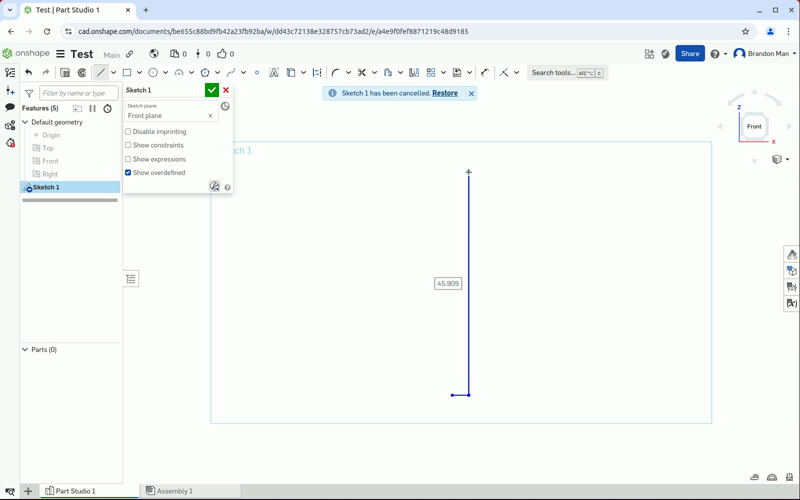
mouse_move(498, 171)
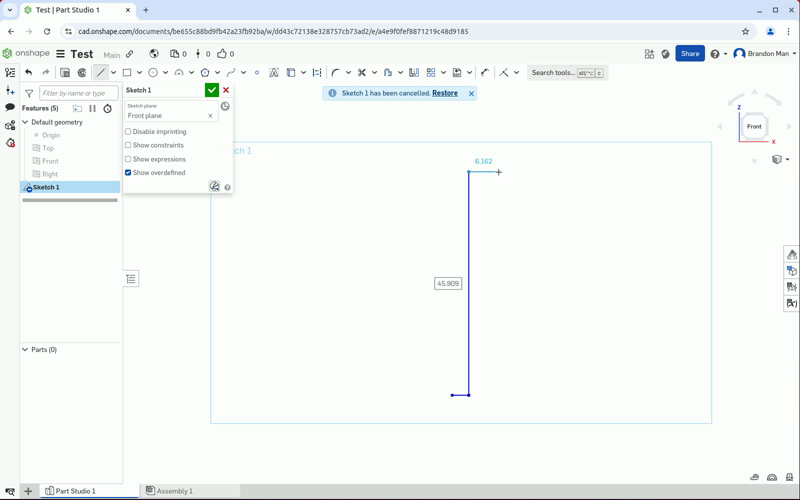
mouse_move(452, 171)
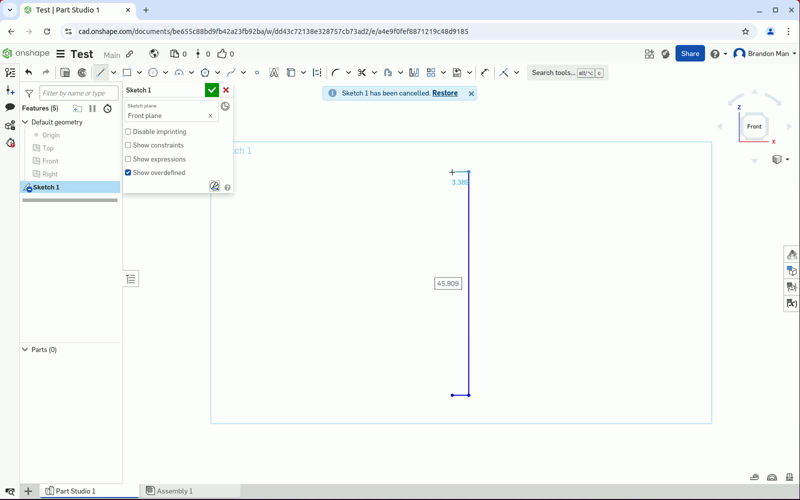
click(452, 171)
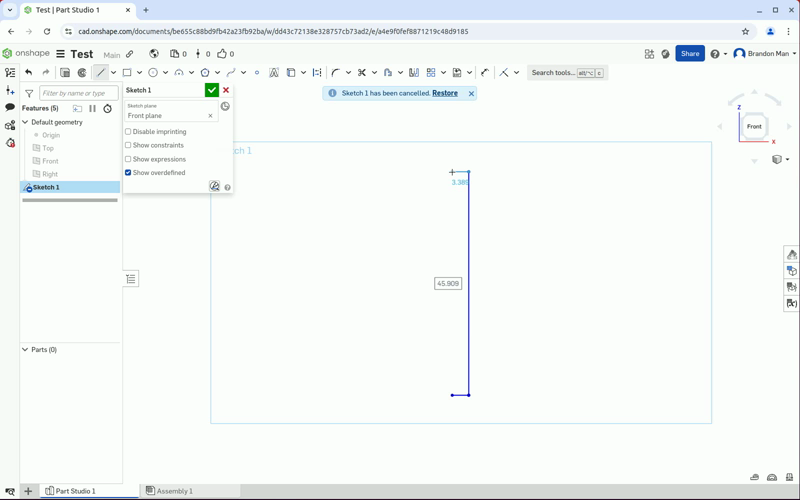
key_up(shift)
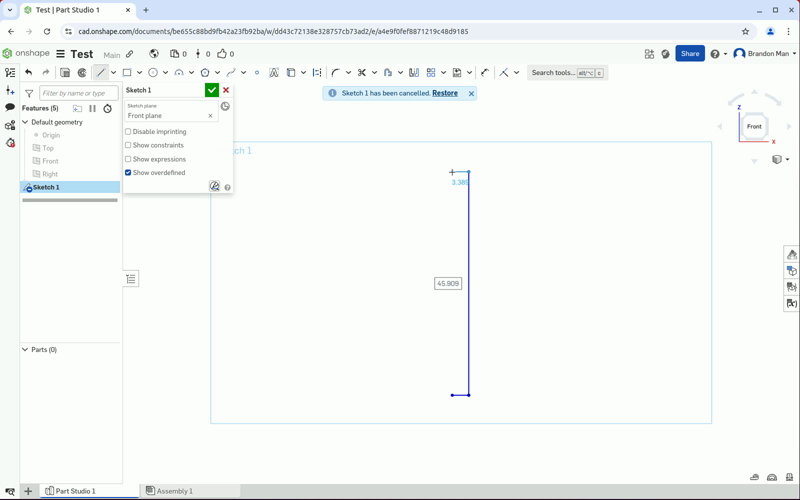
key_down(shift)
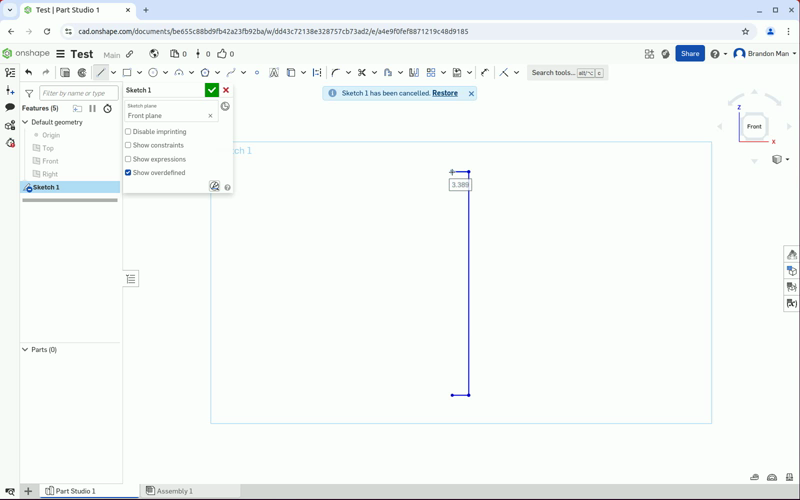
mouse_move(452, 395)
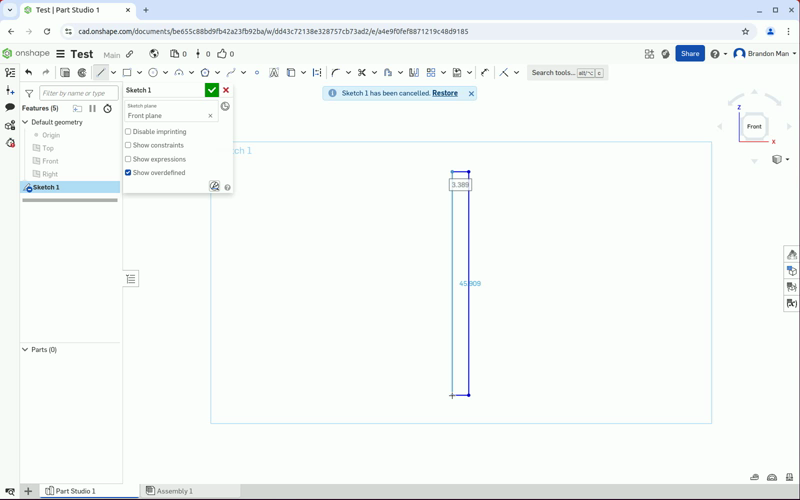
key_up(shift)
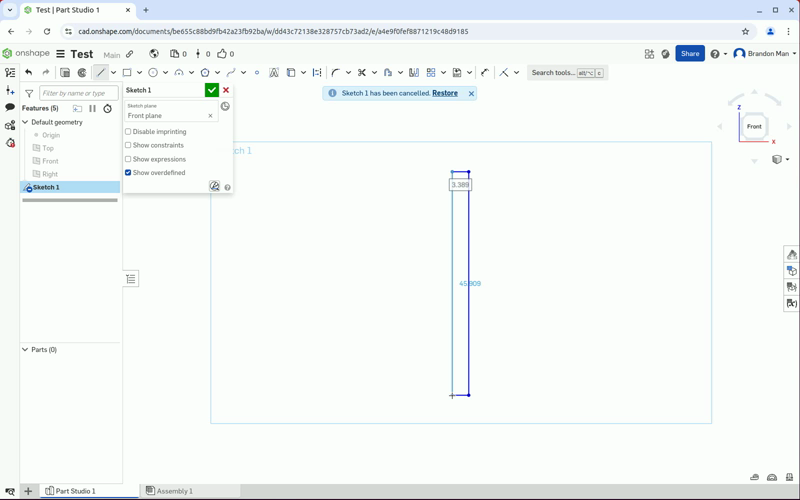
click(452, 395)
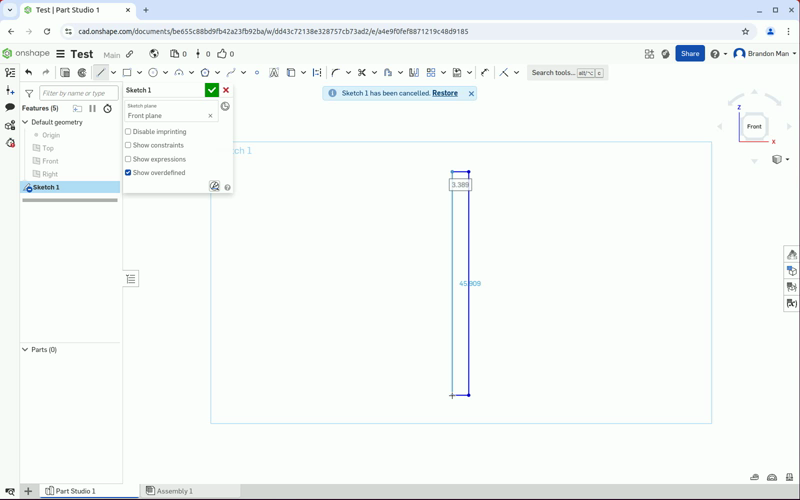
key(esc)
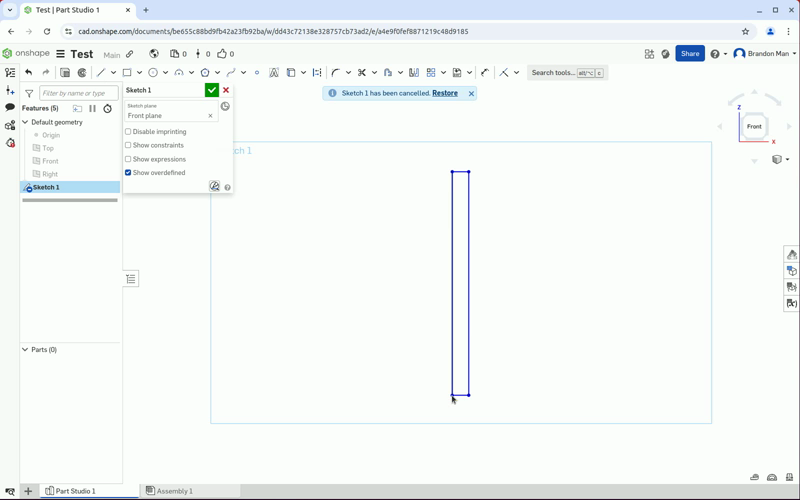
mouse_move(459, 174)
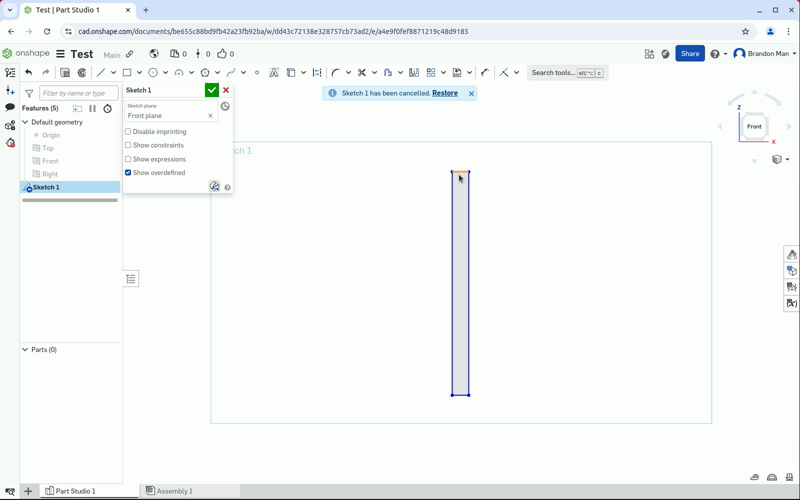
click(459, 174)
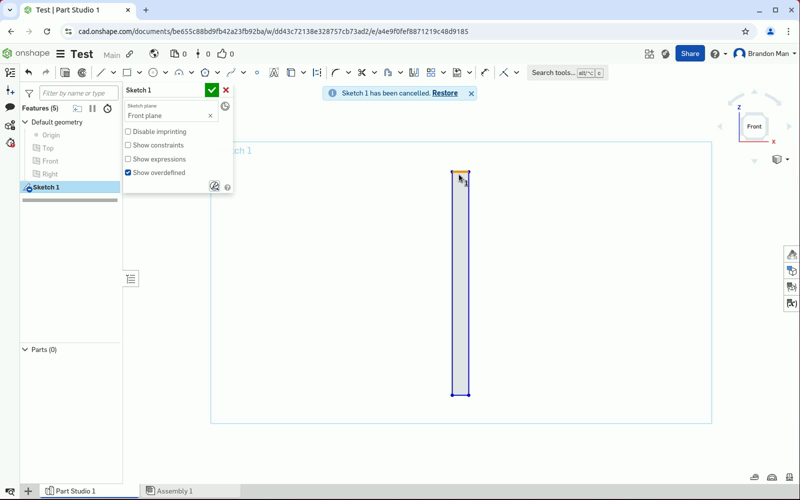
mouse_move(73, 352)
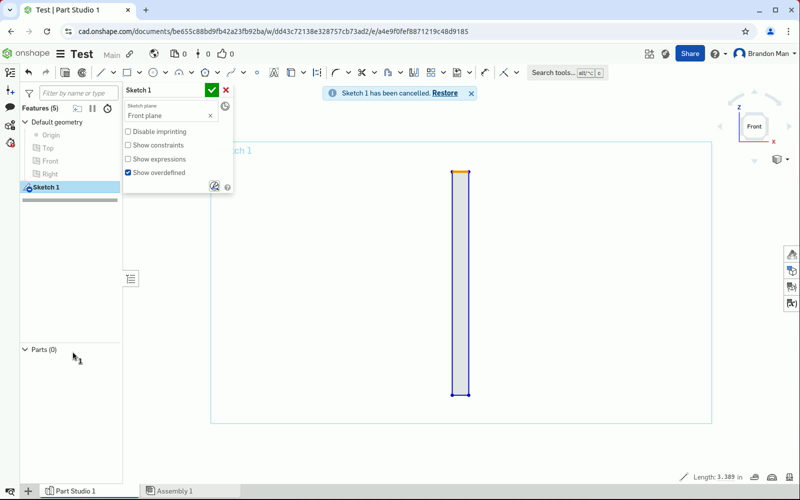
key(shift+y)
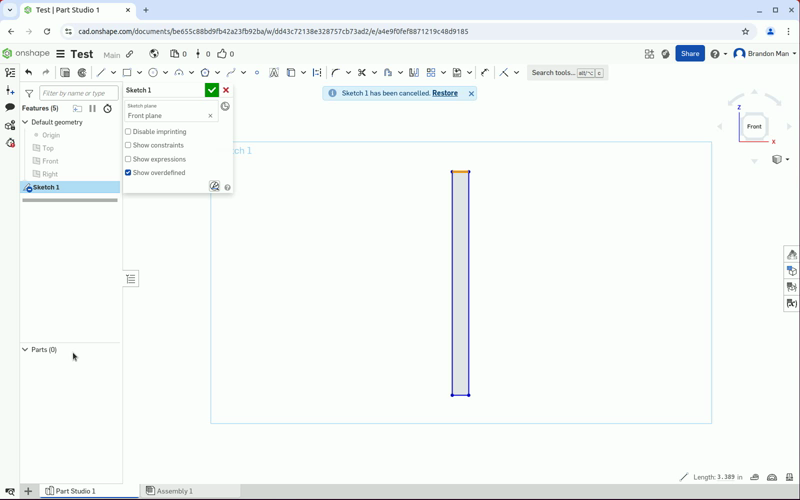
key(shift+e)
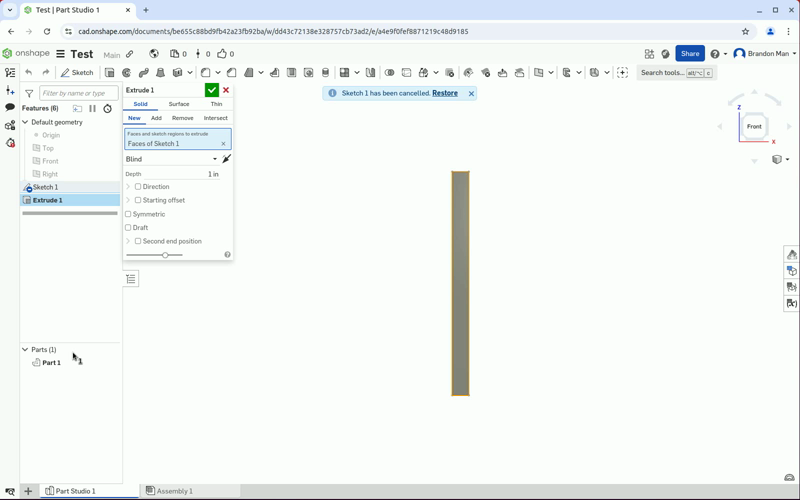
mouse_move(143, 106)
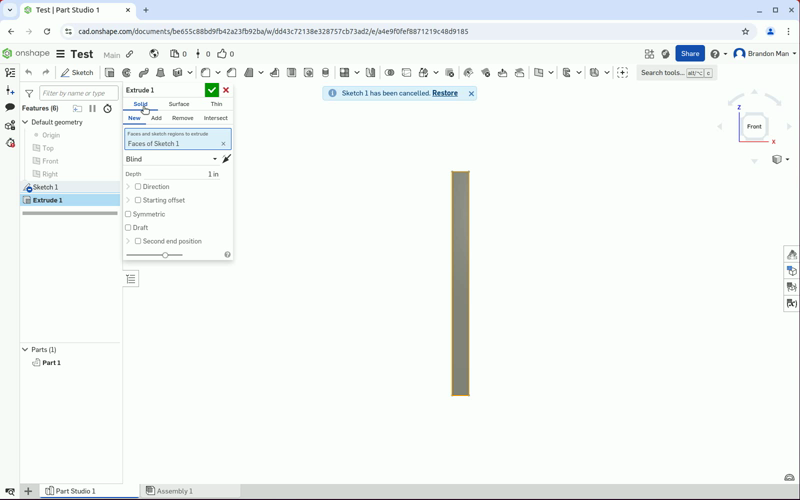
click(143, 106)
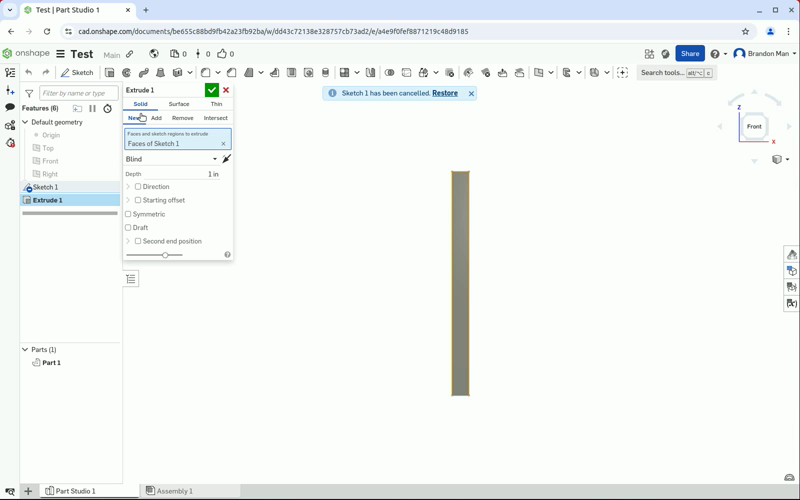
mouse_move(137, 120)
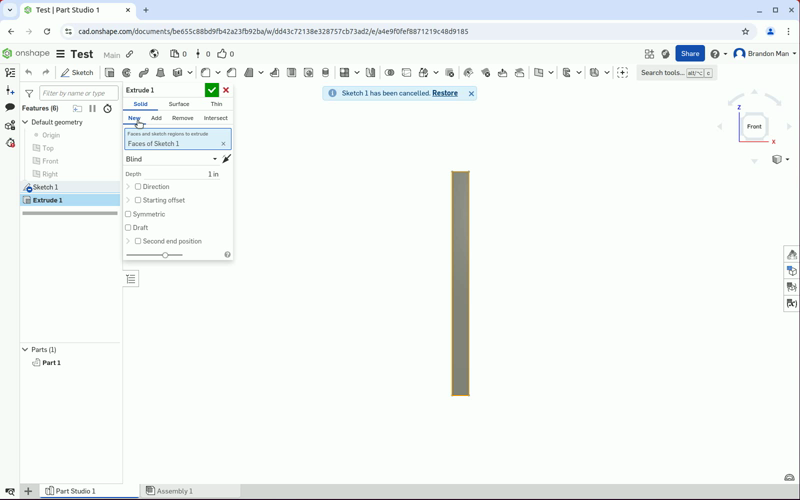
click(137, 120)
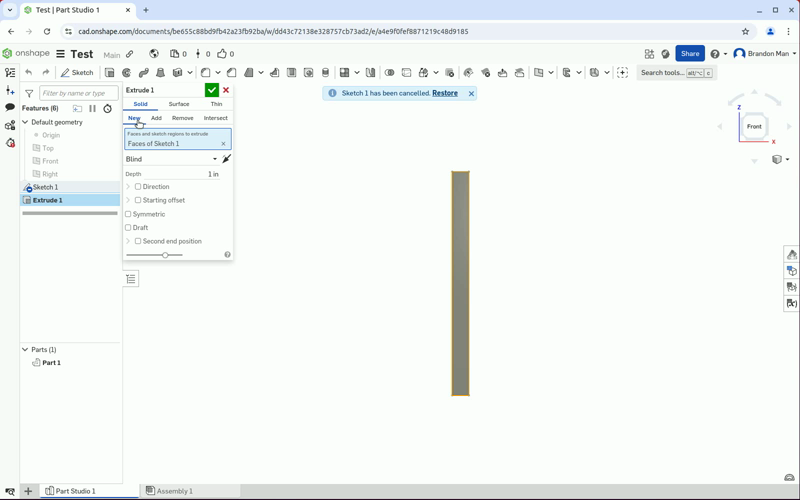
key(tab, 4)
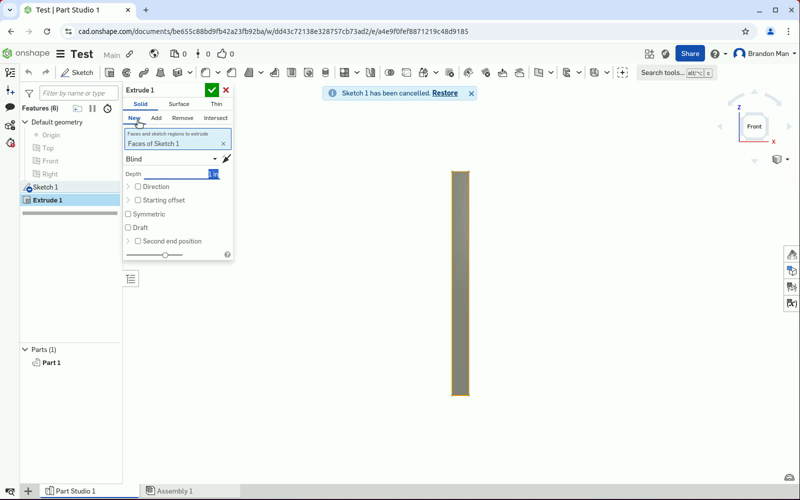
text(1.204)
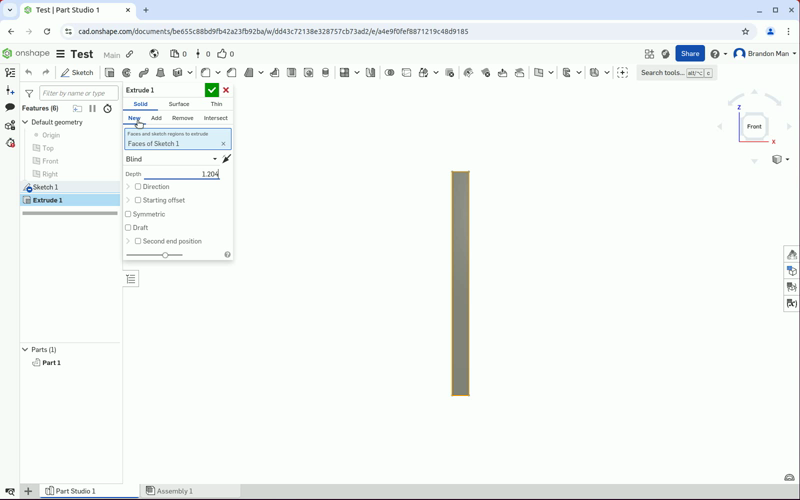
key(enter)
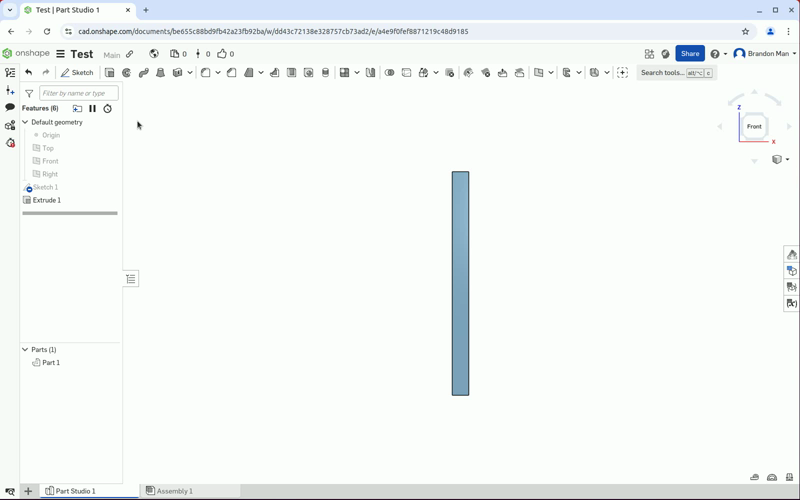
key(shift+h)
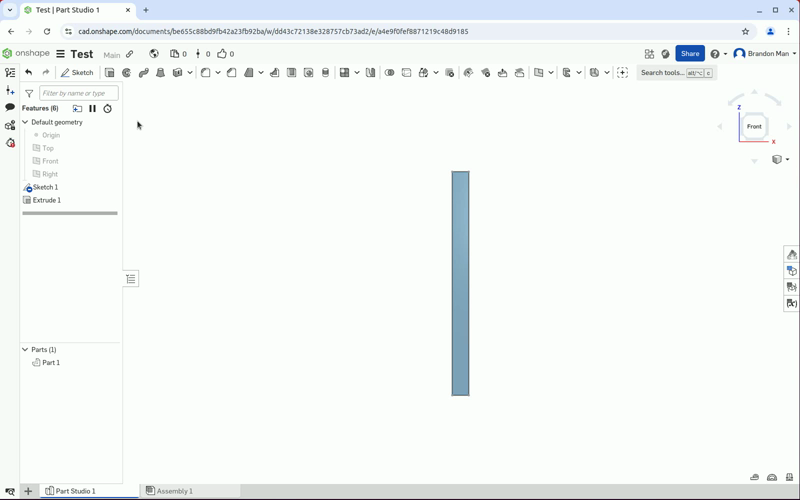
key(shift+h)
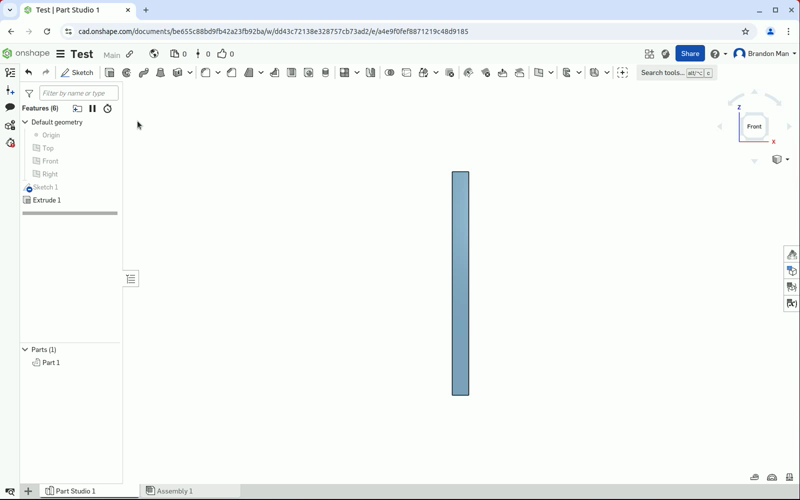
mouse_move(73, 189)
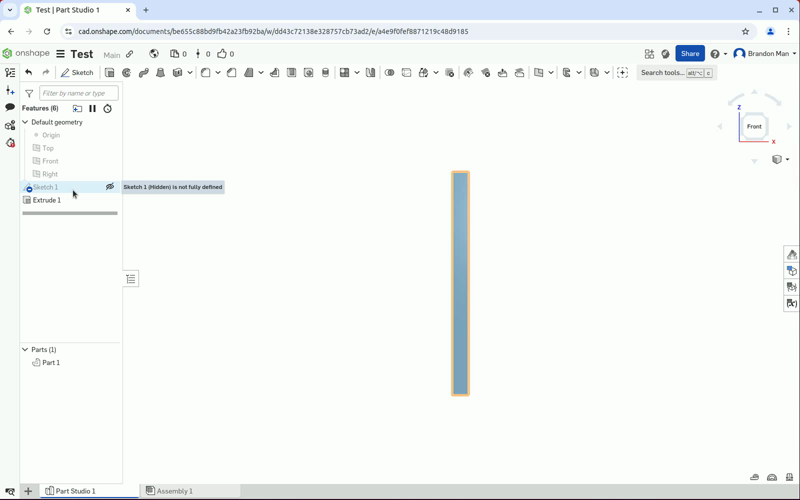
click(73, 189)
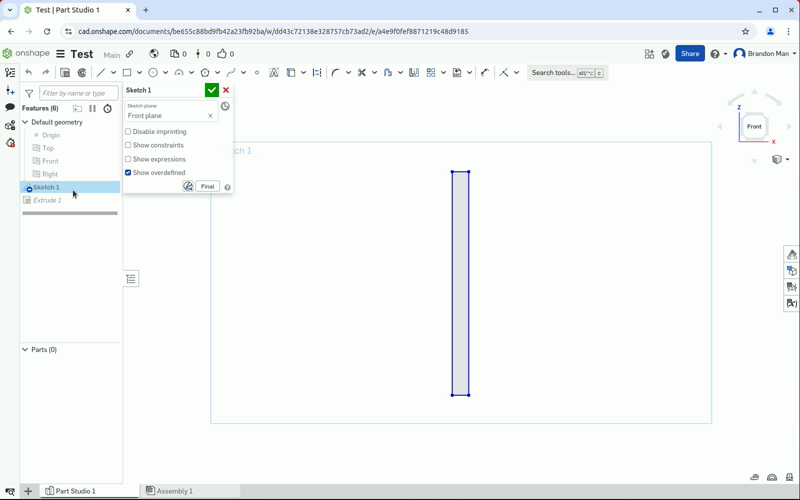
mouse_move(229, 92)
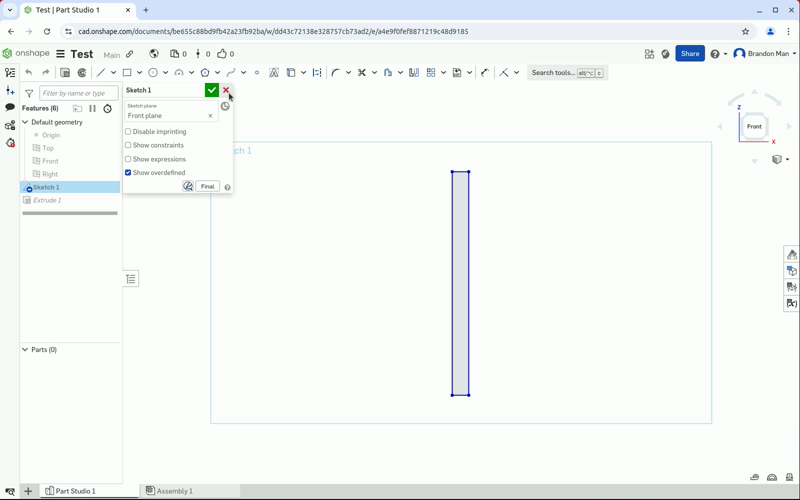
click(229, 92)
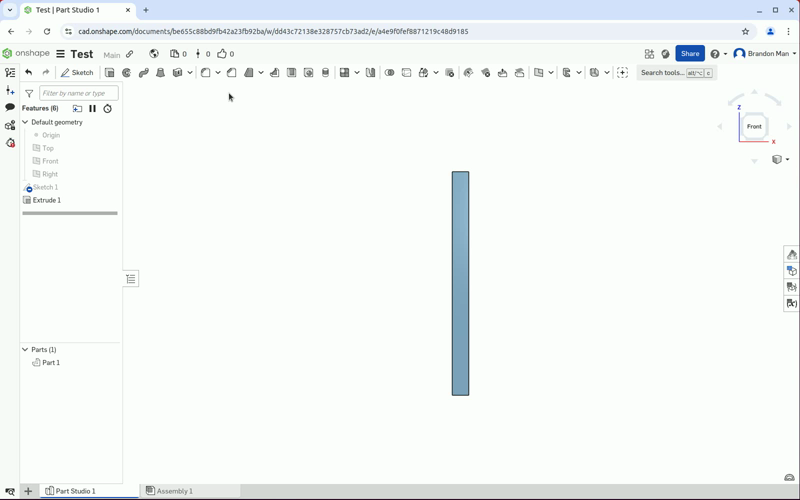
mouse_move(541, 75)
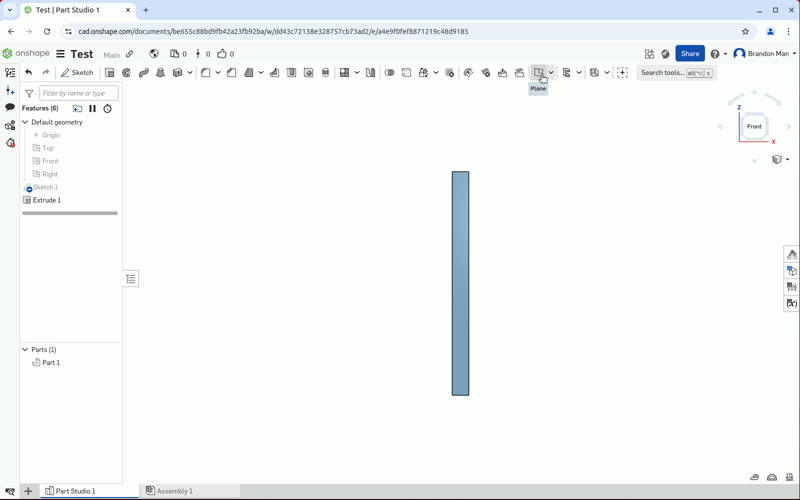
click(541, 75)
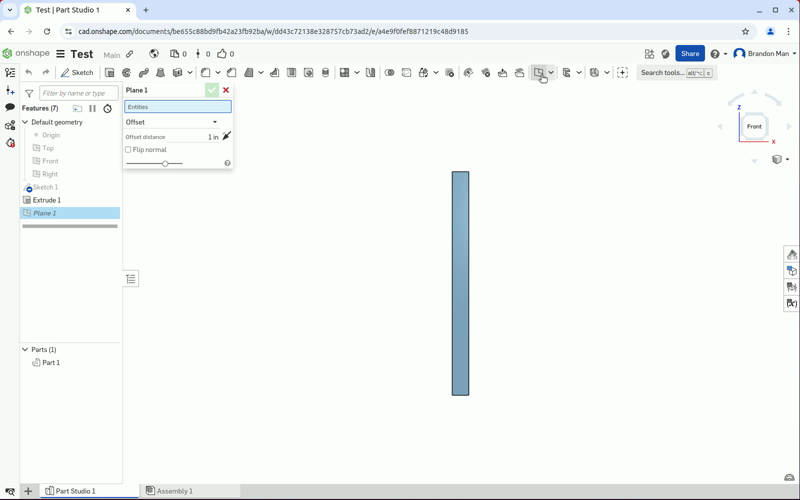
mouse_move(73, 163)
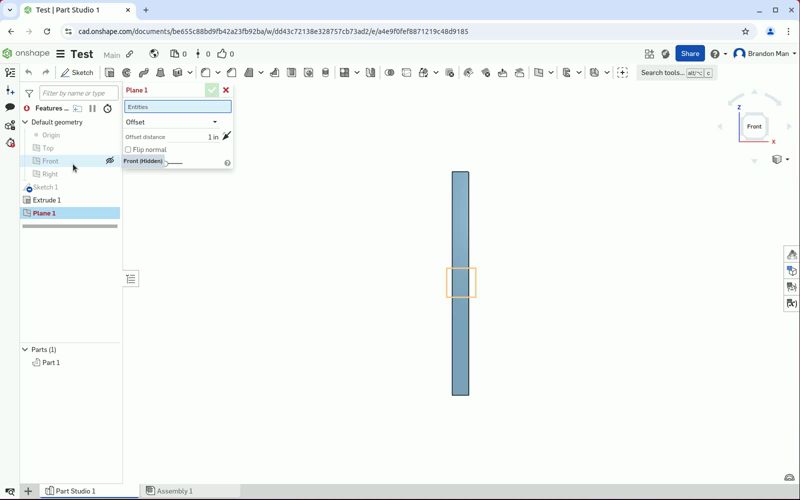
click(73, 163)
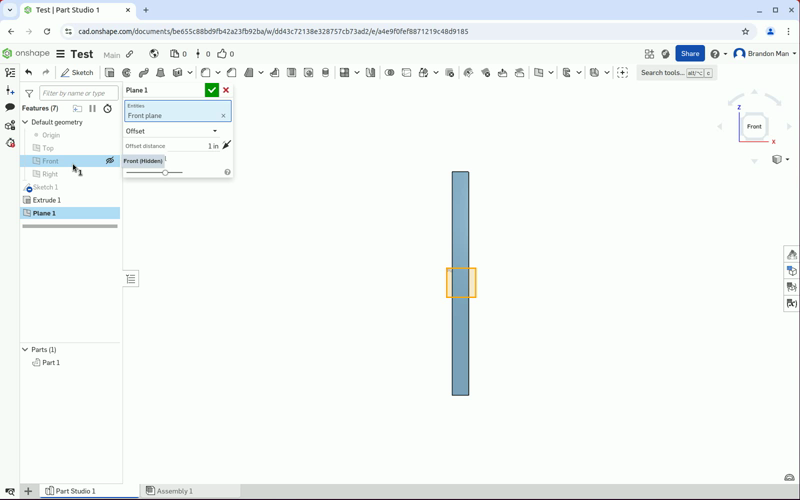
key(tab, 2)
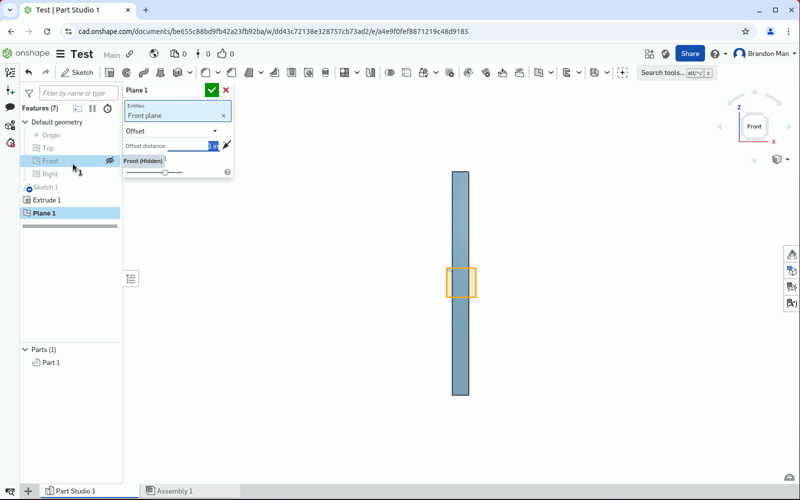
text(1.202)
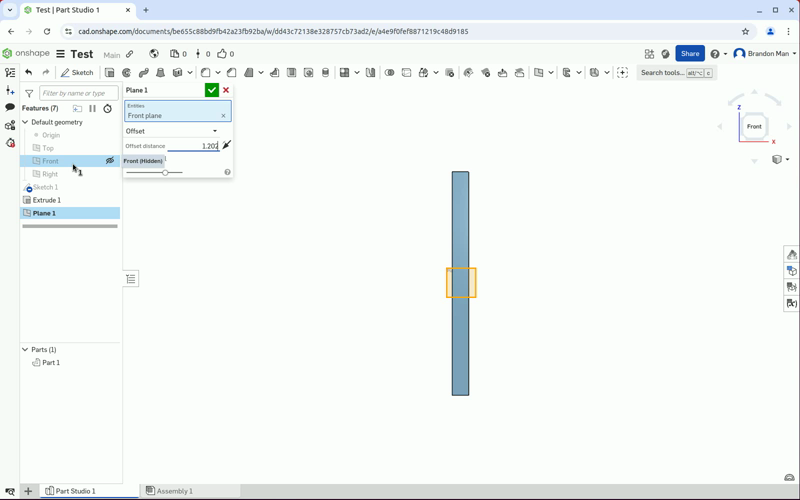
key(enter, 2)
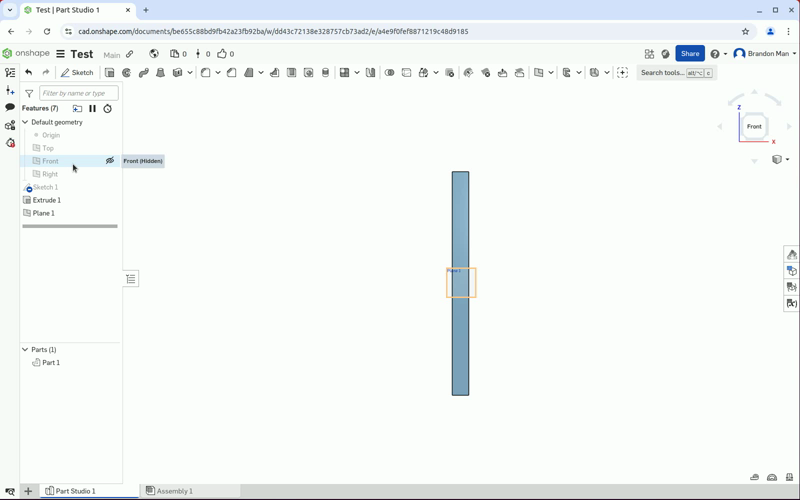
key(shift+s)
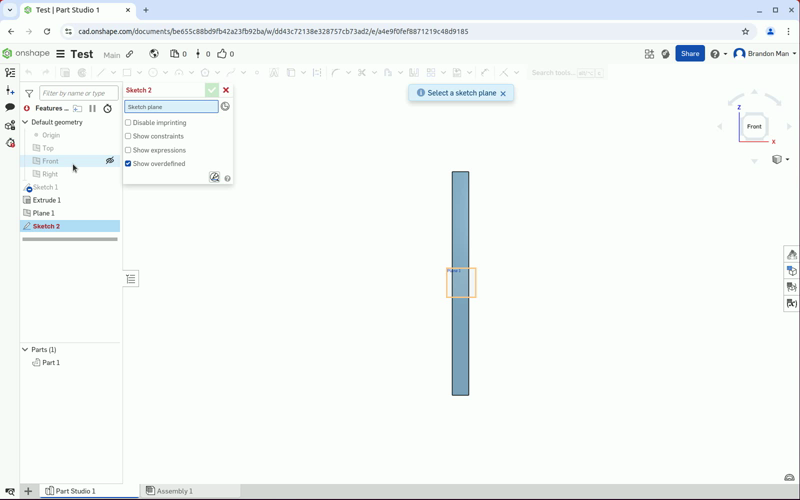
mouse_move(73, 215)
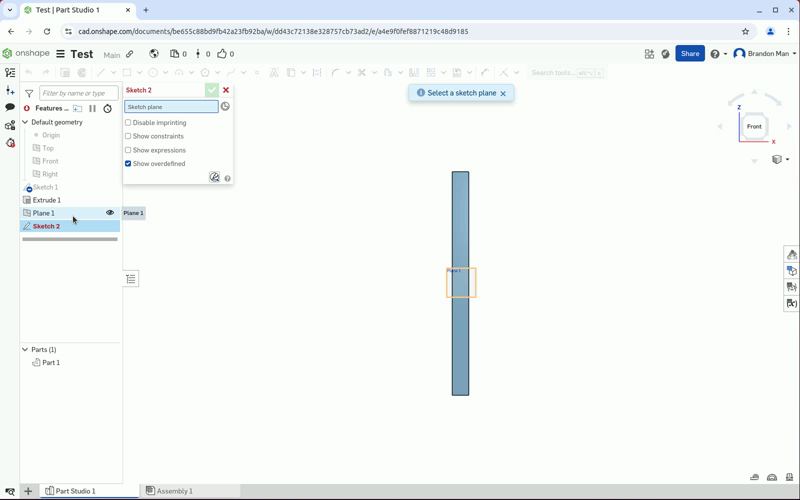
click(73, 215)
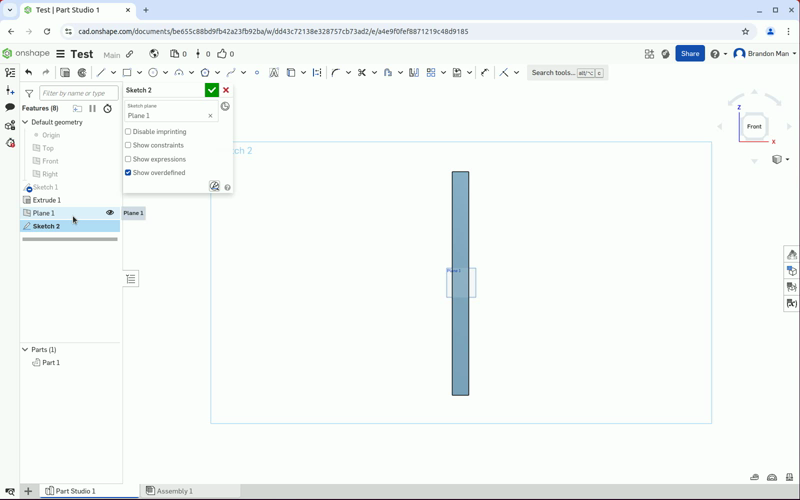
mouse_move(73, 352)
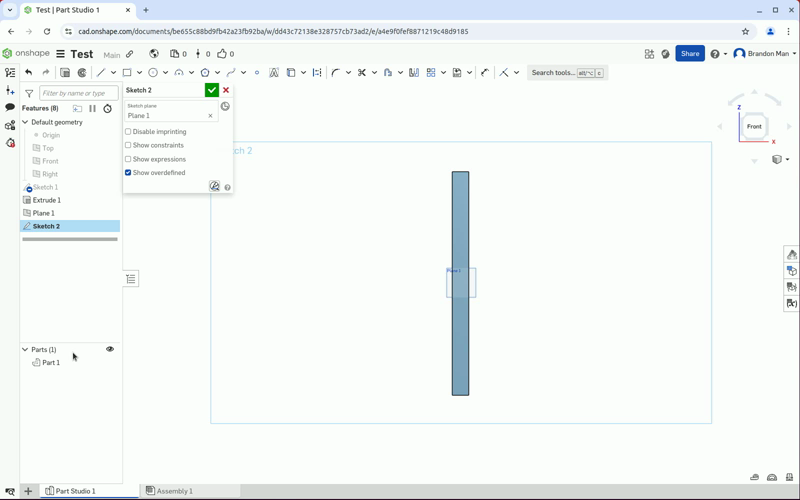
key(y)
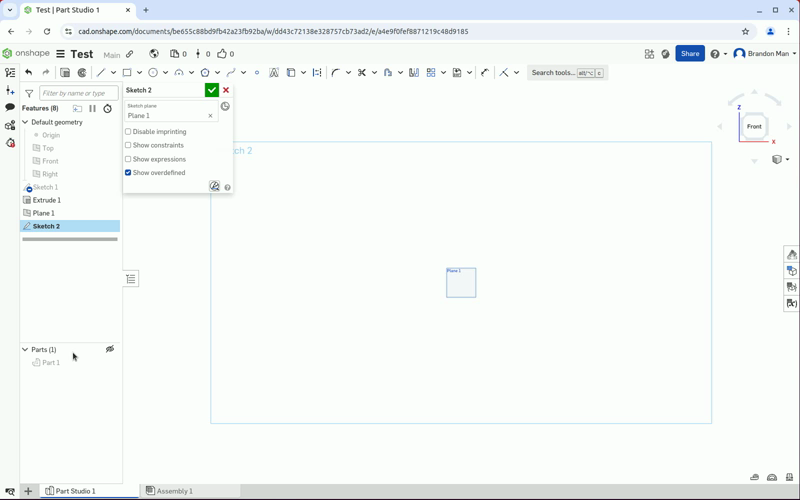
key(l)
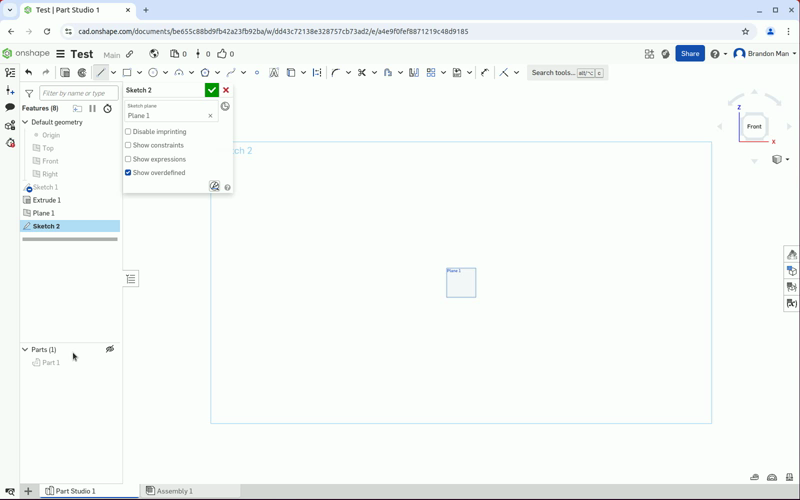
key_down(shift)
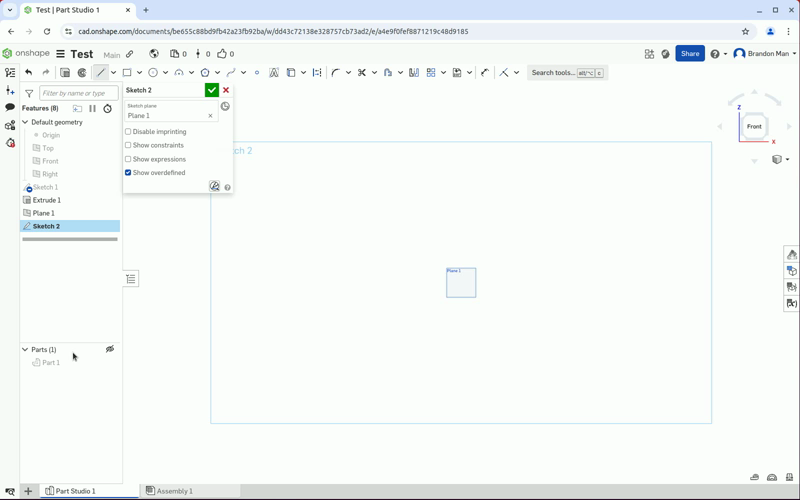
mouse_move(452, 187)
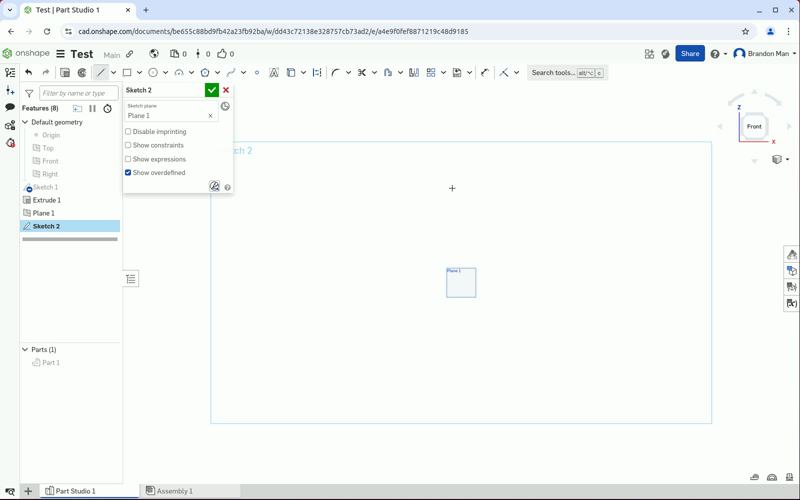
click(452, 187)
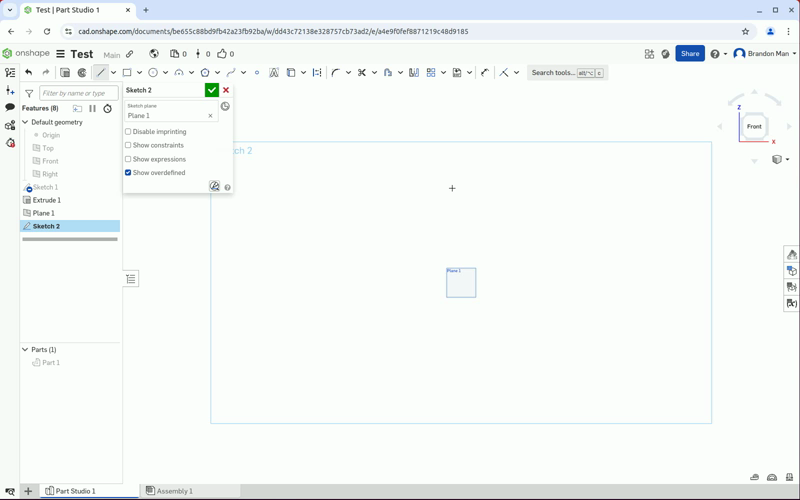
key_up(shift)
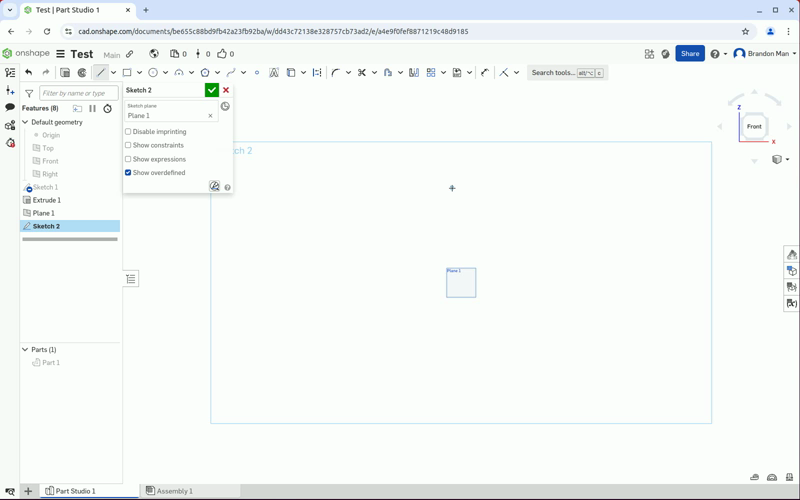
key_down(shift)
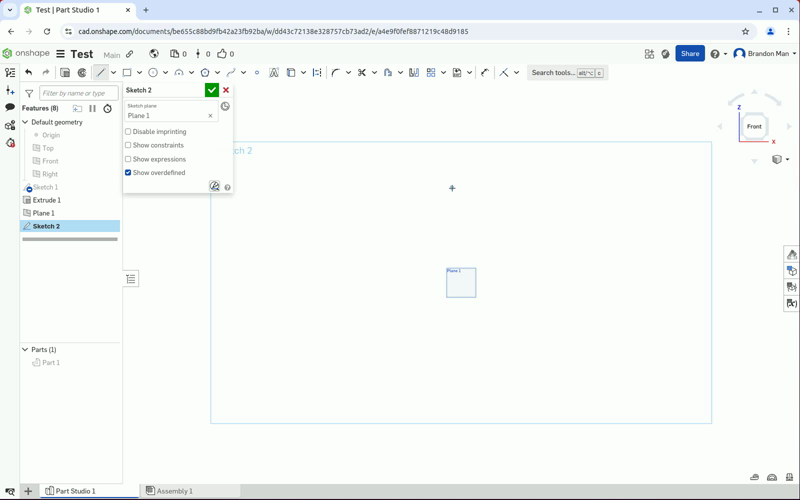
mouse_move(482, 187)
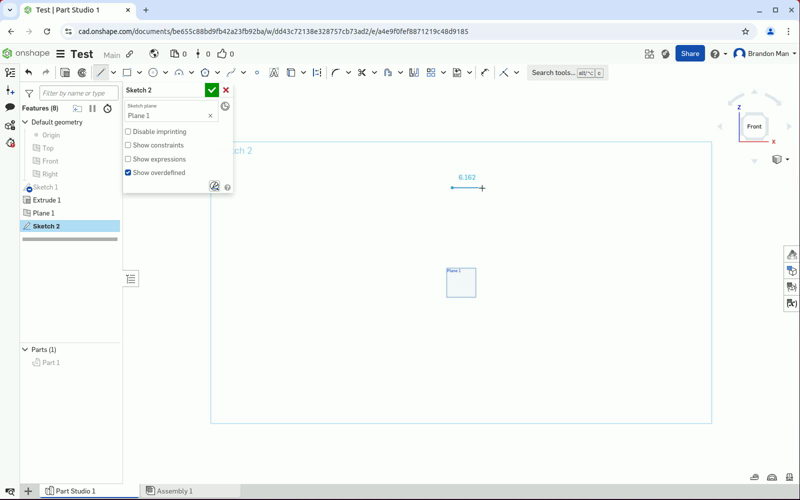
mouse_move(459, 187)
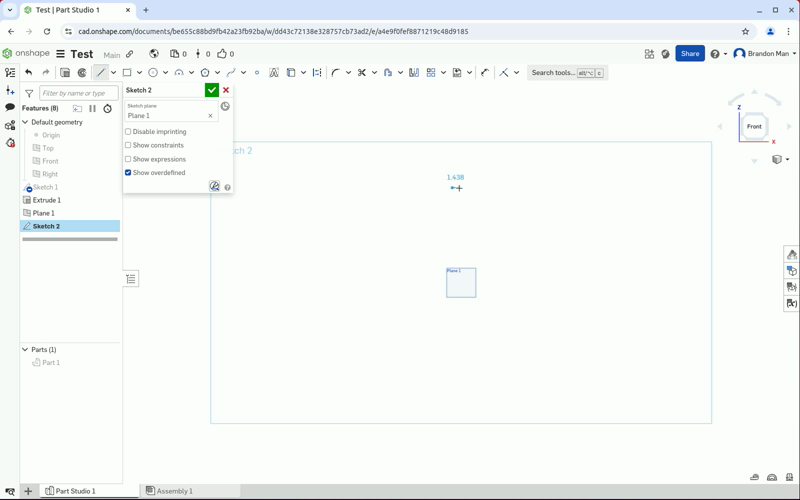
scroll(6)
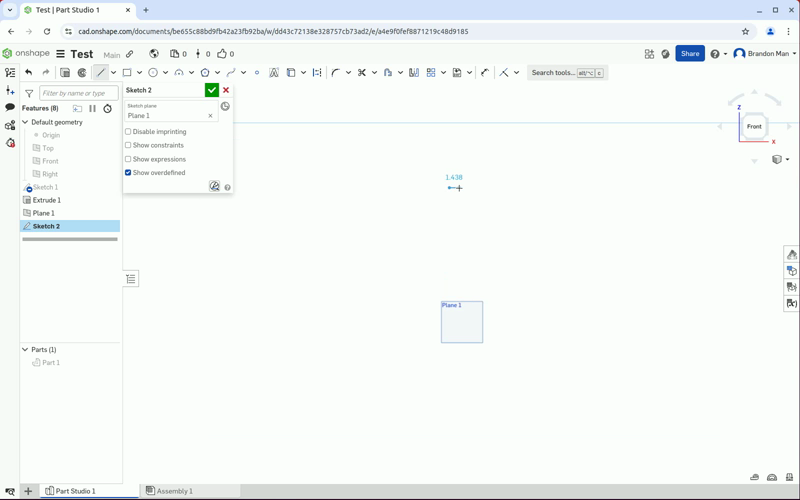
scroll(6)
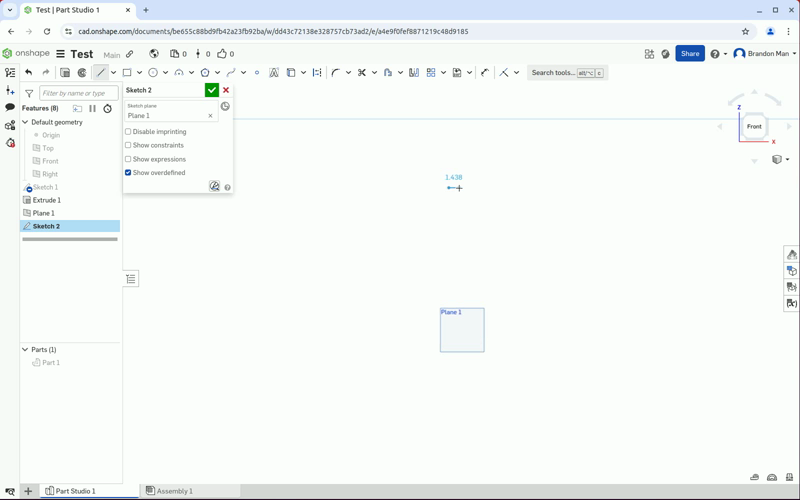
scroll(6)
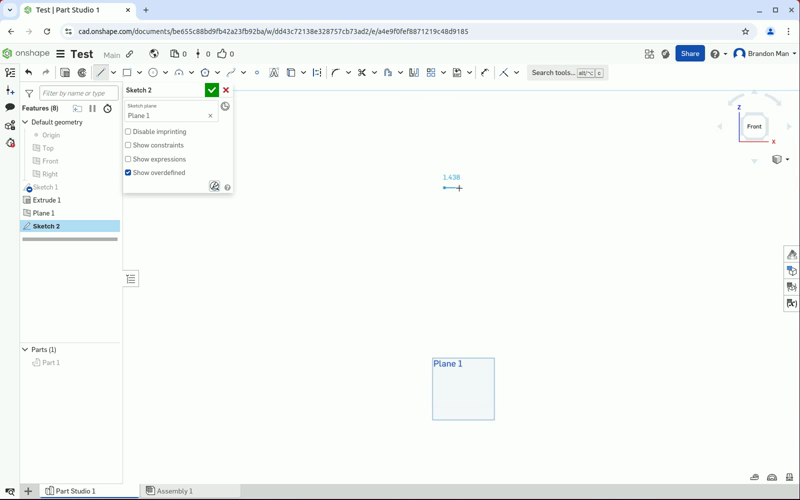
scroll(6)
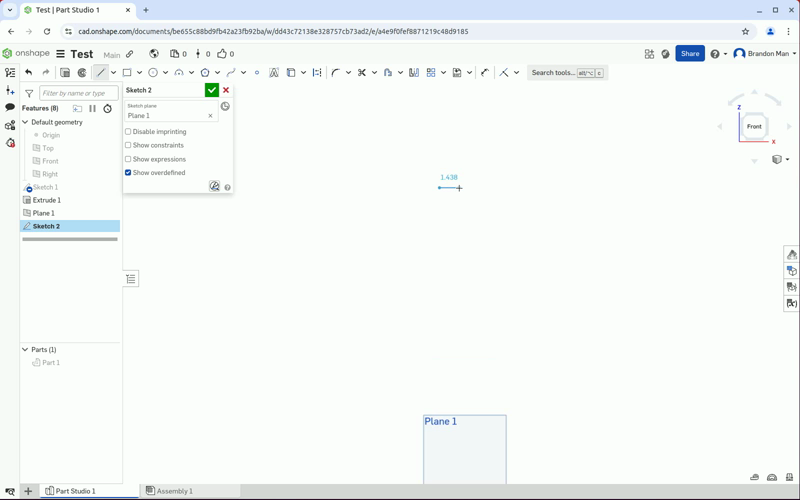
scroll(6)
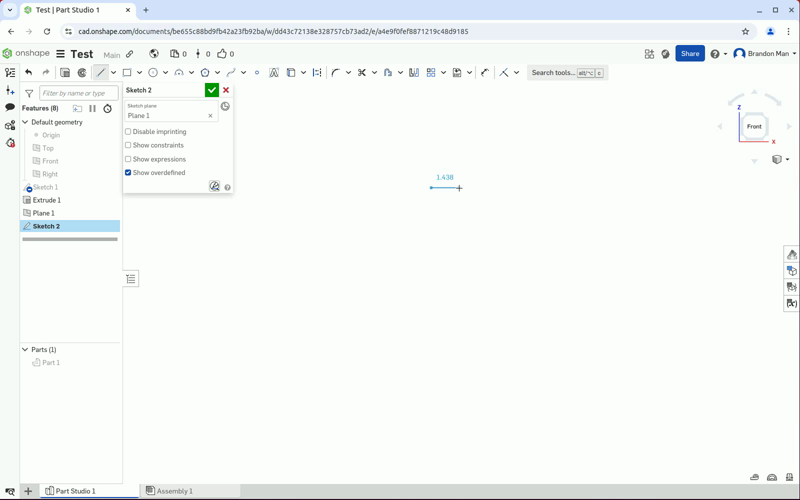
scroll(6)
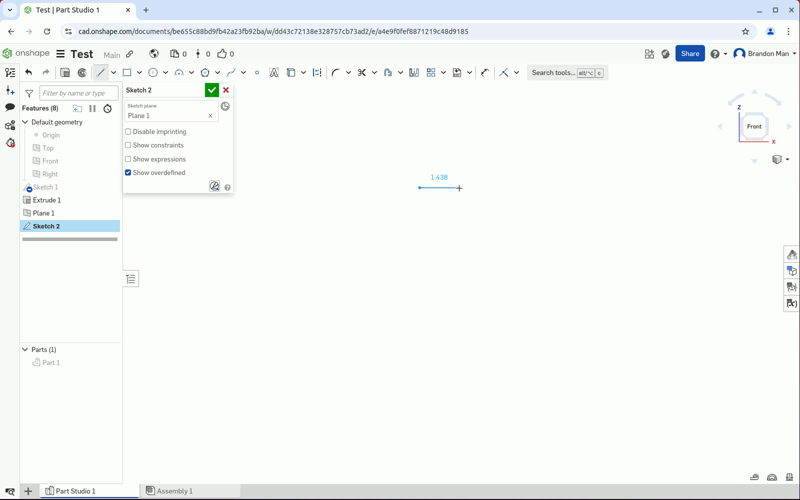
scroll(6)
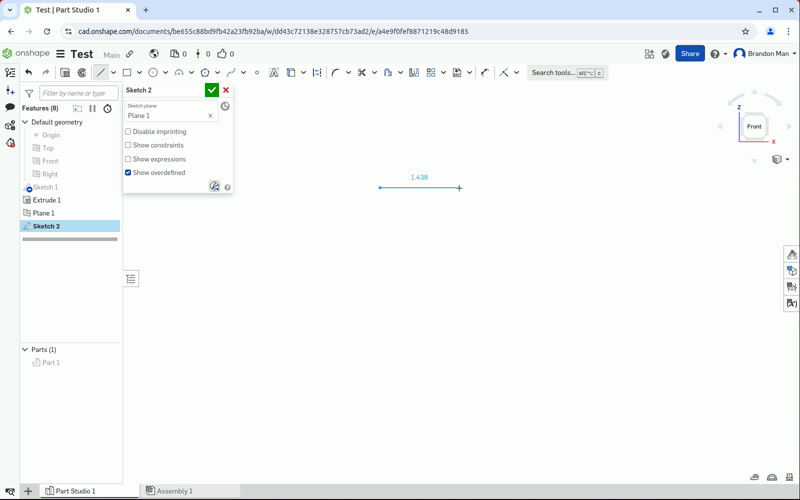
click(459, 187)
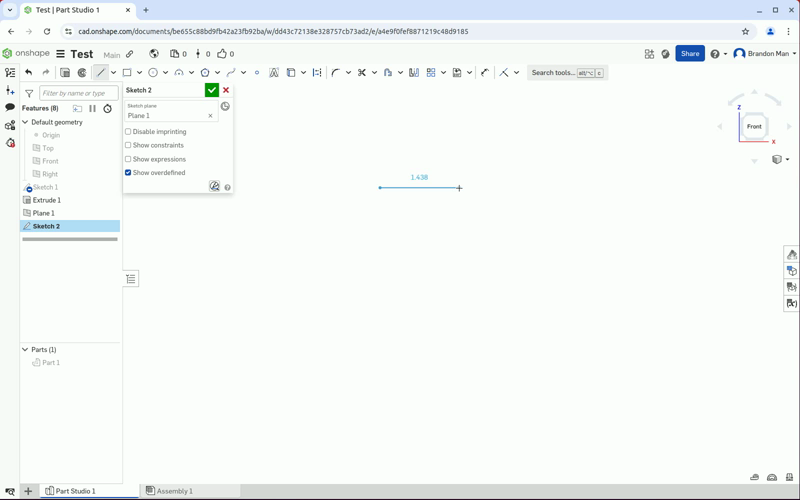
scroll(-6)
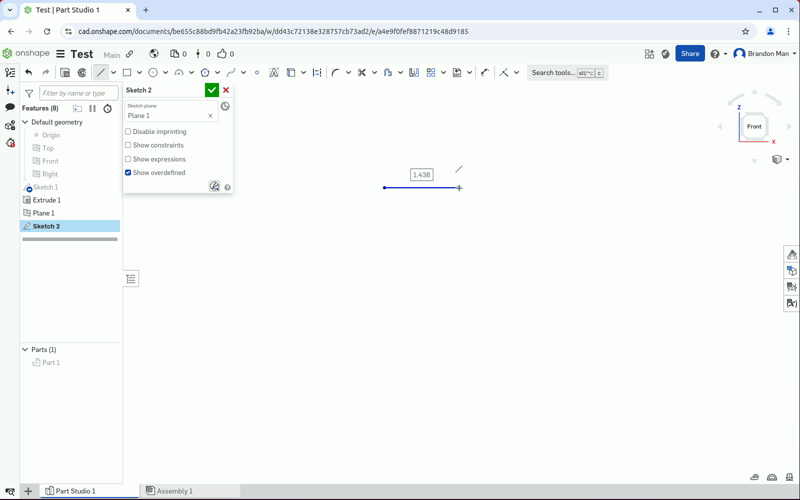
scroll(-6)
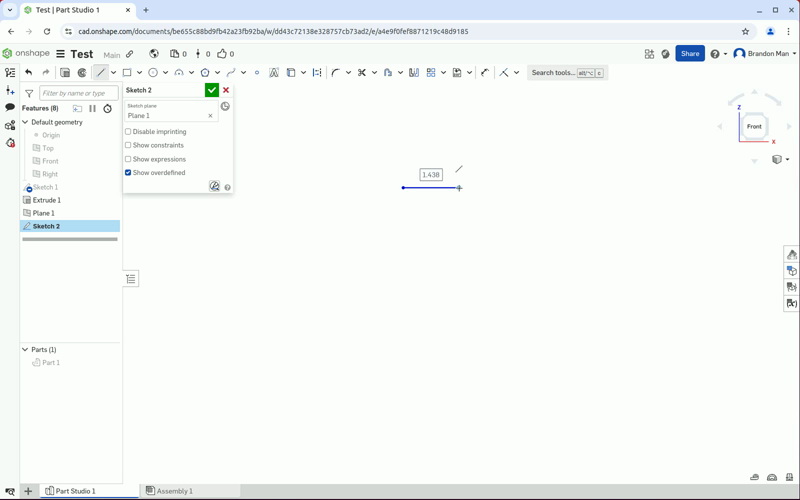
scroll(-6)
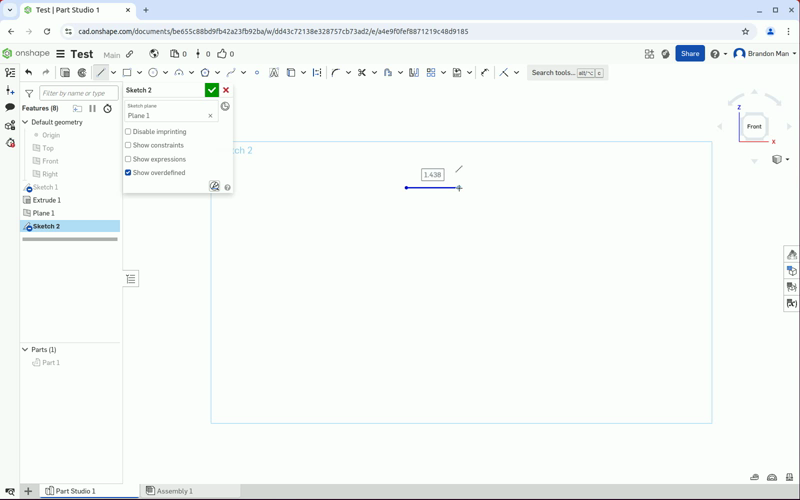
scroll(-6)
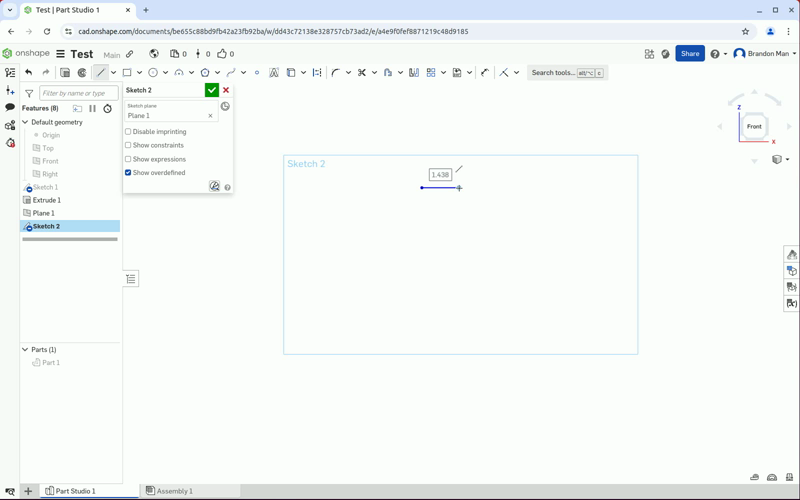
scroll(-6)
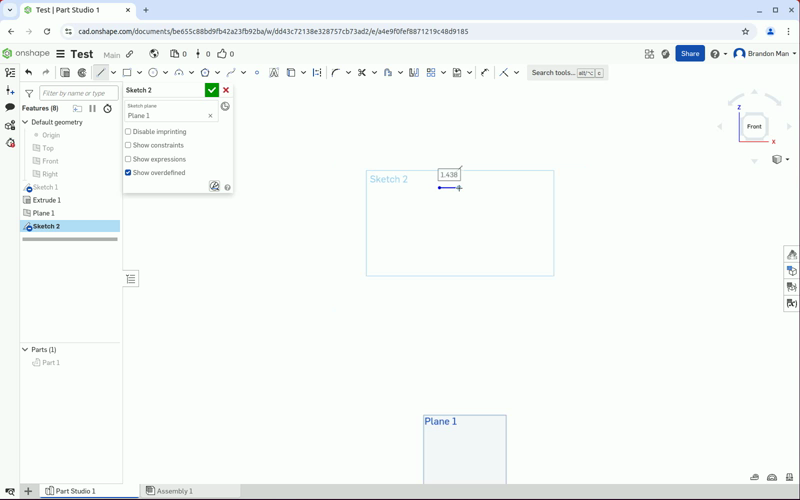
scroll(-6)
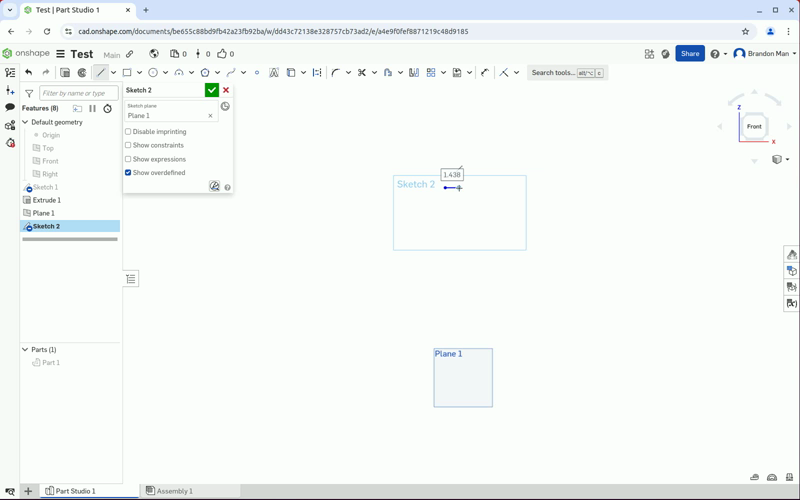
scroll(-6)
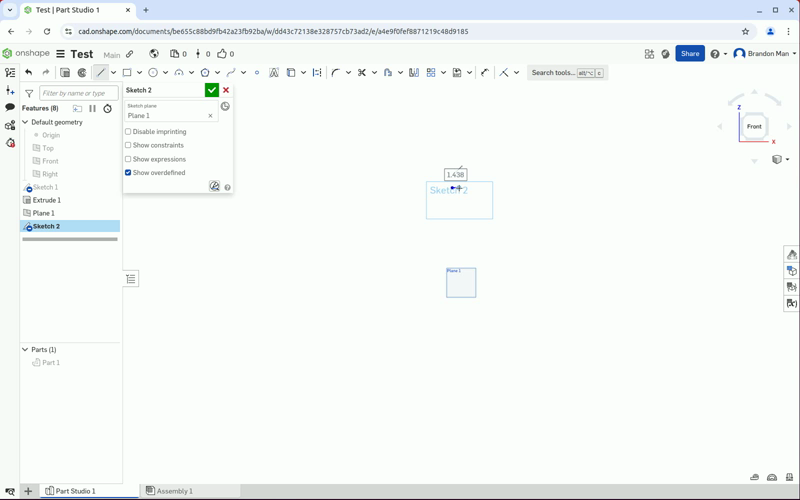
key_up(shift)
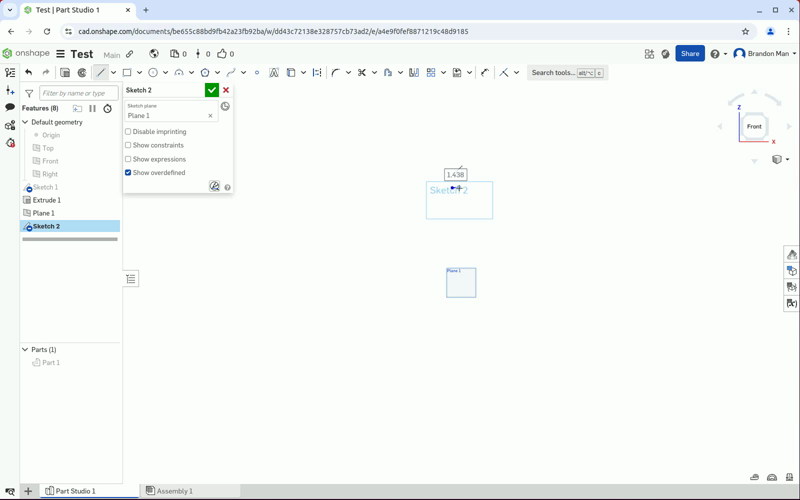
key_down(shift)
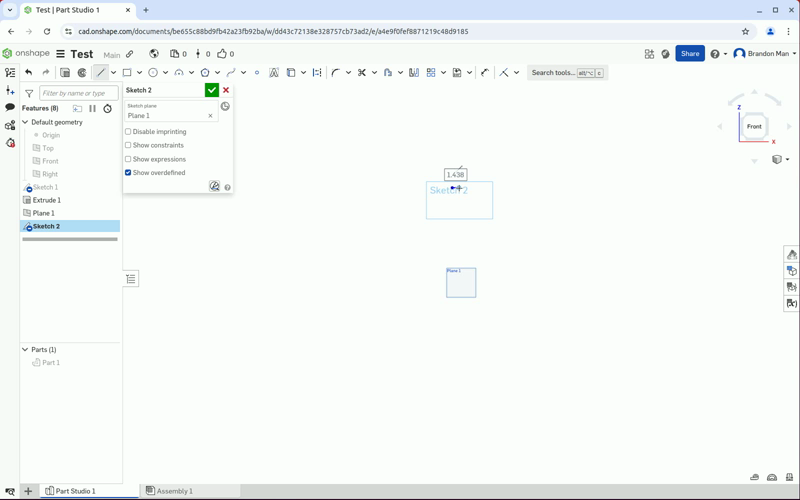
mouse_move(489, 187)
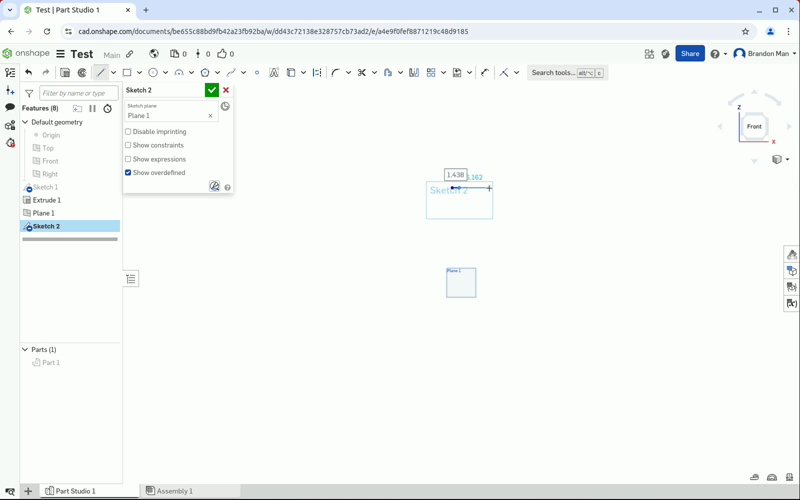
mouse_move(459, 169)
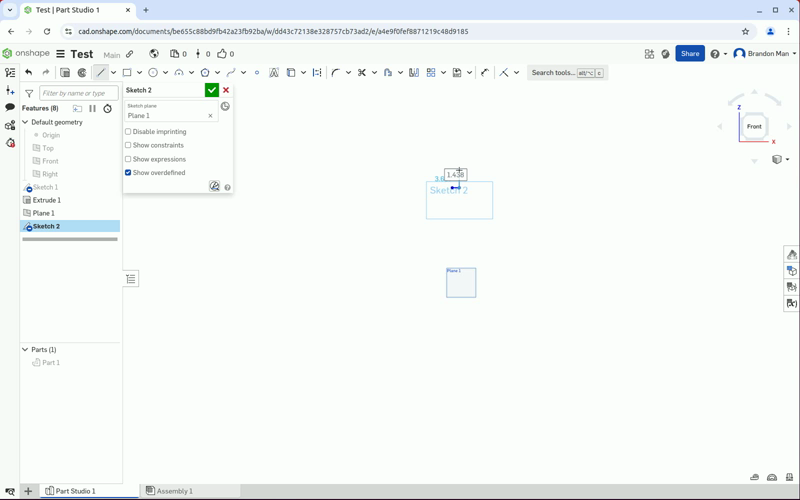
click(459, 169)
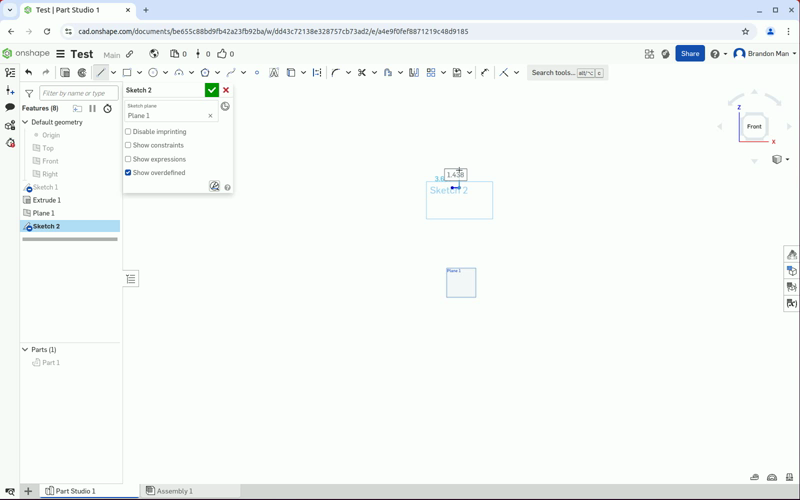
key_up(shift)
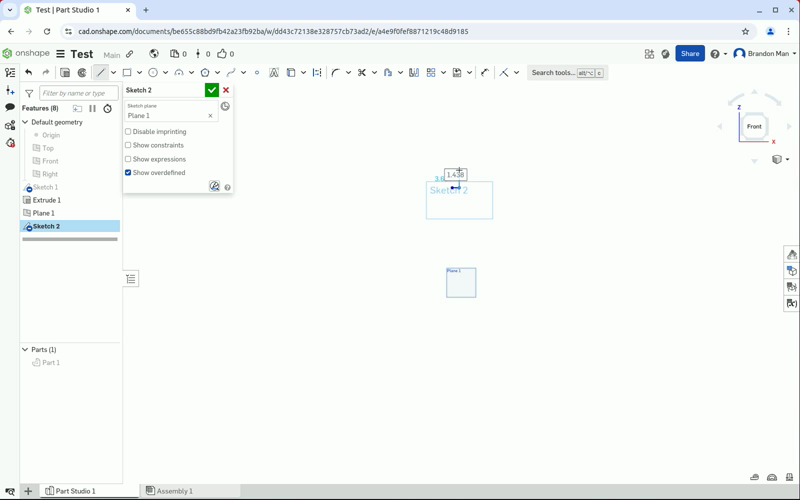
key_down(shift)
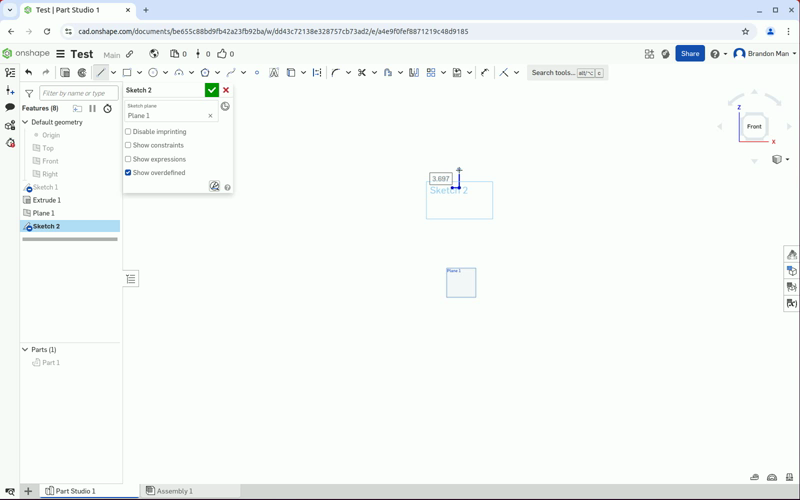
mouse_move(489, 169)
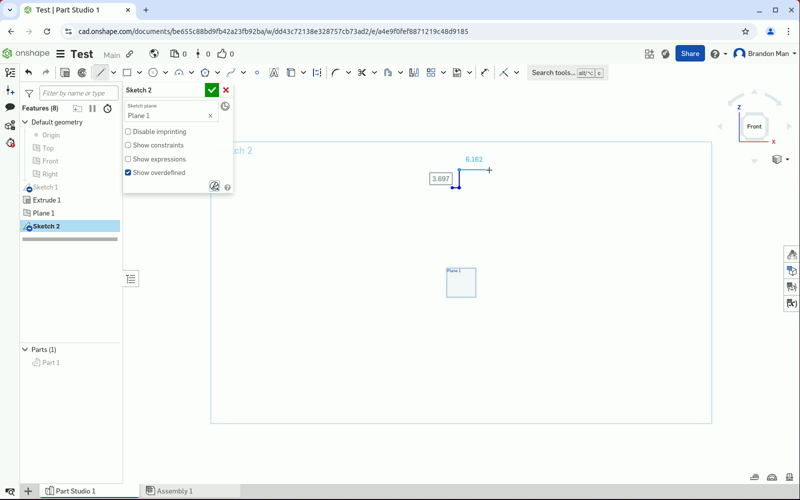
mouse_move(452, 169)
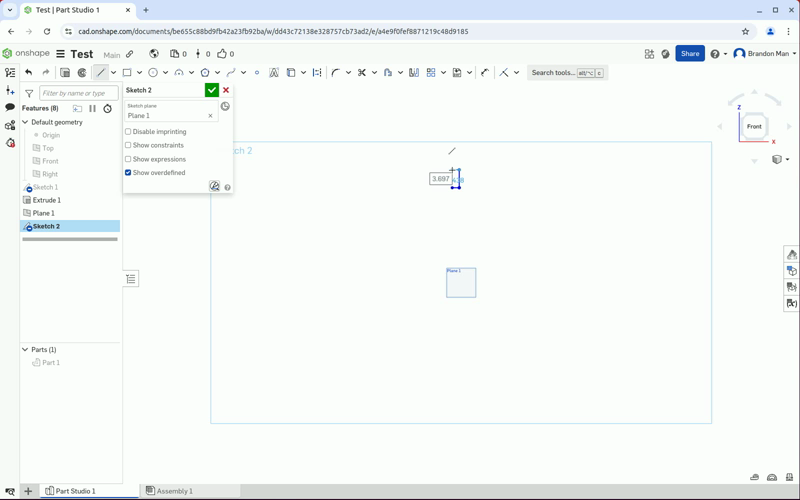
scroll(6)
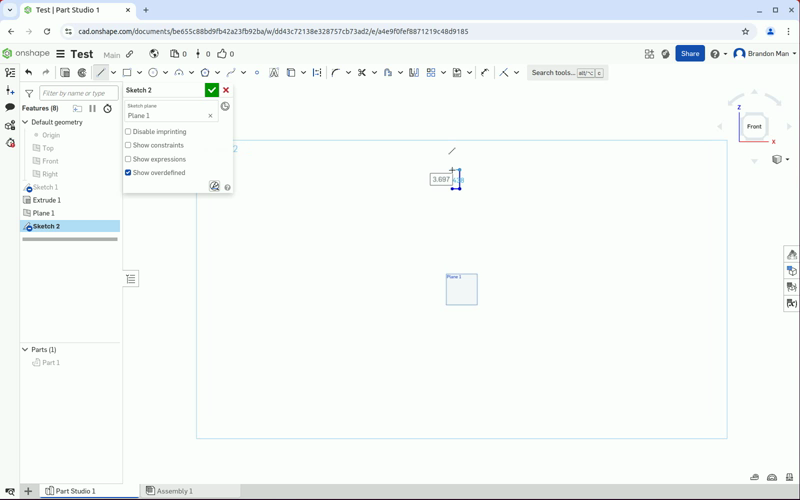
scroll(6)
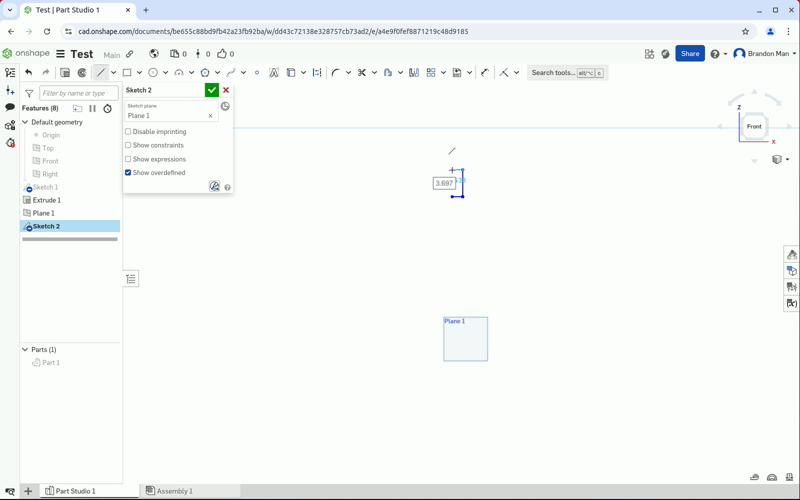
scroll(6)
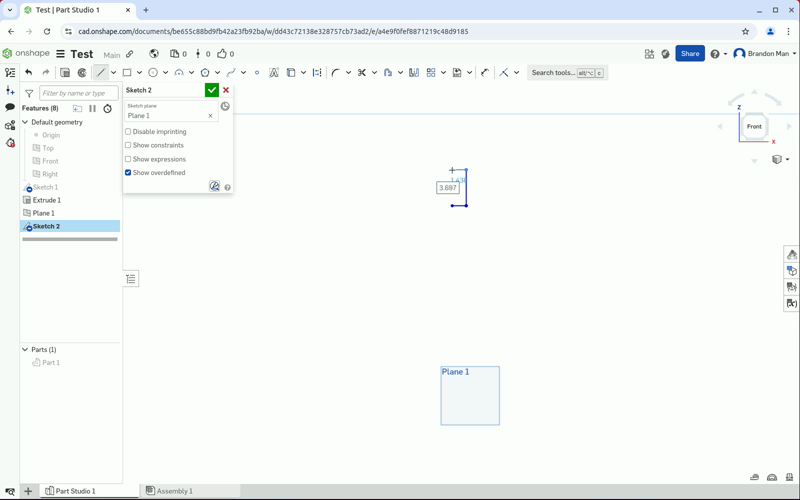
scroll(6)
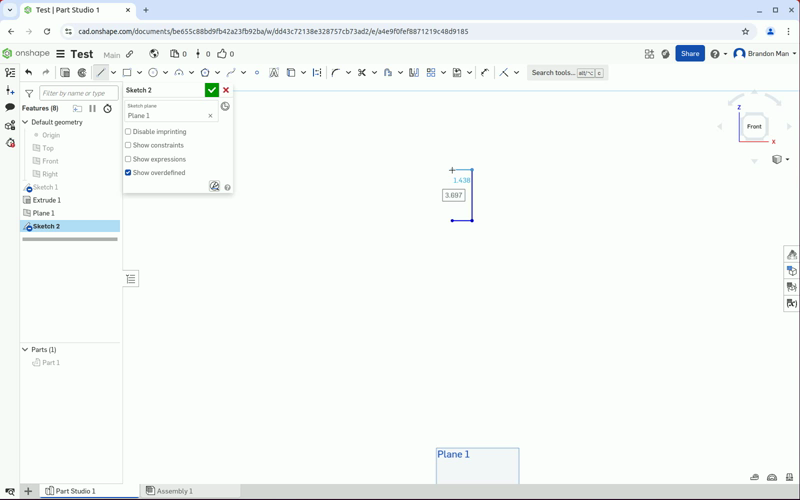
scroll(6)
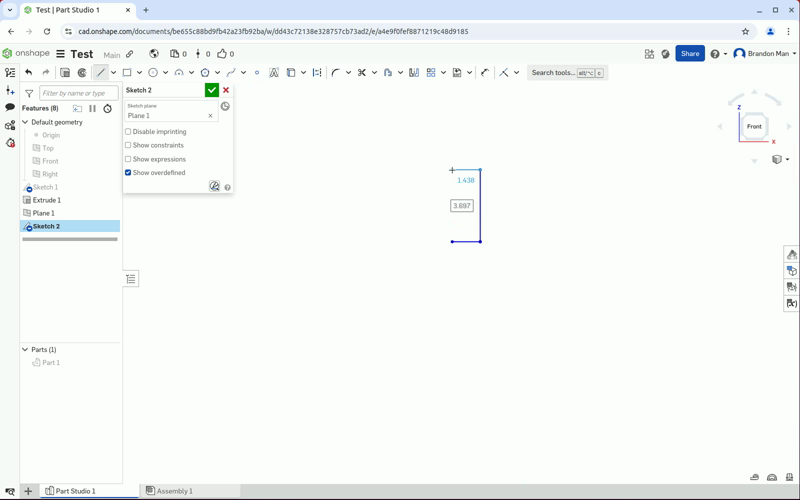
scroll(6)
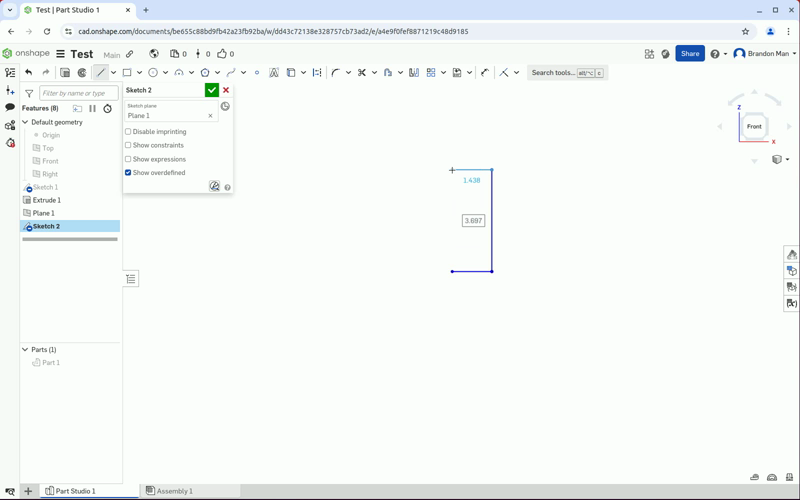
scroll(6)
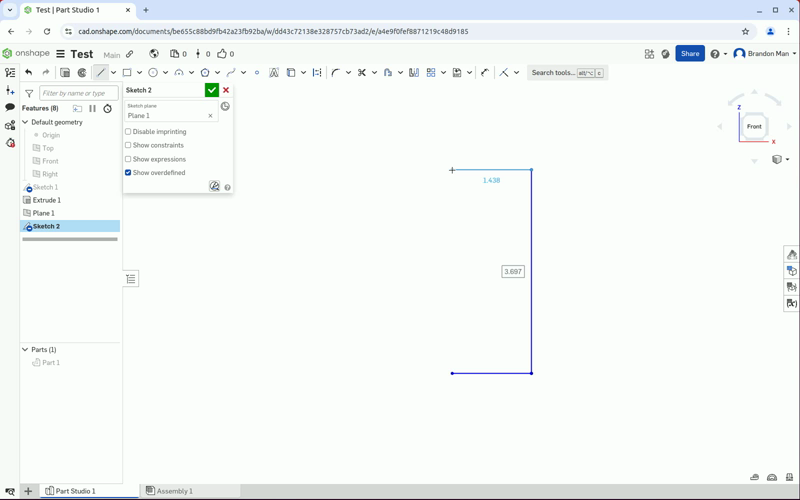
click(452, 169)
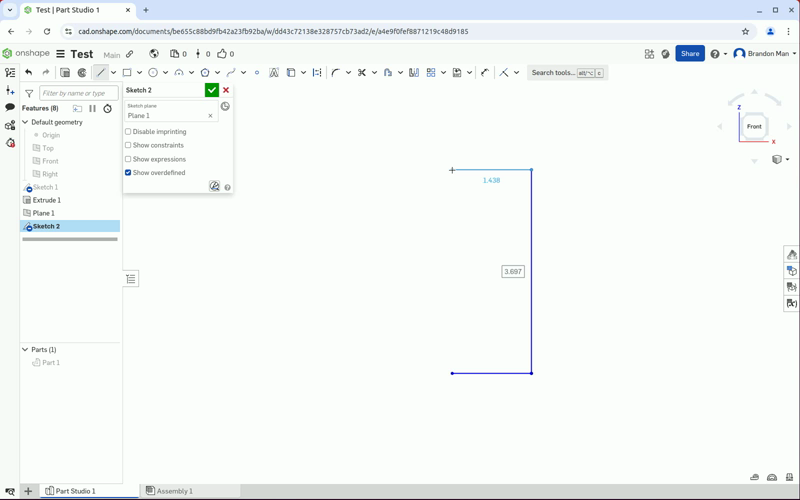
scroll(-6)
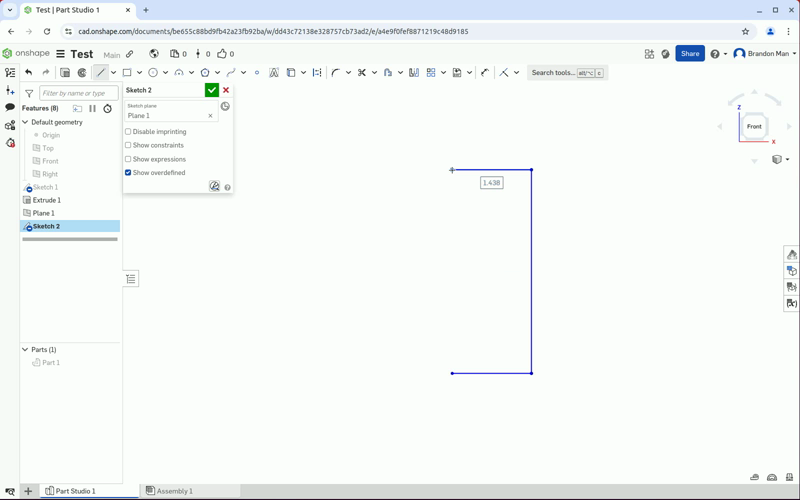
scroll(-6)
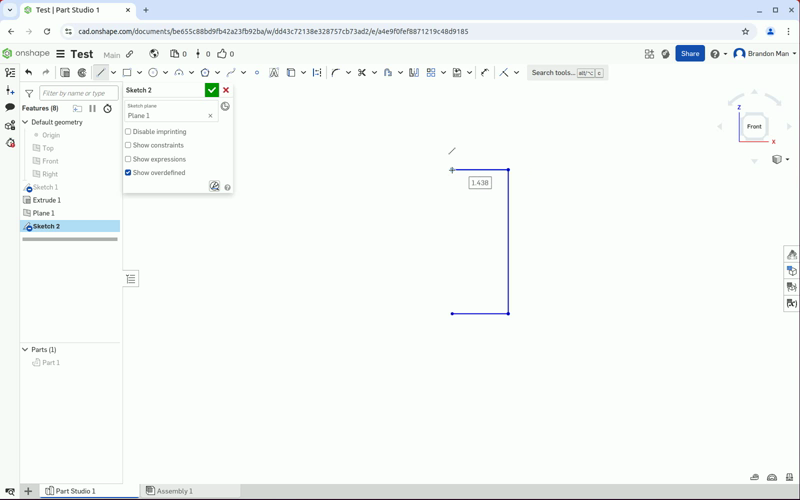
scroll(-6)
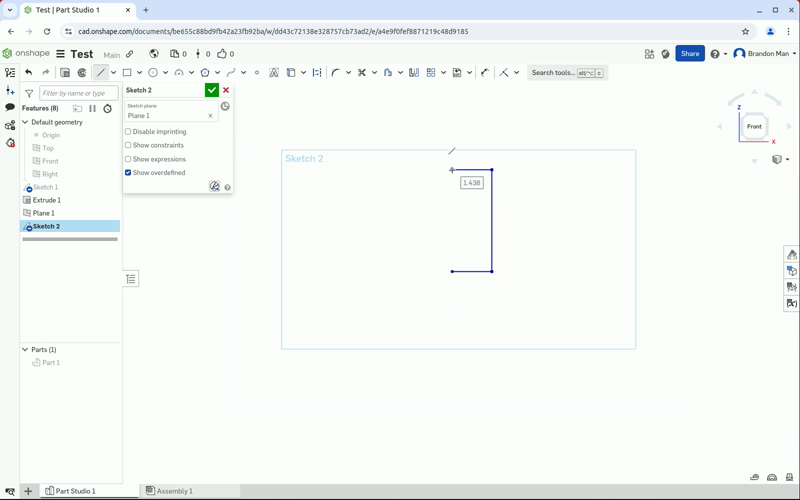
scroll(-6)
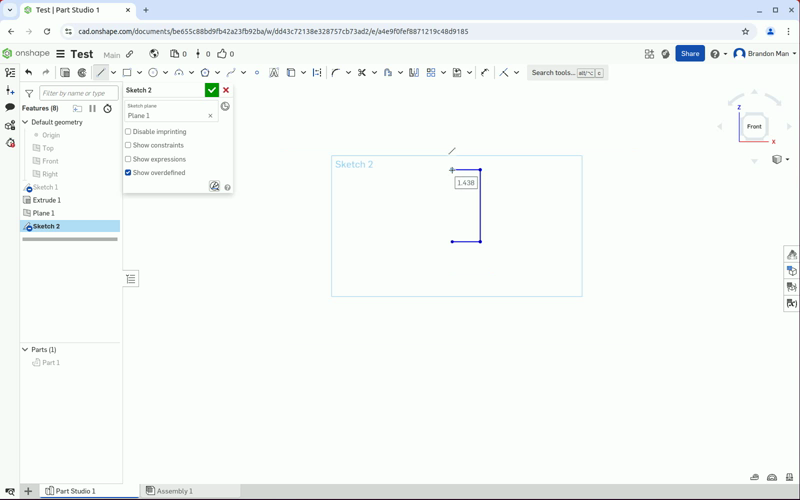
scroll(-6)
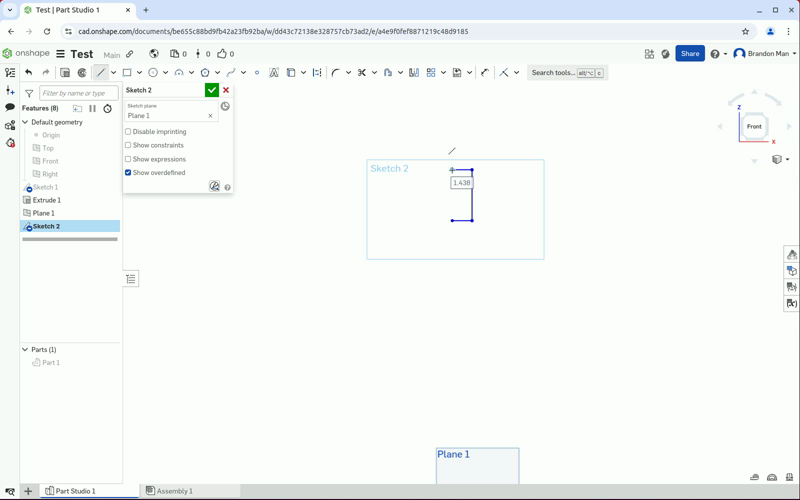
scroll(-6)
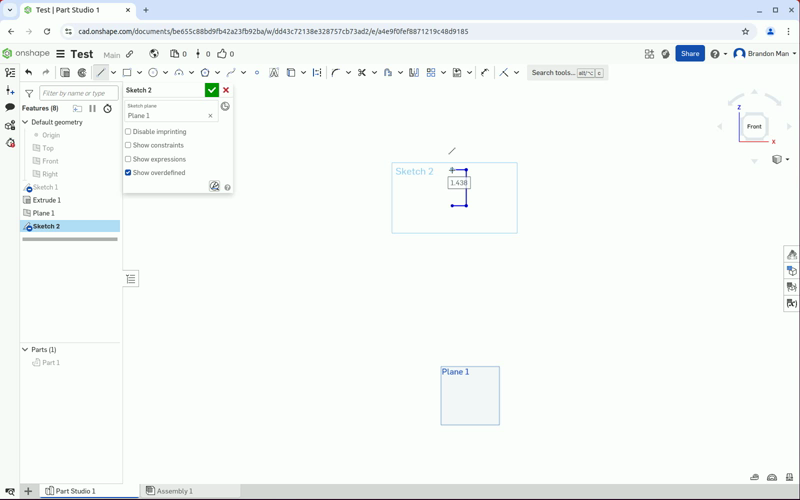
scroll(-6)
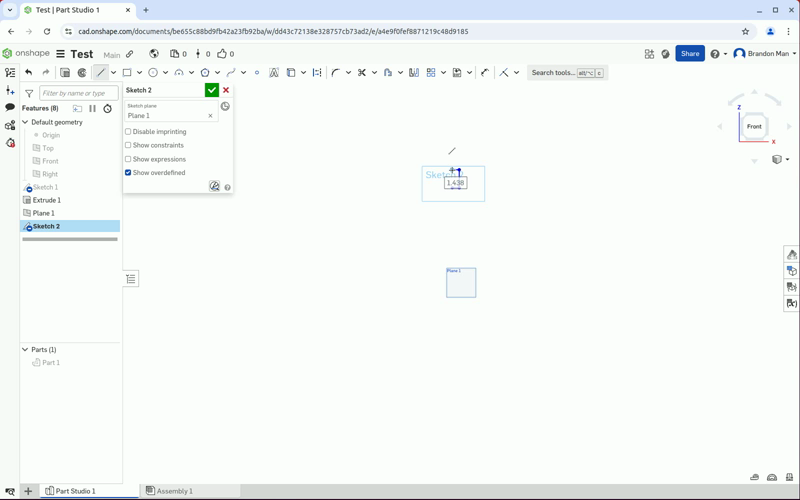
key_up(shift)
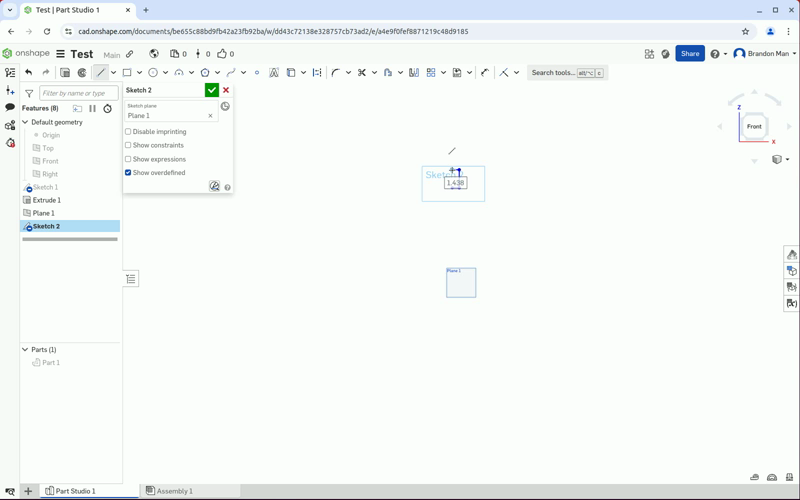
mouse_move(482, 169)
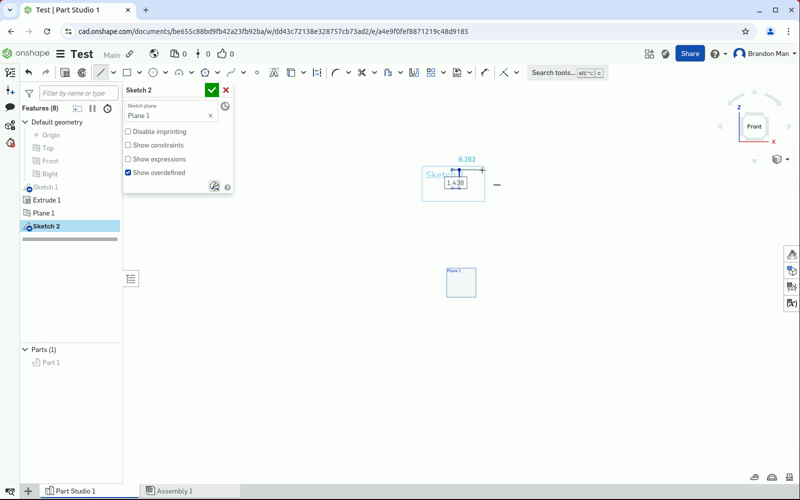
key_down(shift)
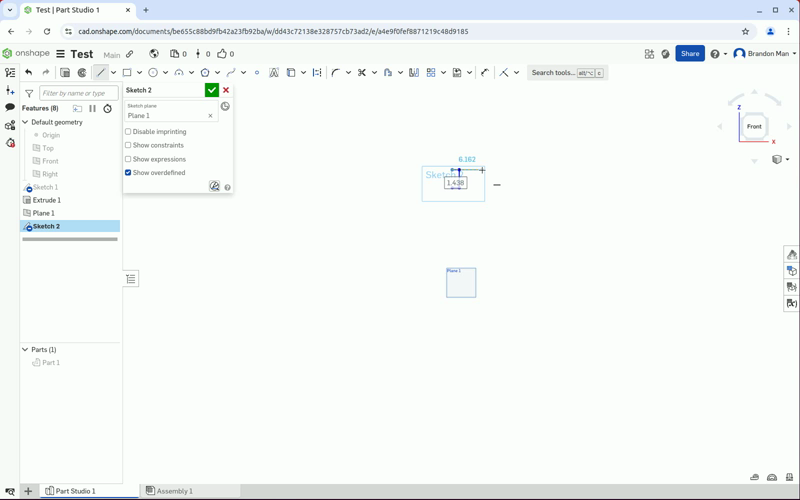
mouse_move(452, 187)
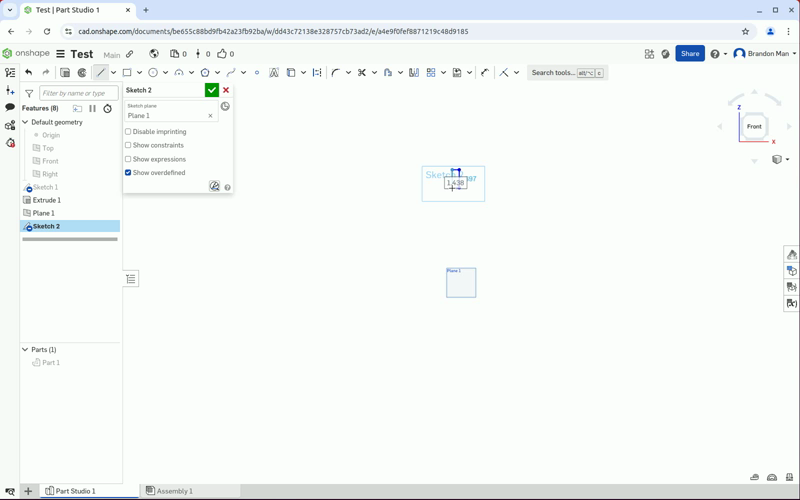
key_up(shift)
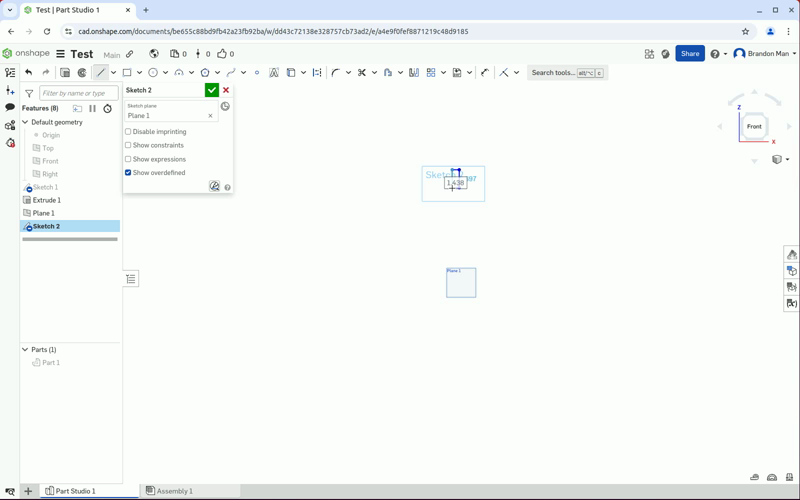
click(452, 187)
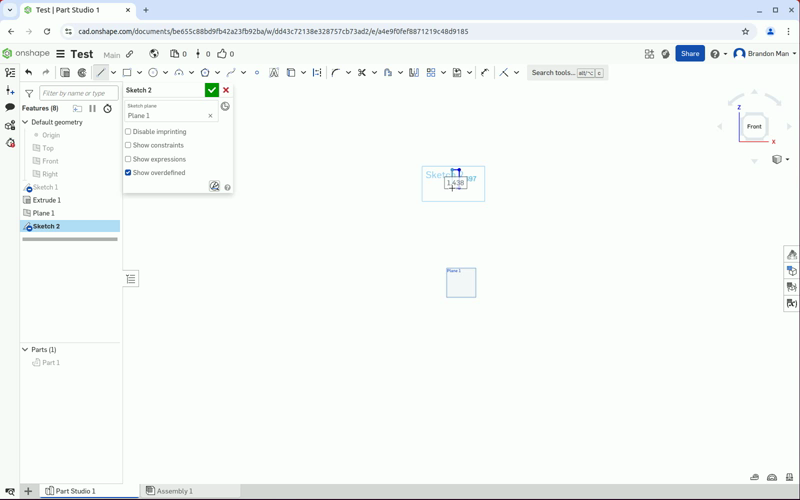
key(esc)
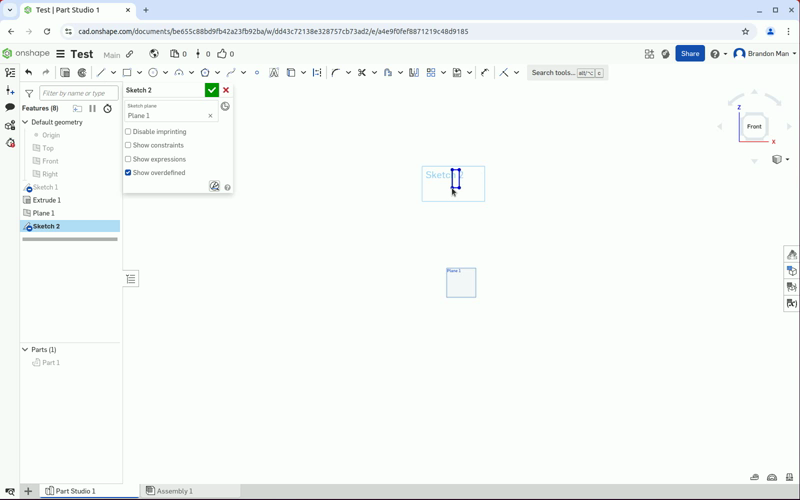
mouse_move(454, 175)
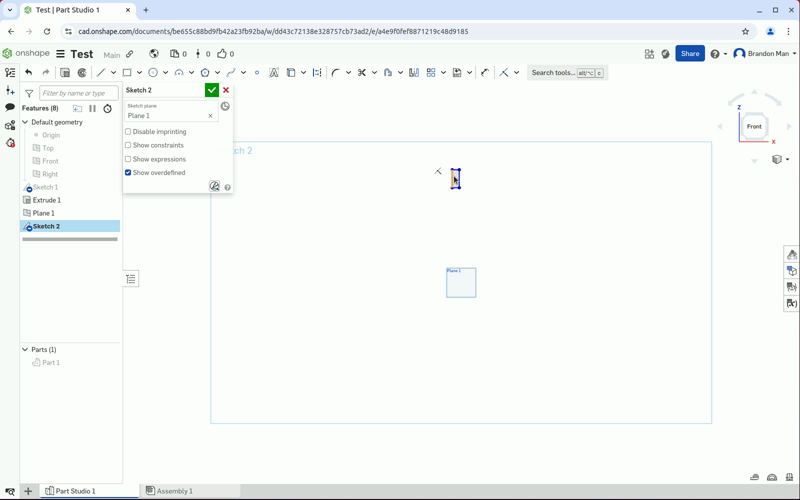
scroll(6)
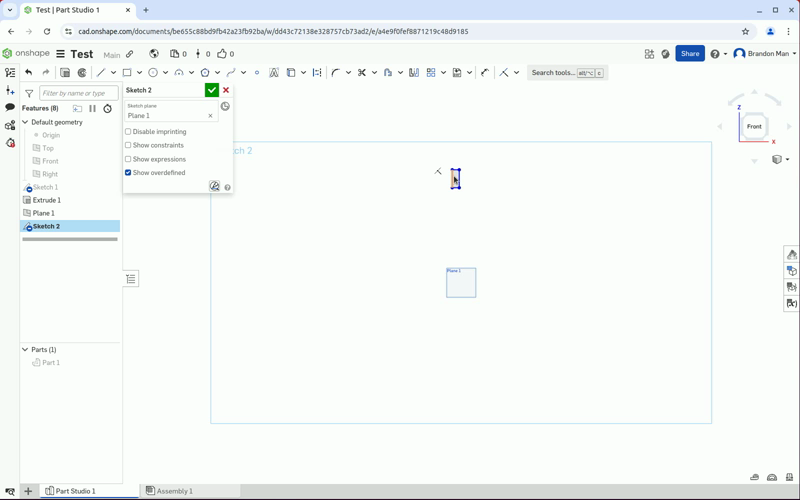
scroll(6)
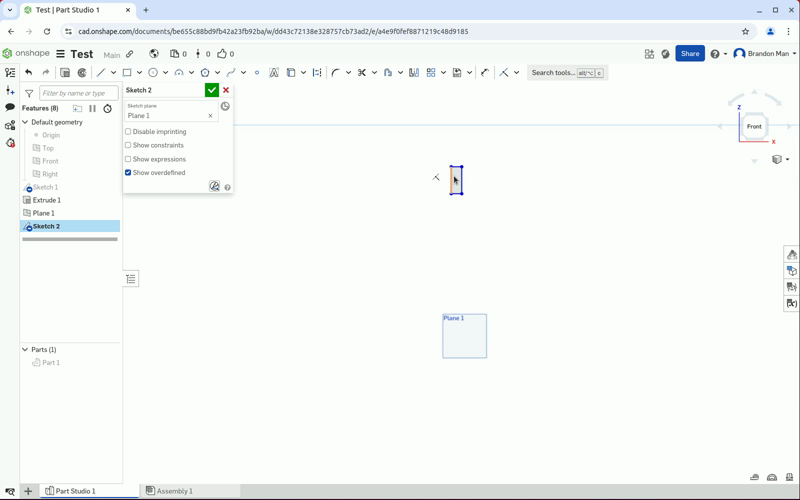
scroll(6)
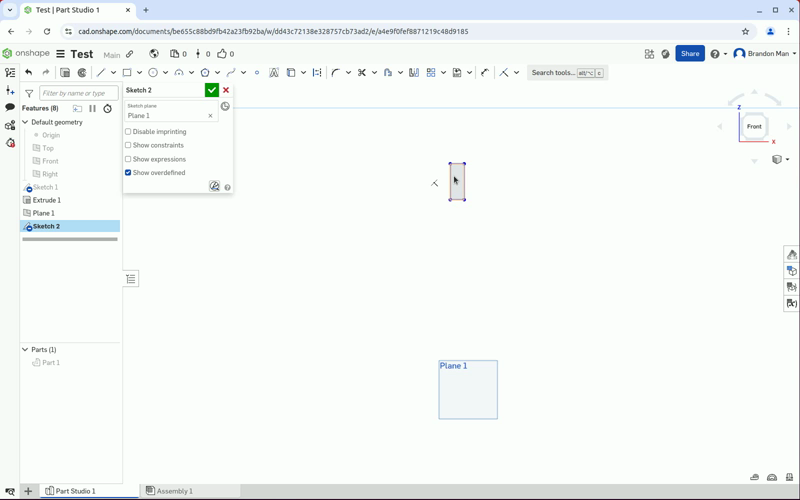
scroll(6)
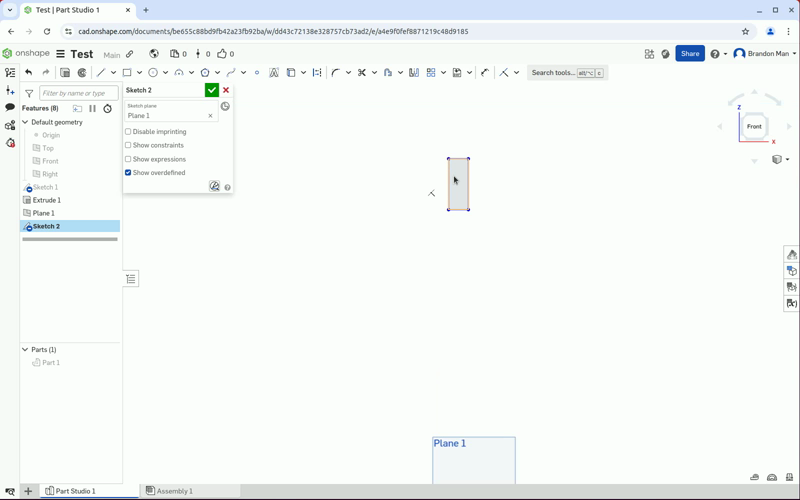
scroll(6)
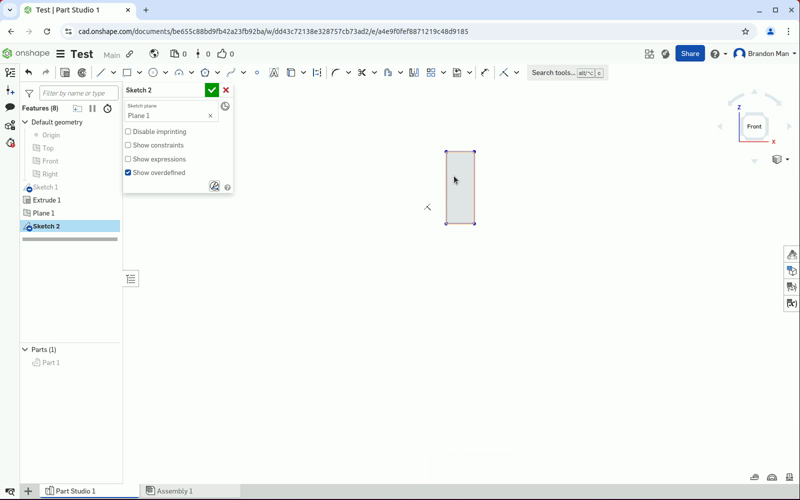
scroll(6)
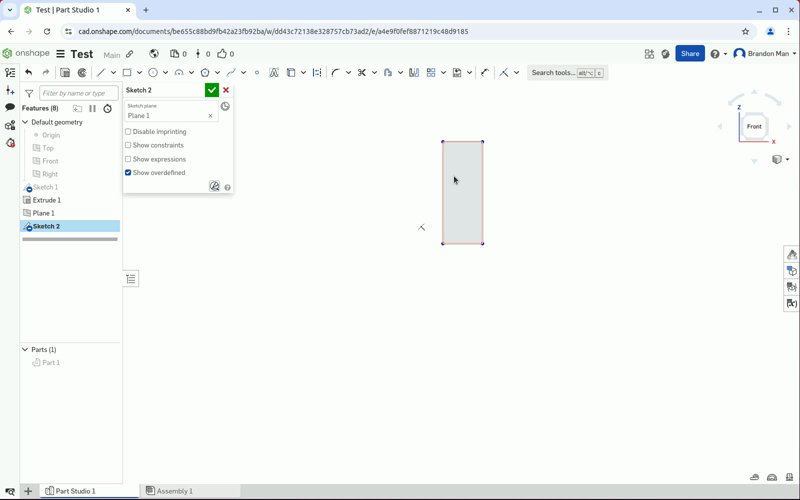
scroll(6)
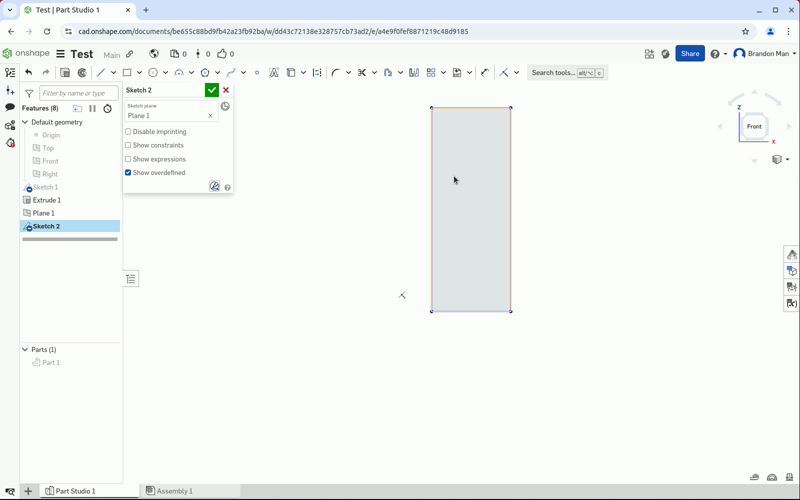
click(454, 175)
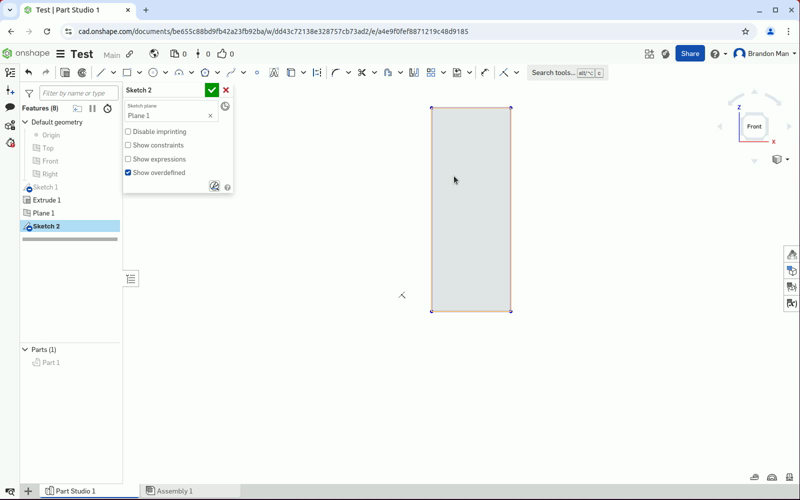
scroll(-6)
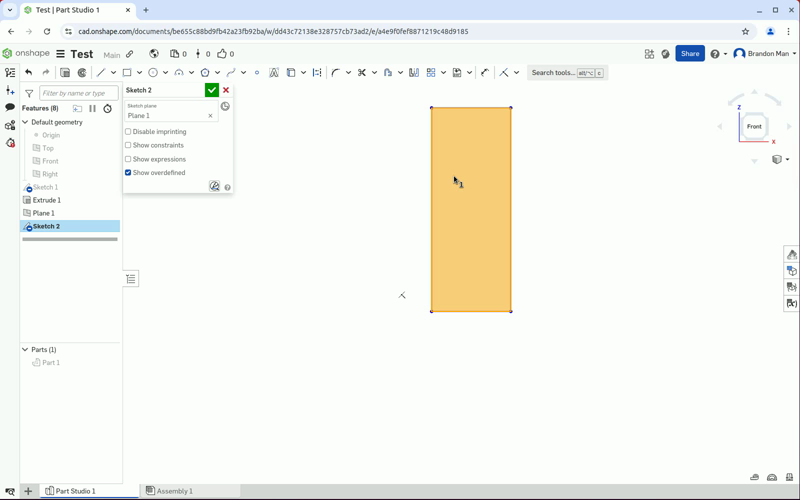
scroll(-6)
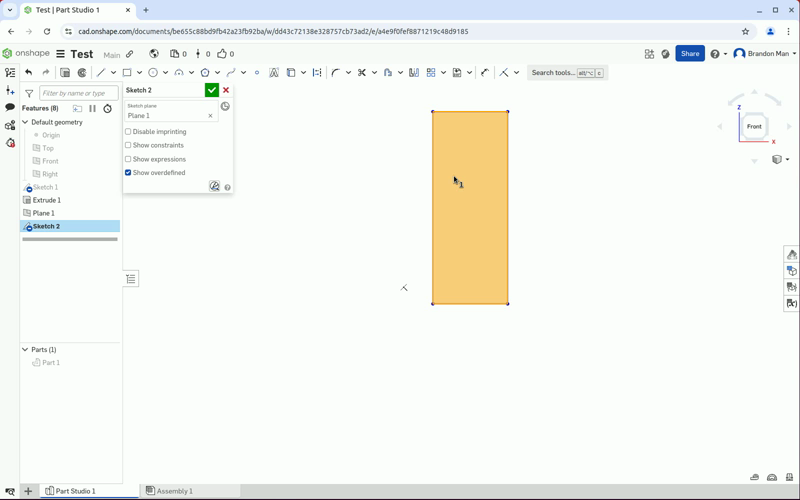
scroll(-6)
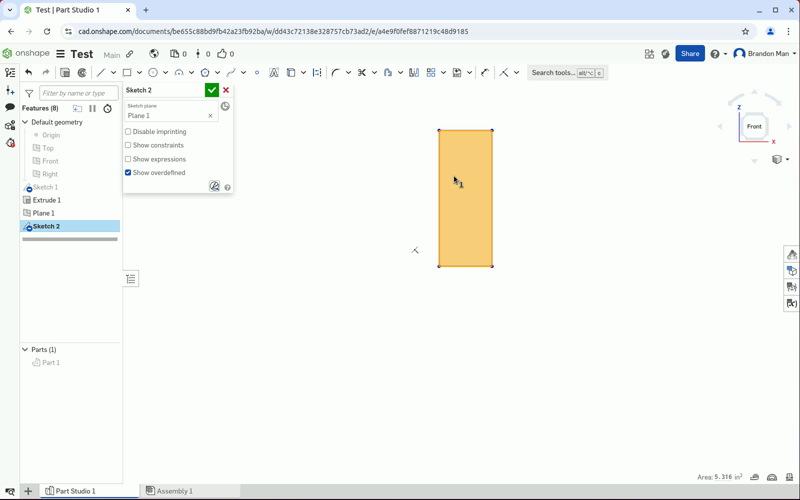
scroll(-6)
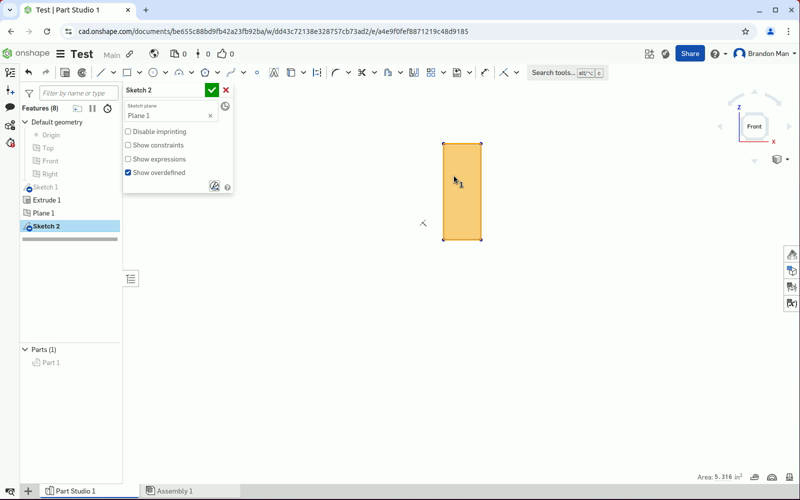
scroll(-6)
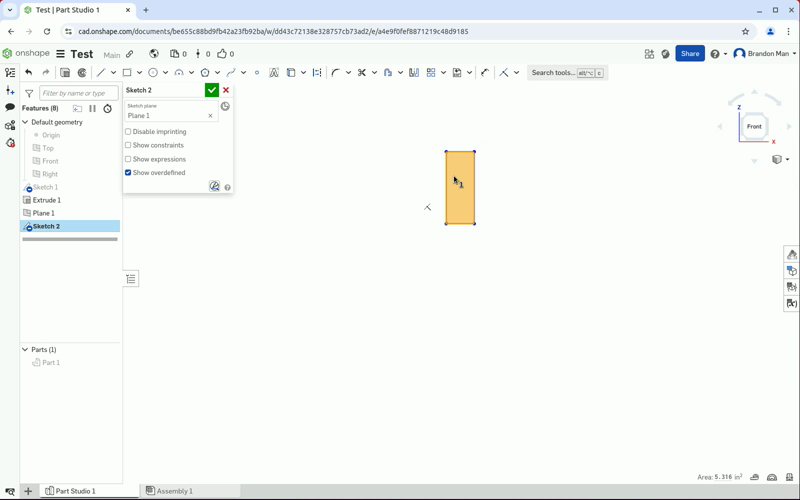
scroll(-6)
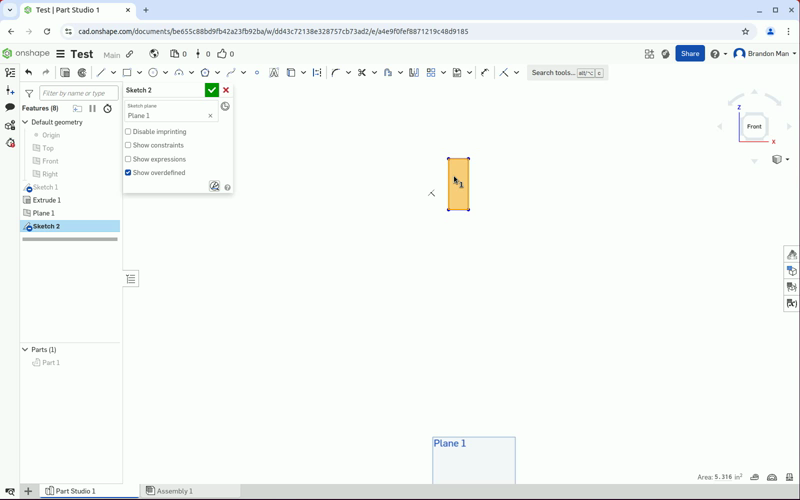
scroll(-6)
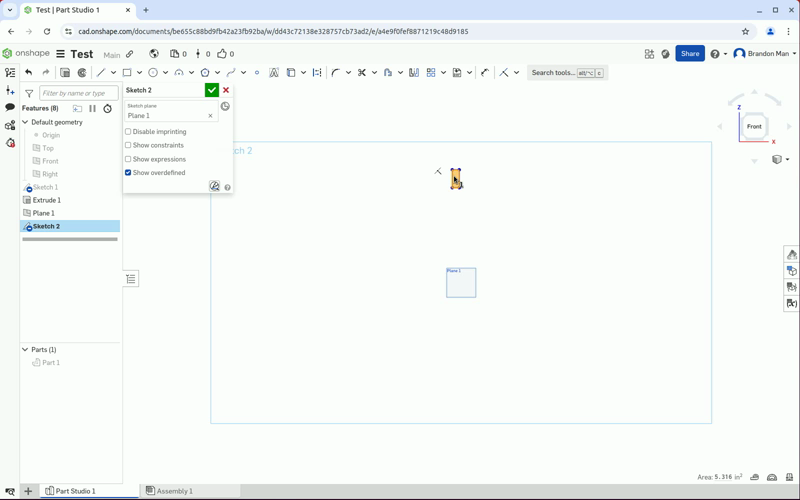
mouse_move(73, 352)
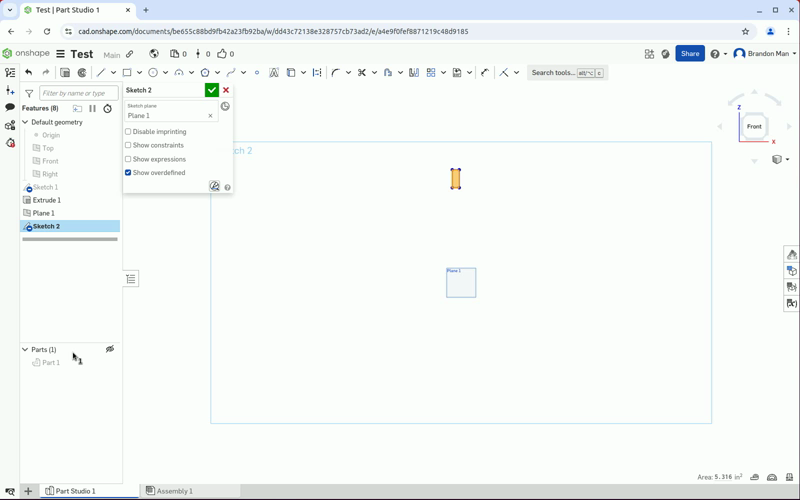
key(shift+y)
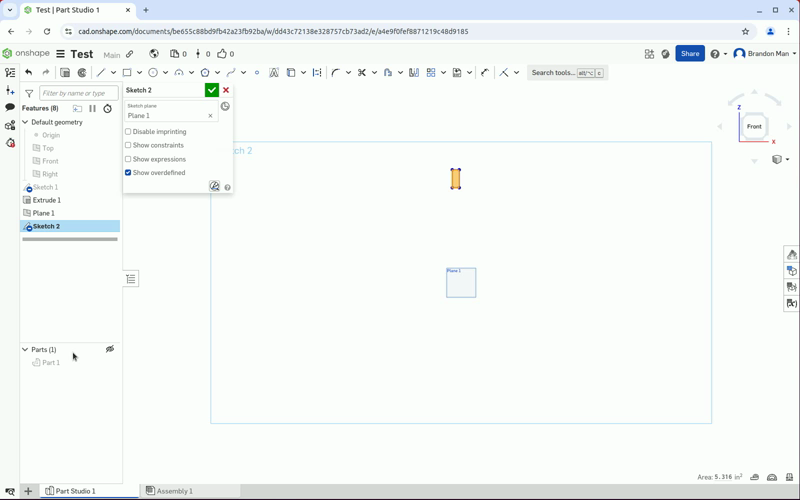
key(shift+e)
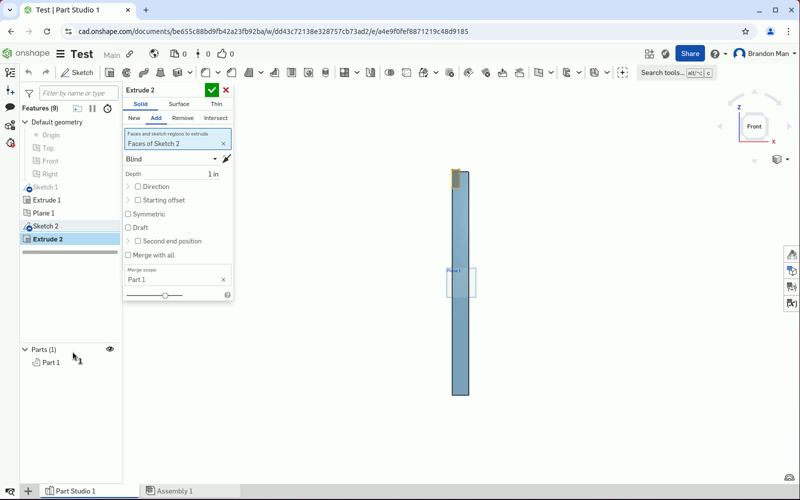
mouse_move(143, 106)
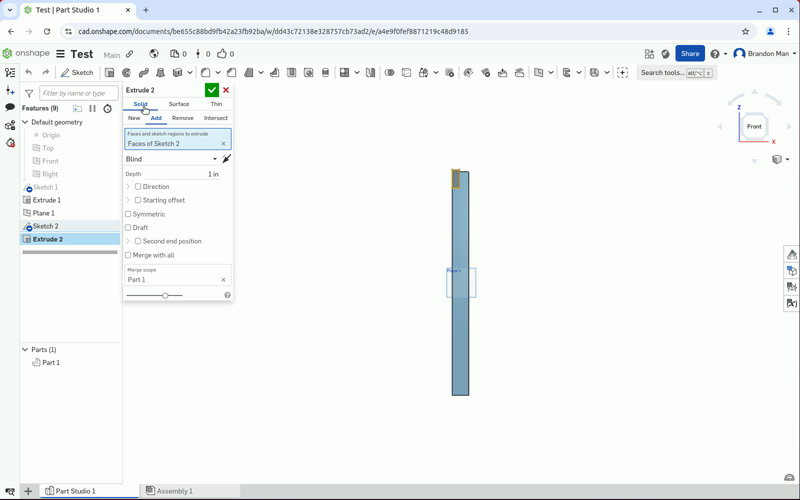
click(143, 106)
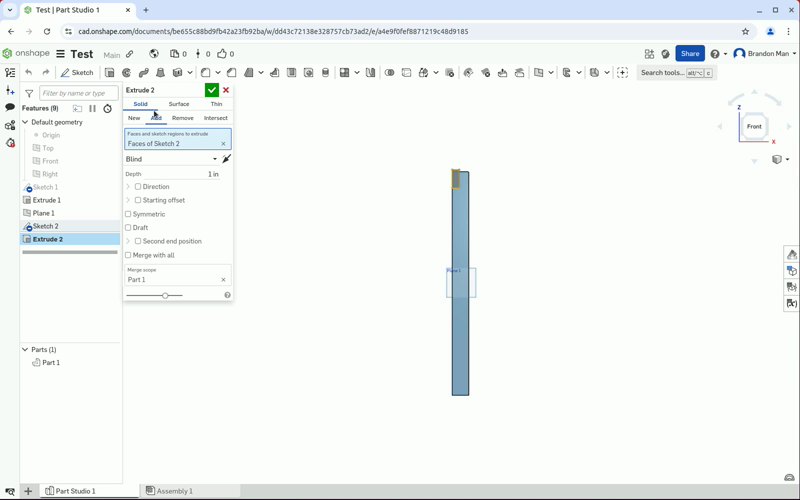
mouse_move(186, 120)
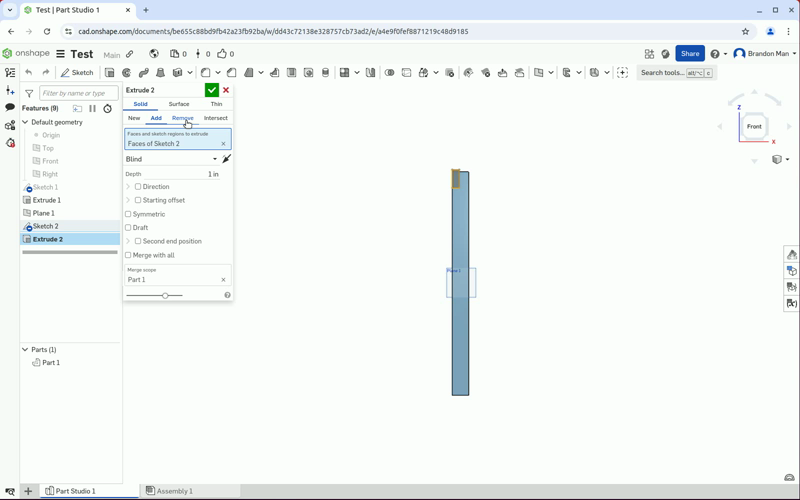
click(186, 120)
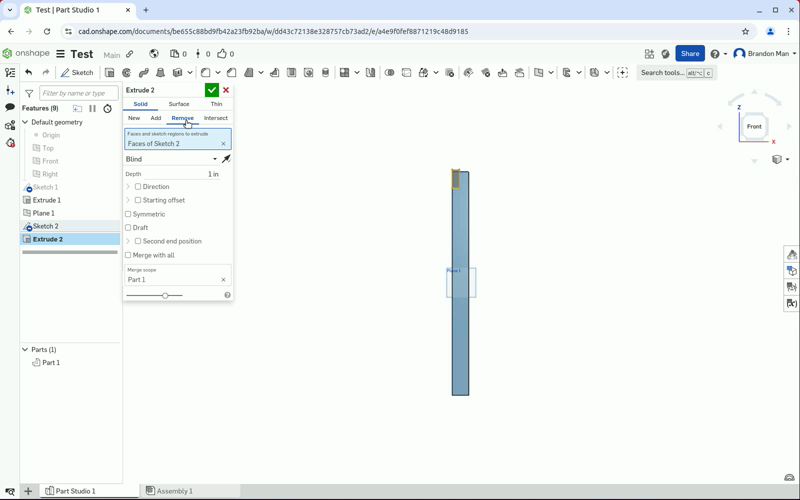
key(tab, 4)
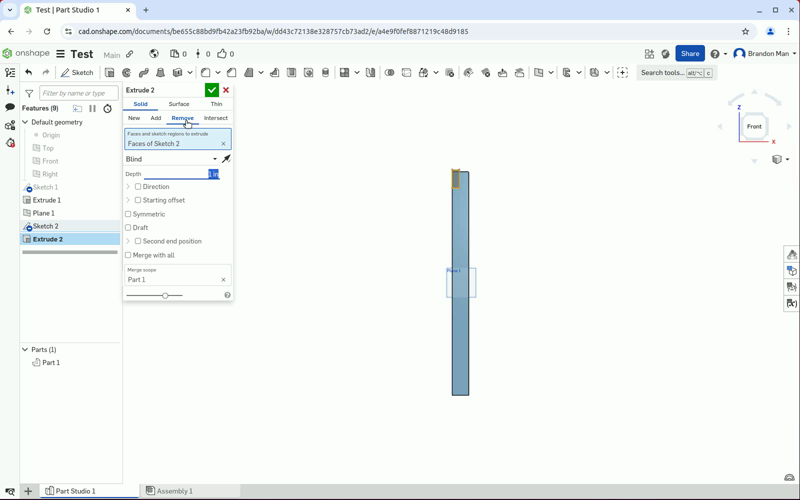
text(1.204)
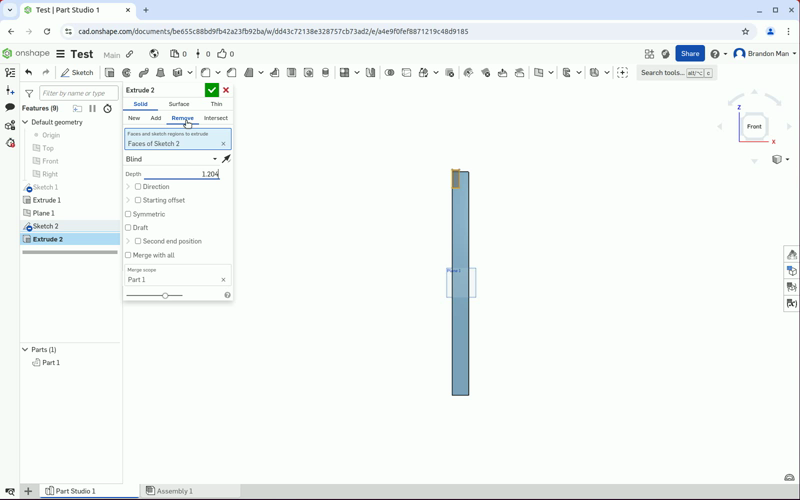
key(tab, 6)
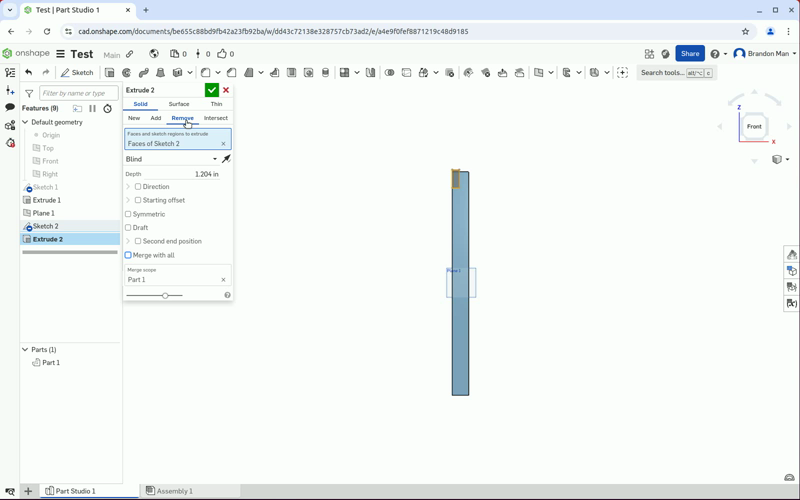
key(space)
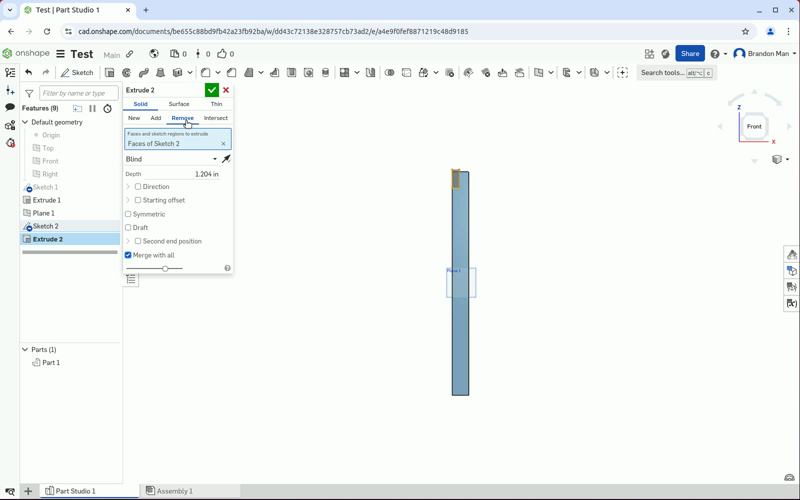
key(enter)
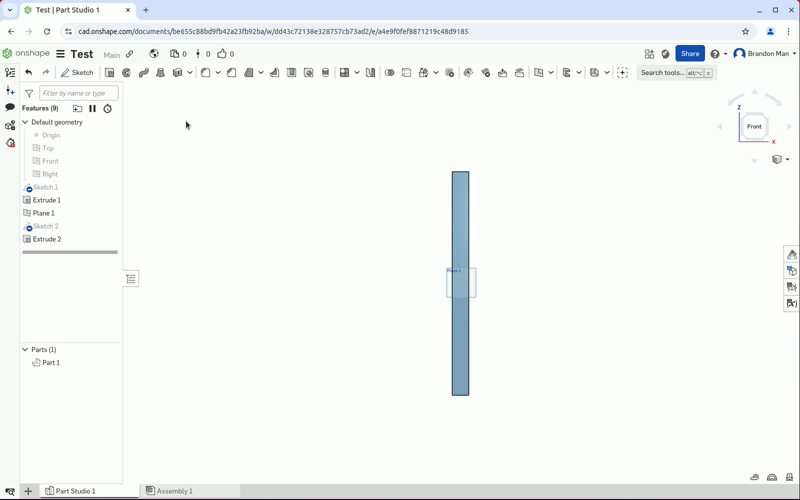
key(shift+h)
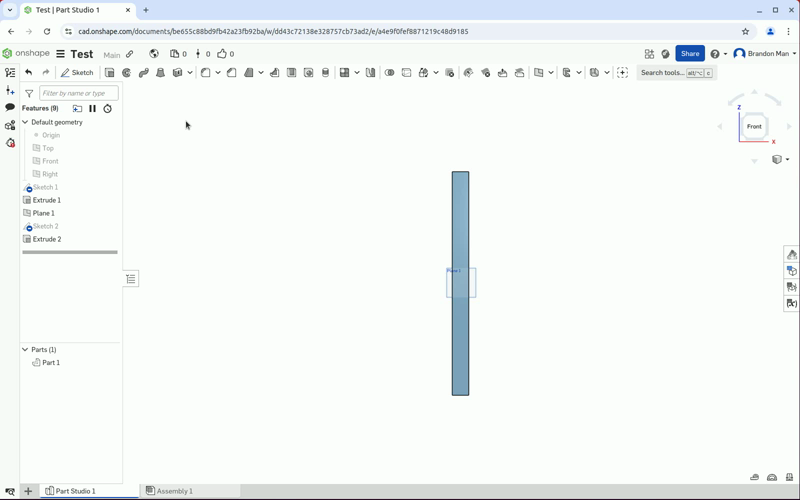
key(shift+h)
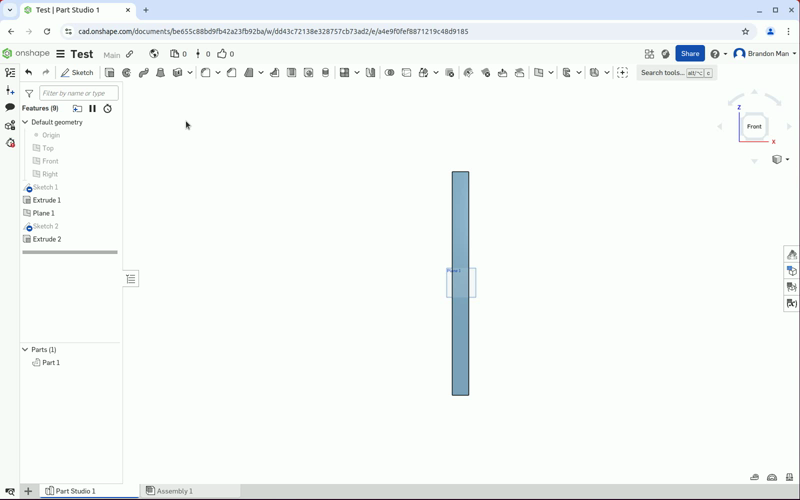
mouse_move(73, 189)
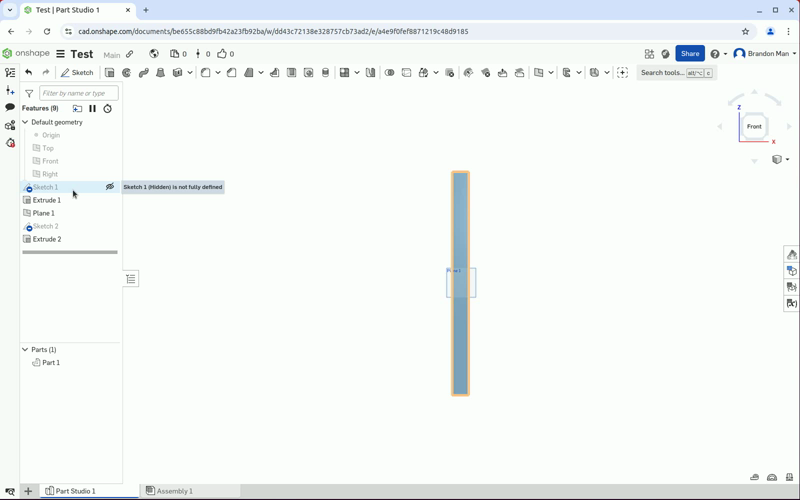
click(73, 189)
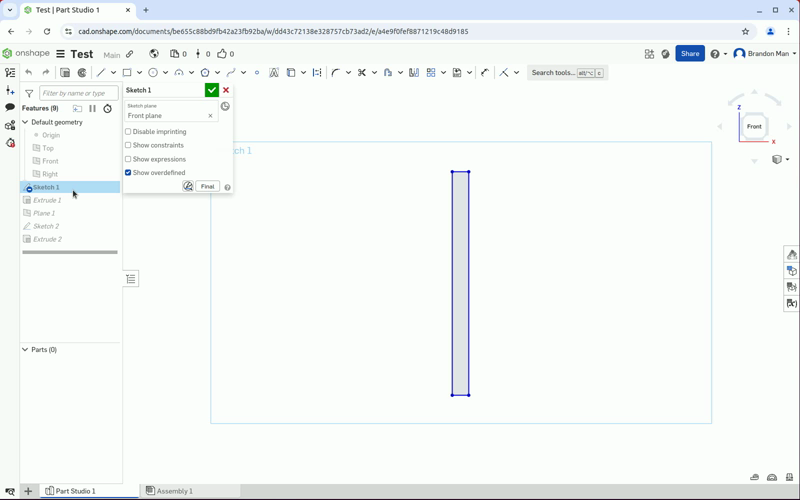
mouse_move(229, 92)
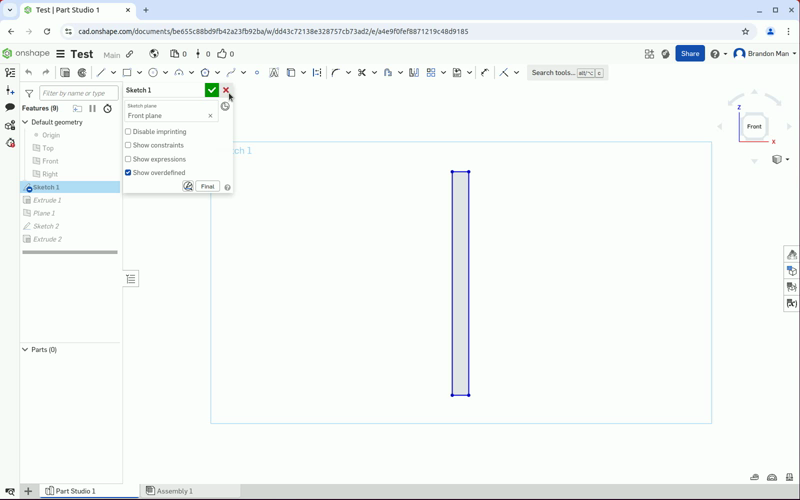
click(229, 92)
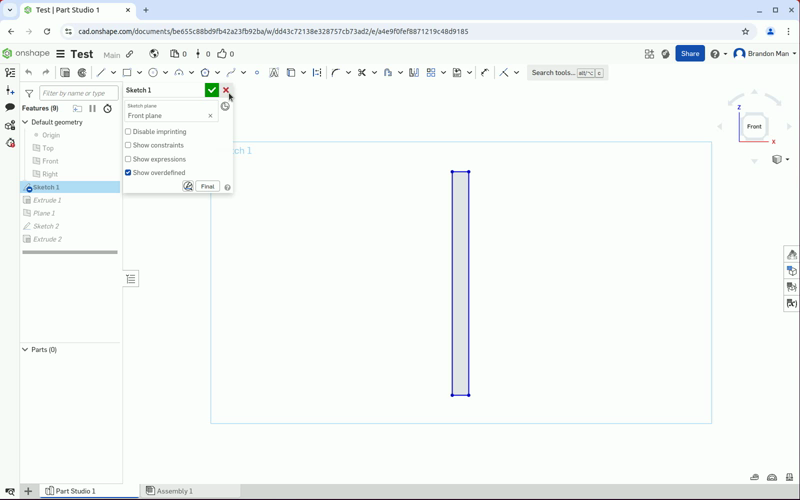
key(shift+s)
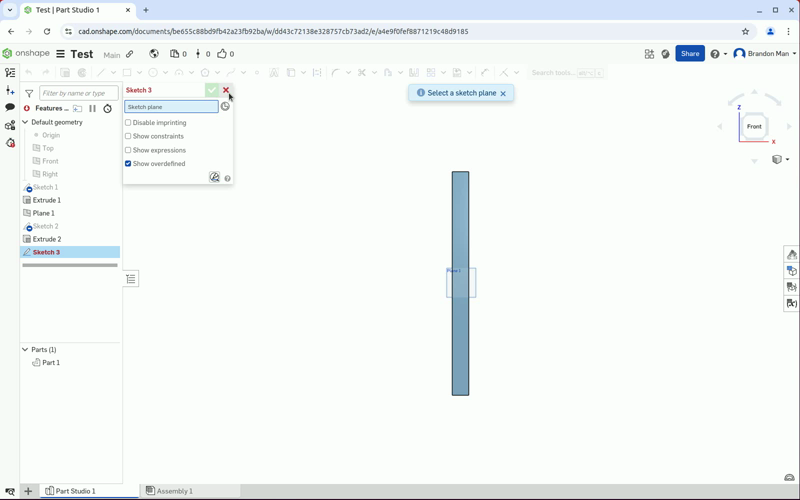
mouse_move(73, 215)
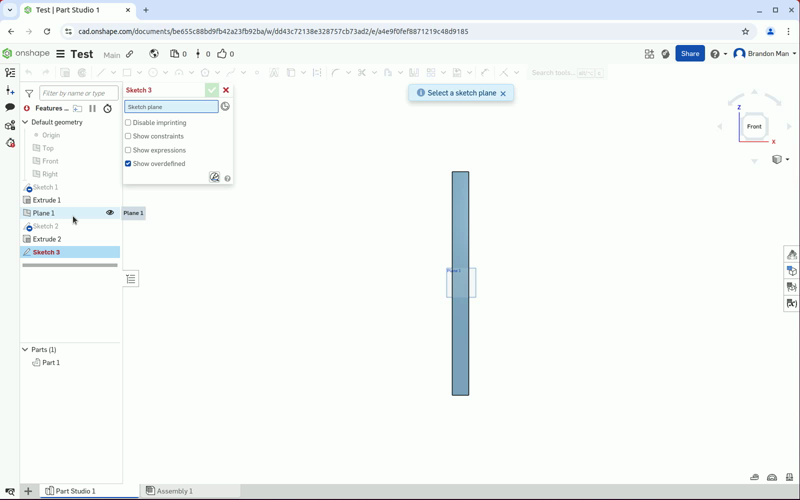
click(73, 215)
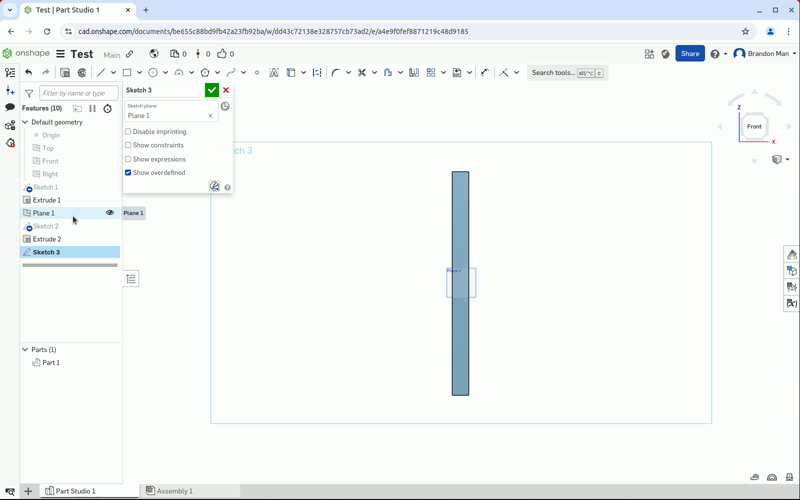
mouse_move(73, 352)
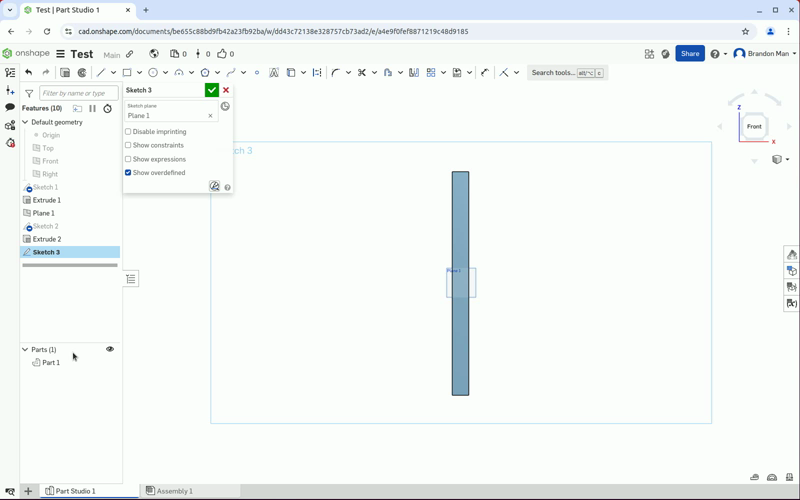
key(y)
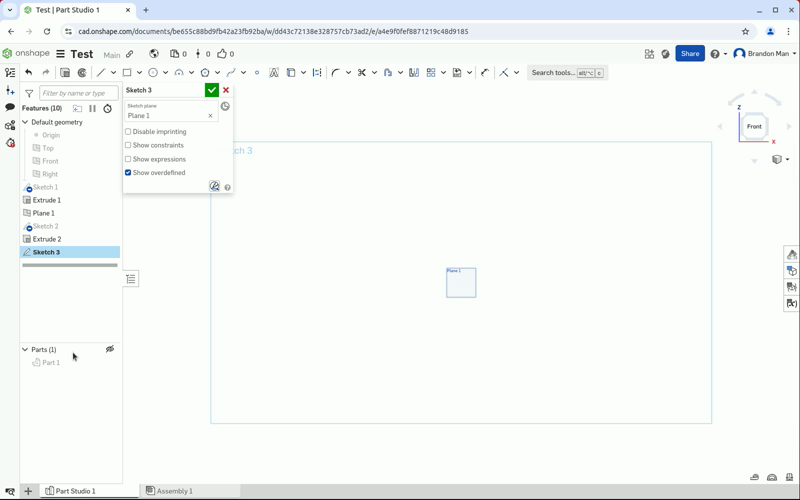
key(l)
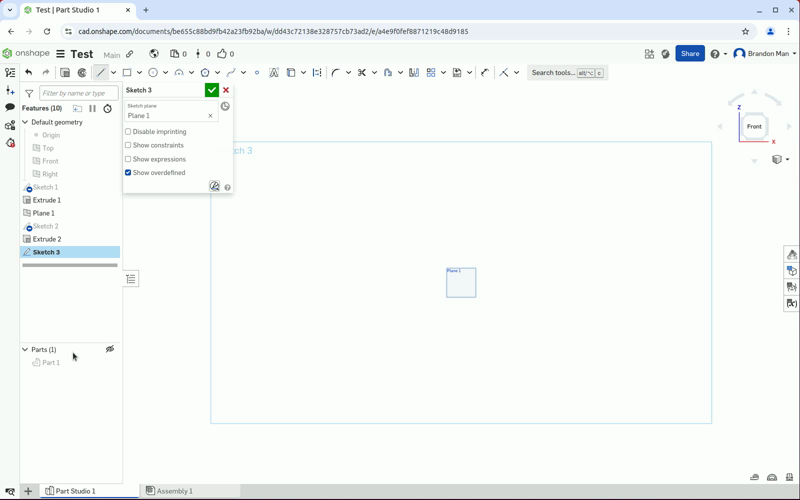
key_down(shift)
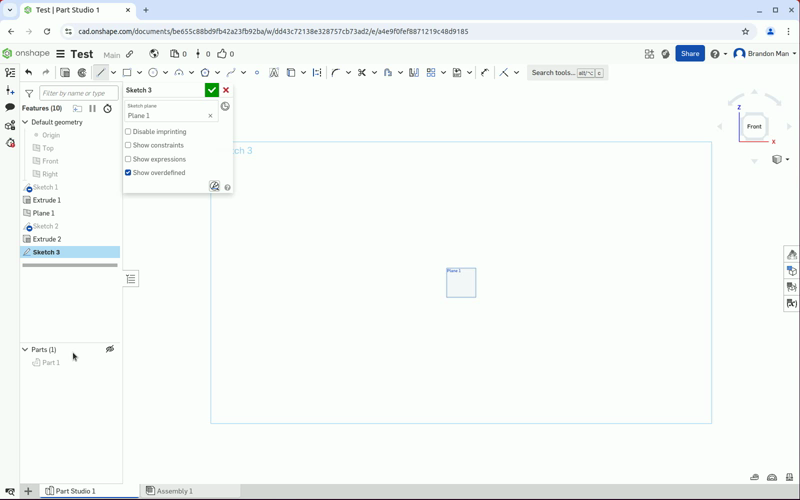
mouse_move(452, 395)
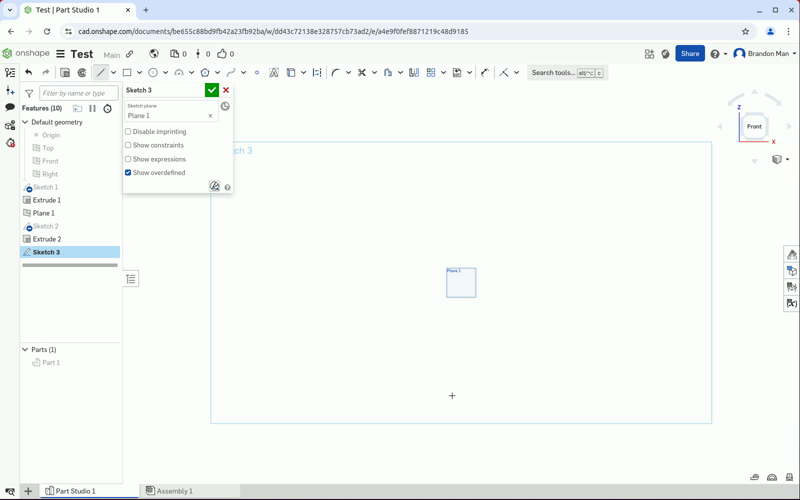
click(452, 395)
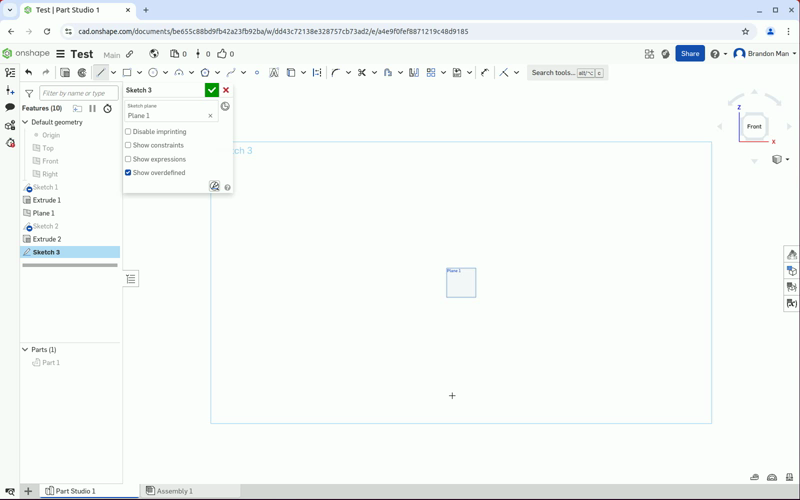
key_up(shift)
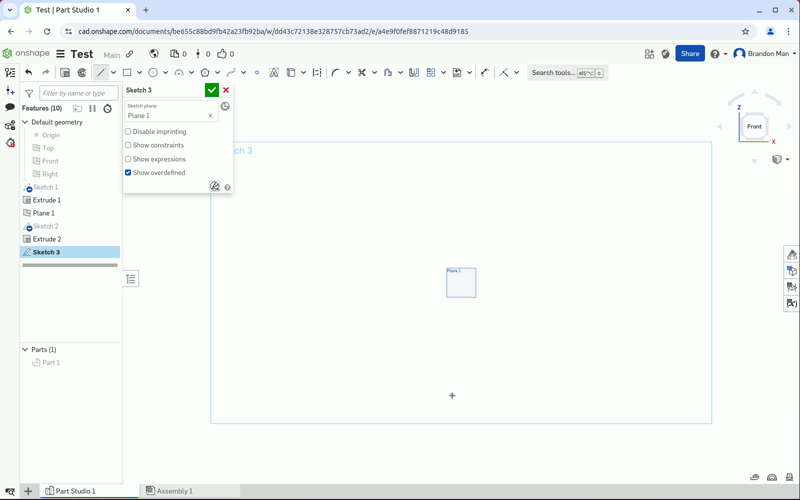
key_down(shift)
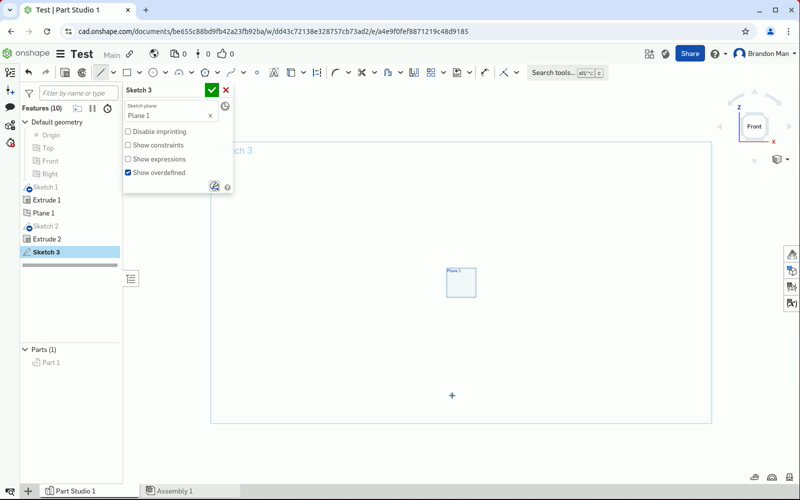
mouse_move(482, 395)
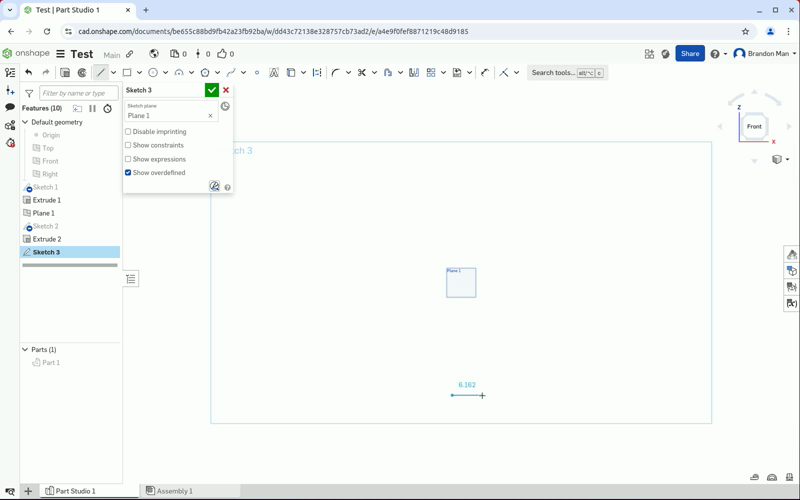
mouse_move(459, 395)
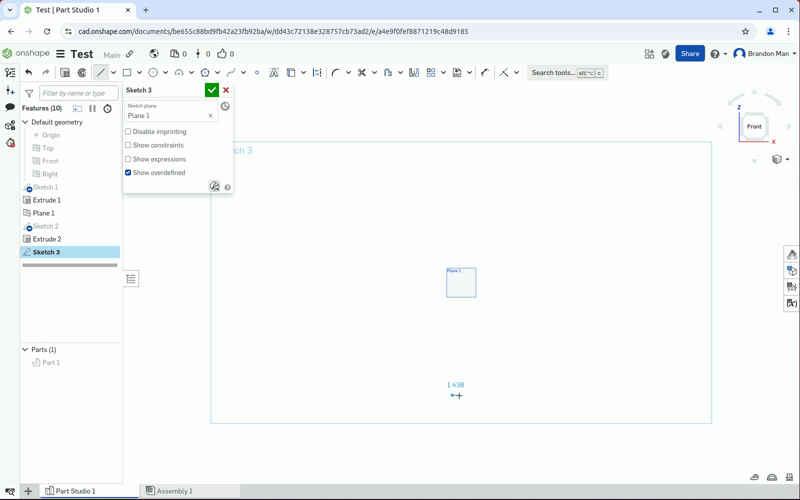
scroll(6)
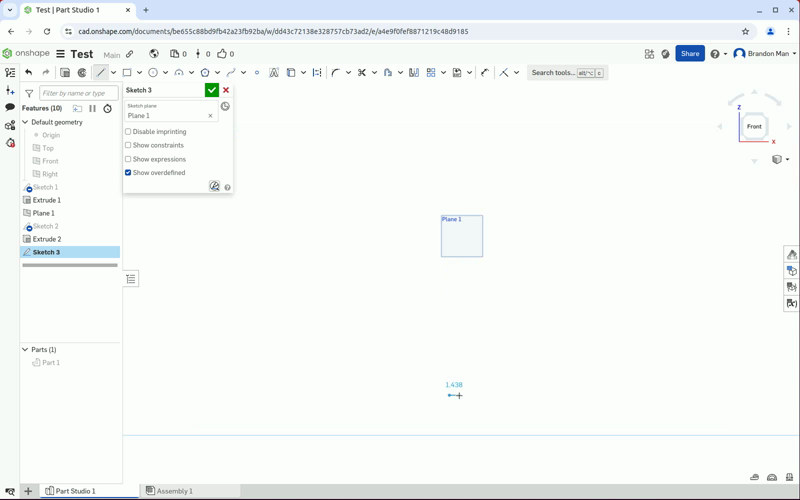
scroll(6)
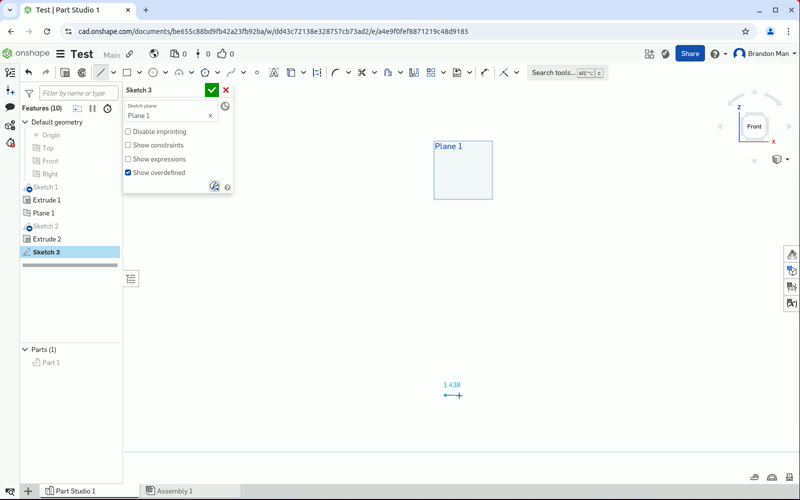
scroll(6)
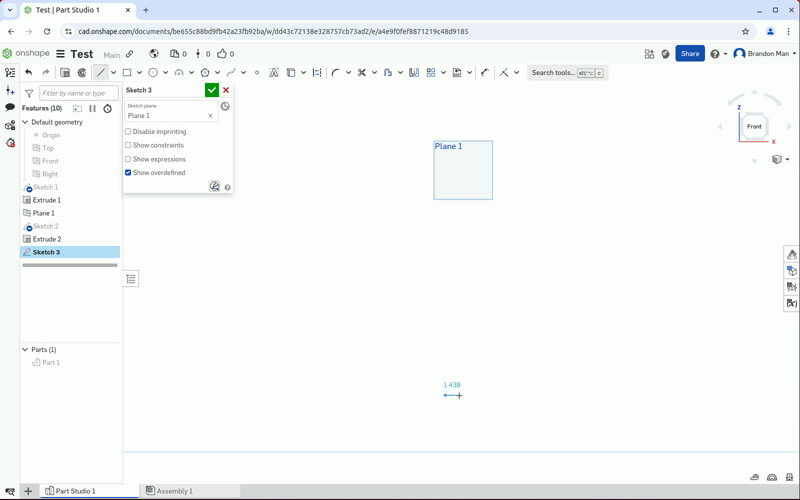
scroll(6)
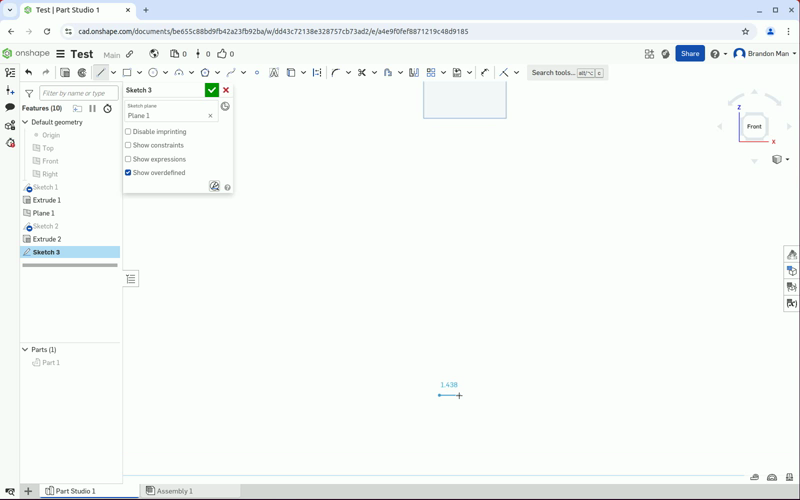
scroll(6)
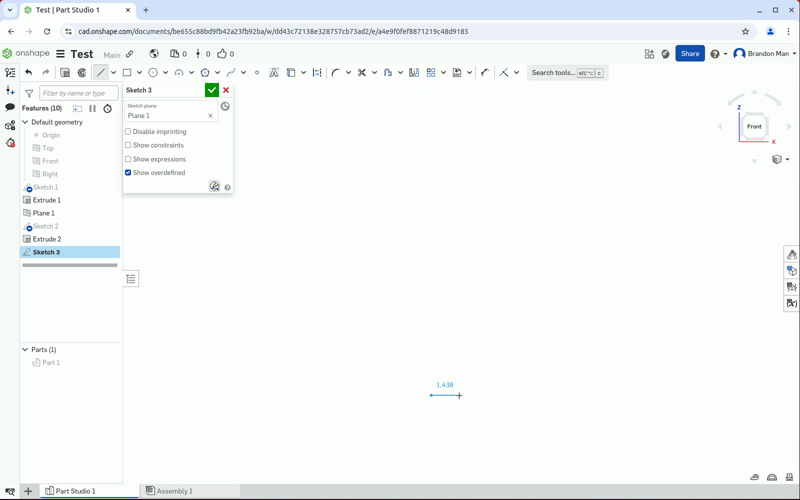
scroll(6)
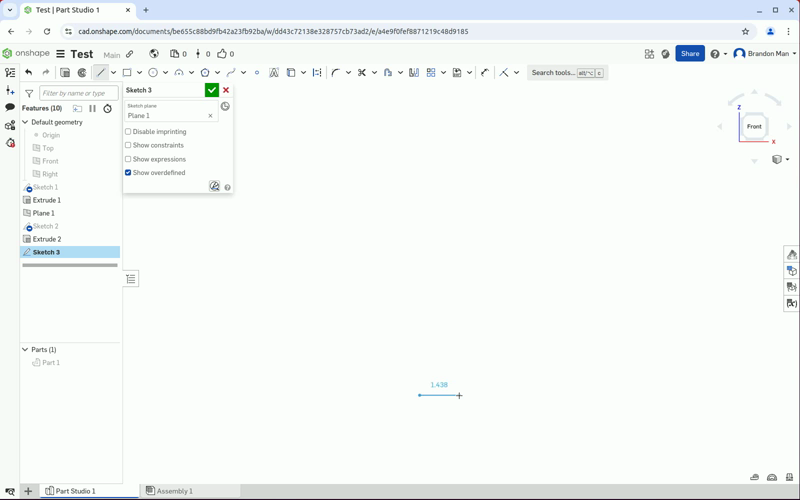
scroll(6)
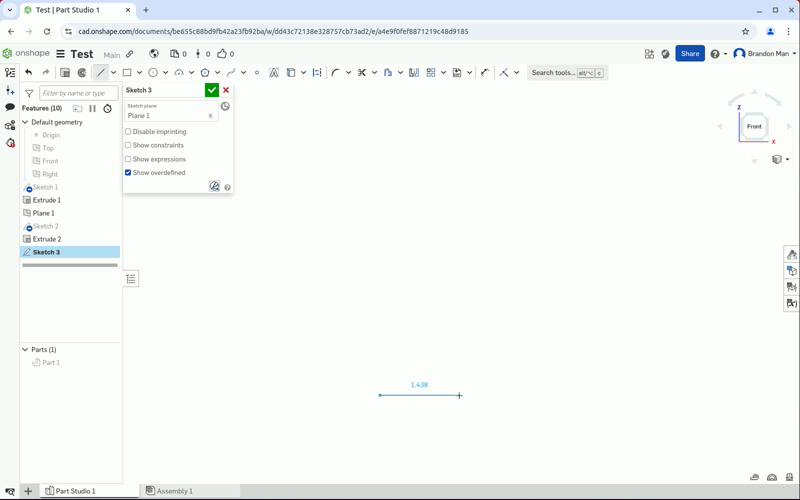
click(459, 395)
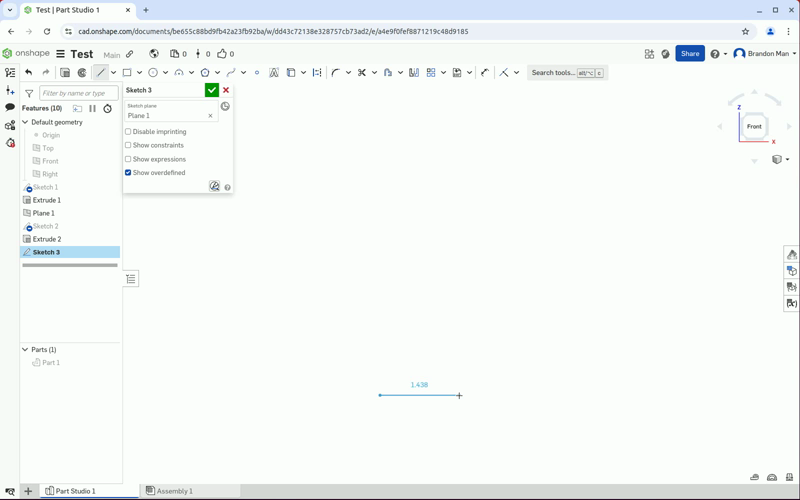
scroll(-6)
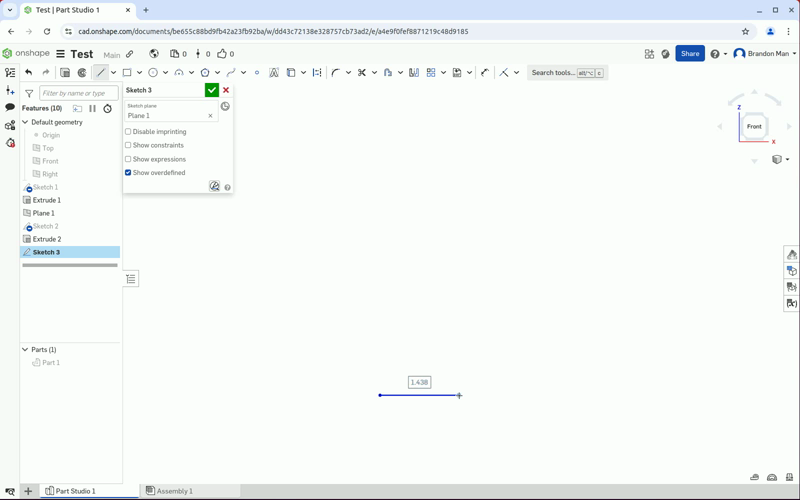
scroll(-6)
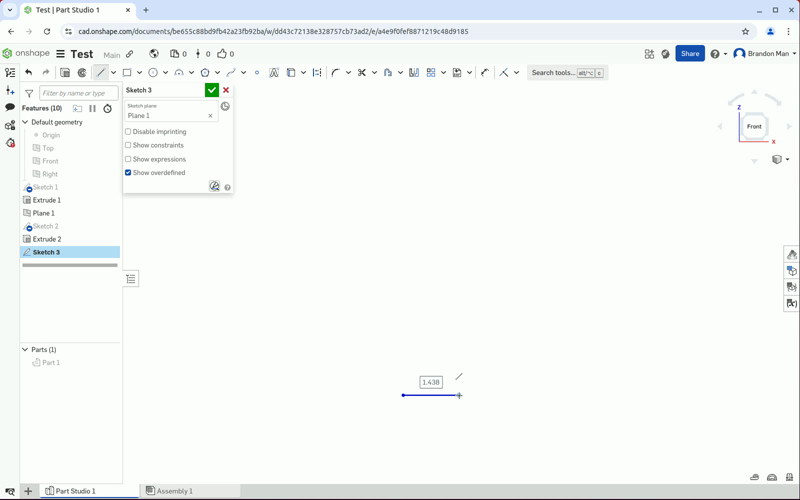
scroll(-6)
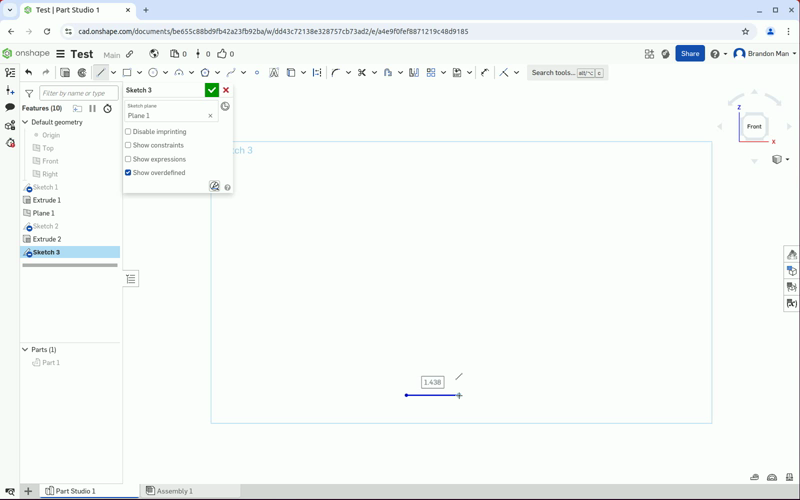
scroll(-6)
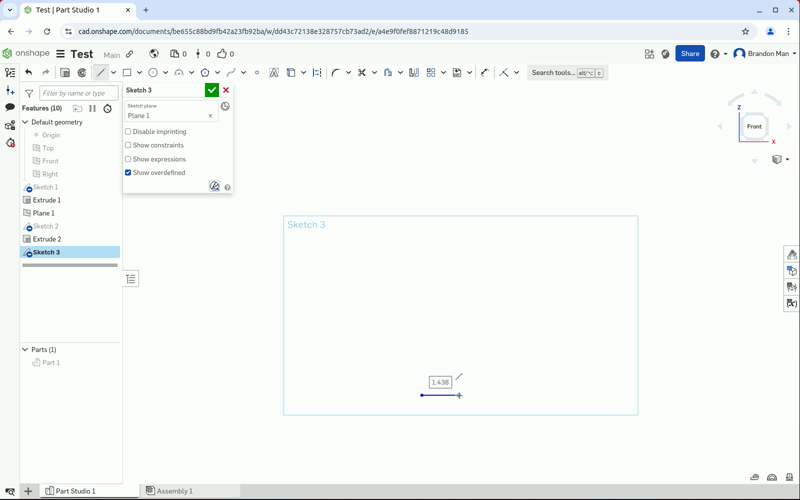
scroll(-6)
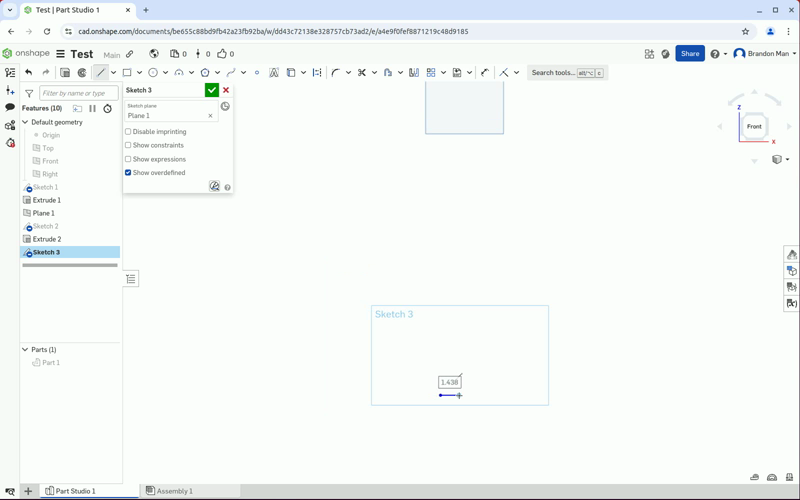
scroll(-6)
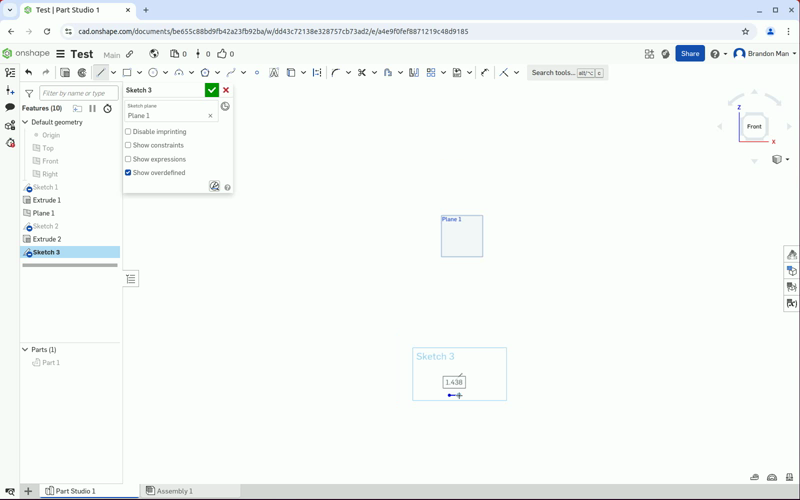
scroll(-6)
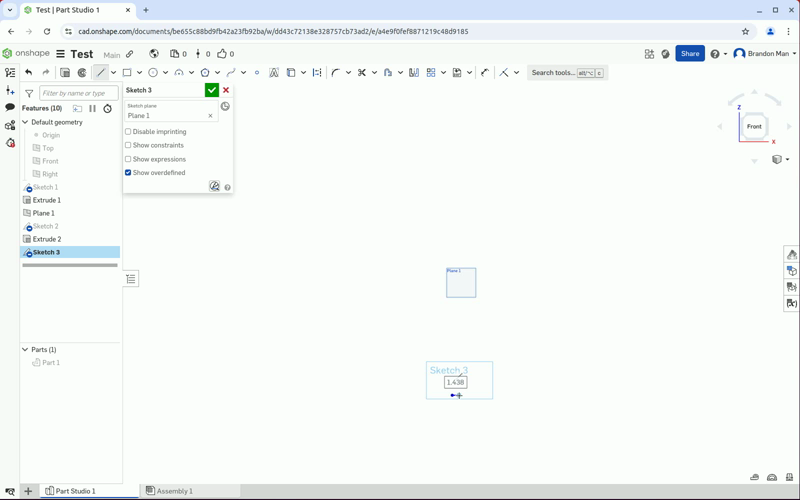
key_up(shift)
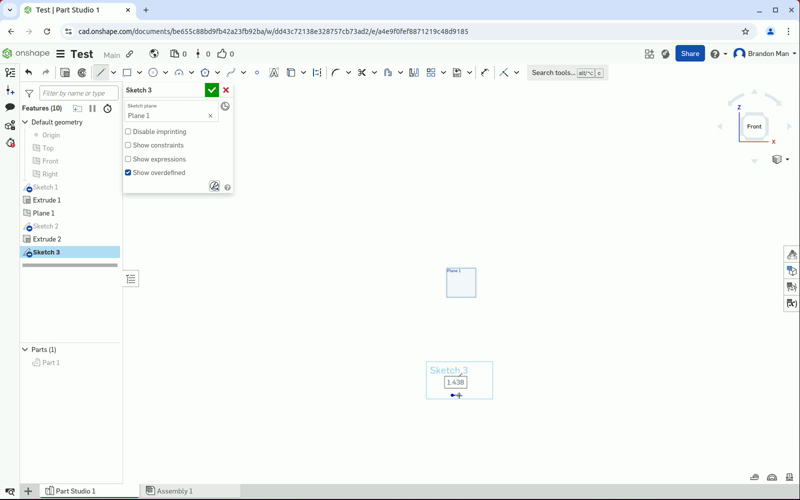
key_down(shift)
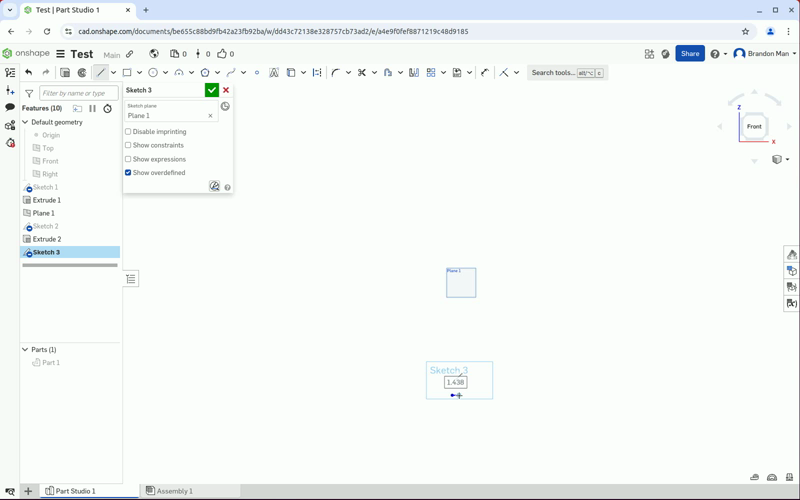
mouse_move(489, 395)
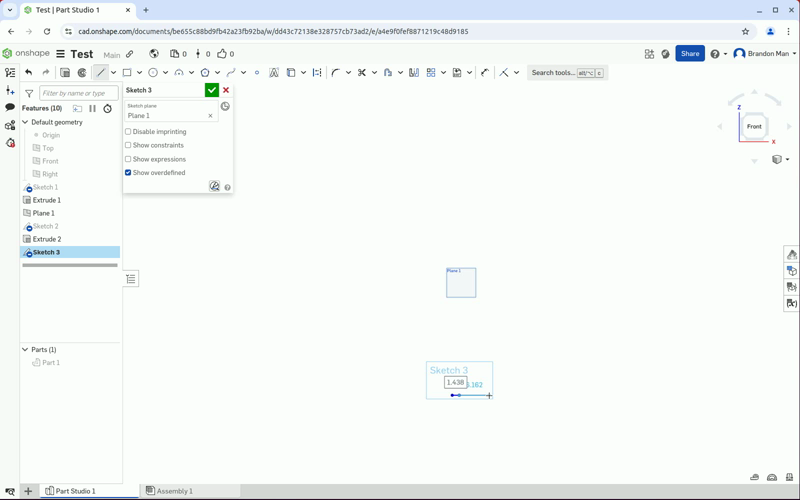
mouse_move(459, 376)
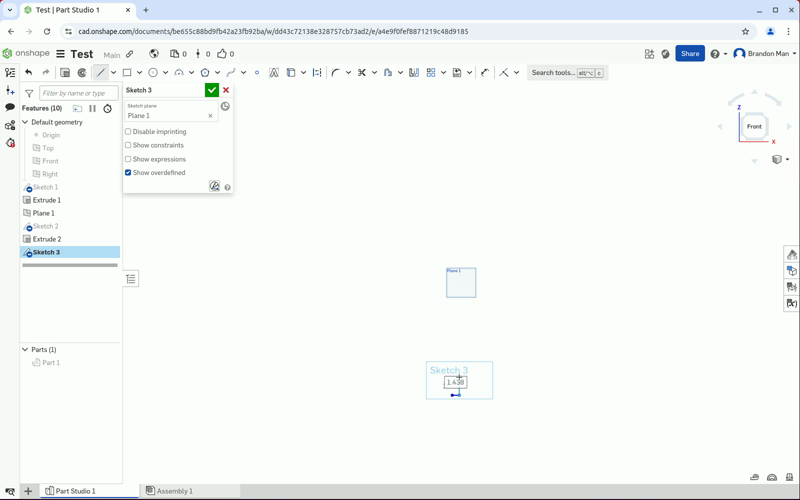
click(459, 376)
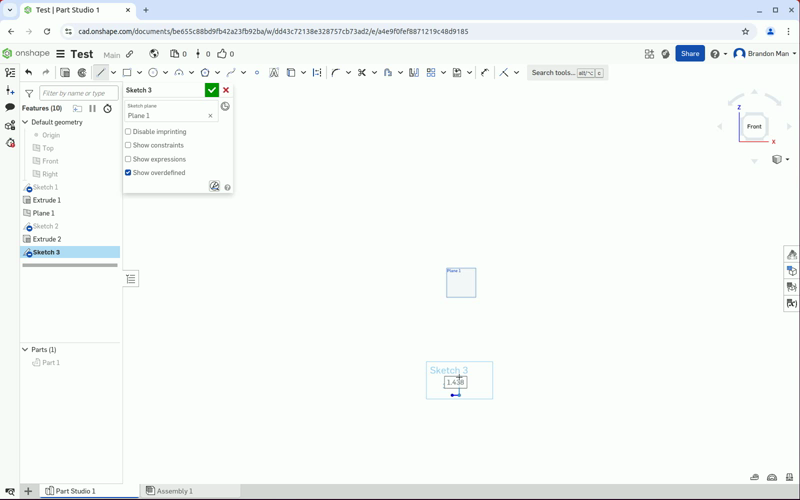
key_up(shift)
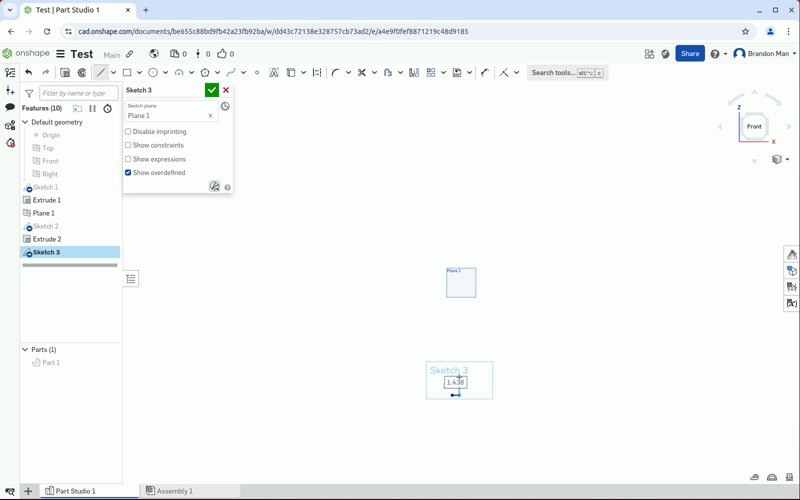
key_down(shift)
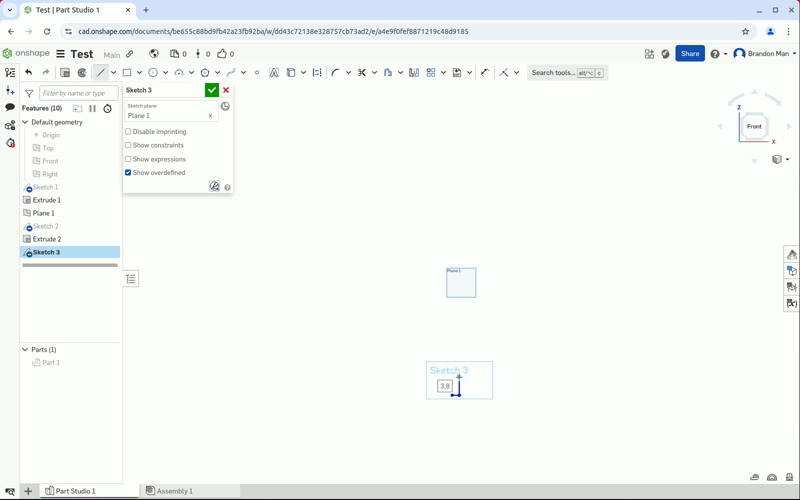
mouse_move(489, 376)
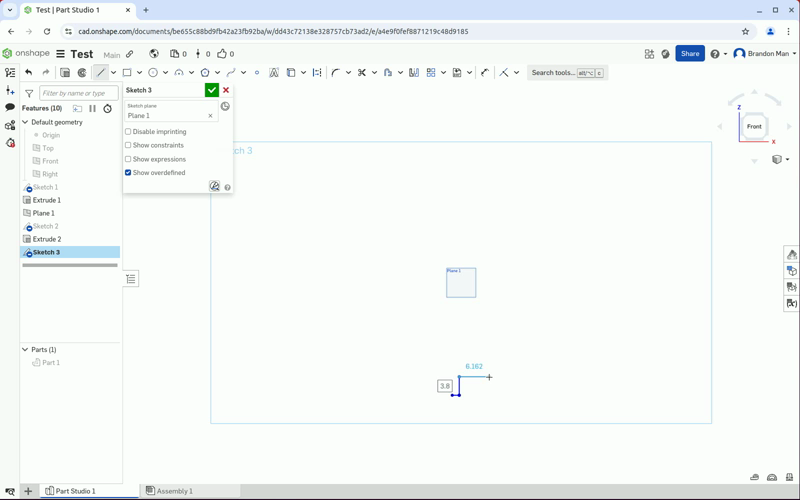
mouse_move(452, 376)
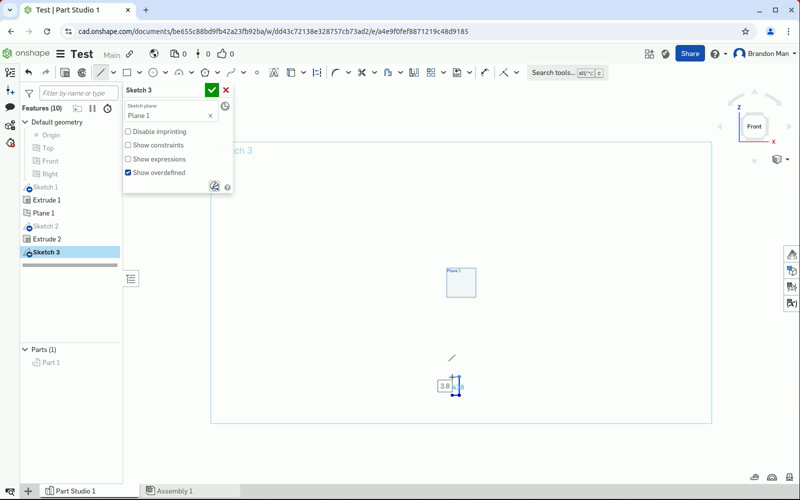
scroll(6)
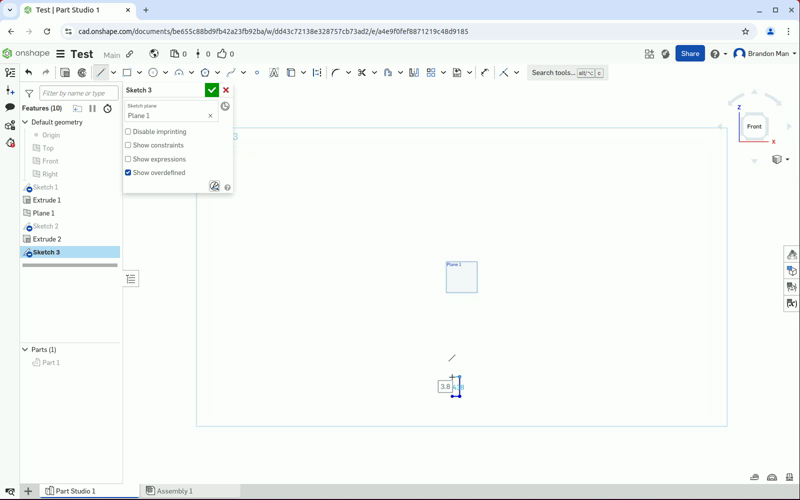
scroll(6)
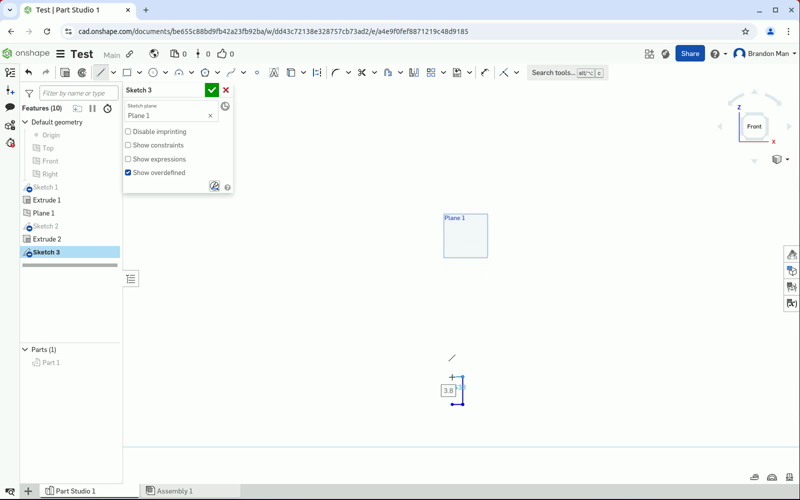
scroll(6)
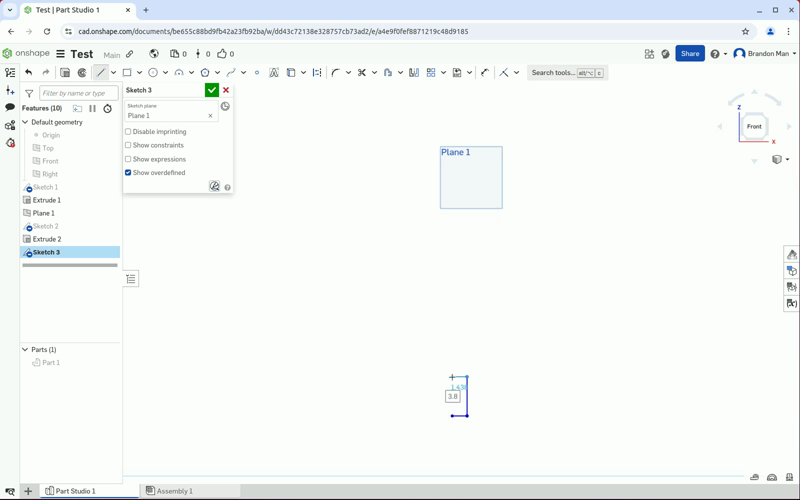
scroll(6)
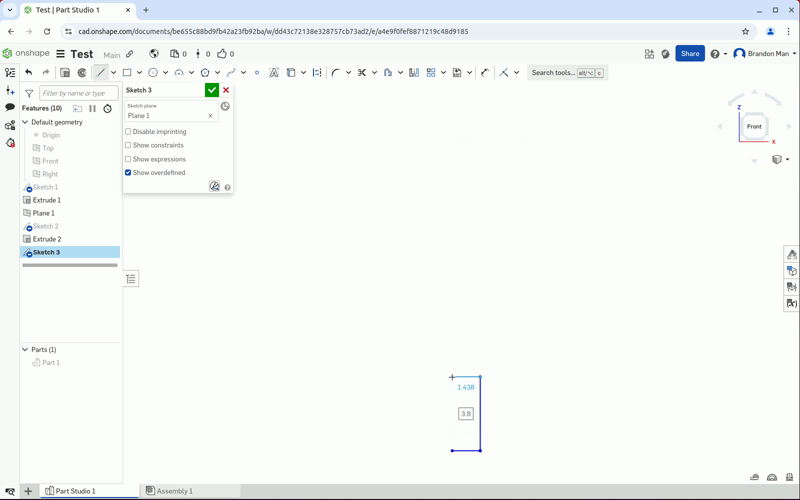
scroll(6)
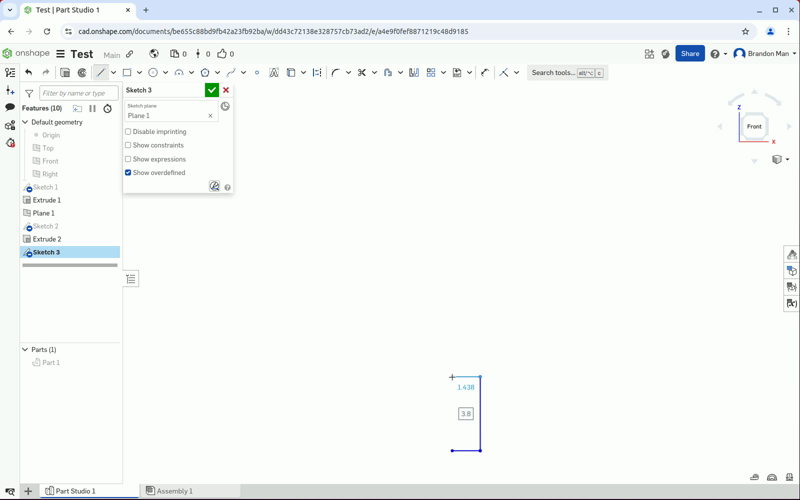
scroll(6)
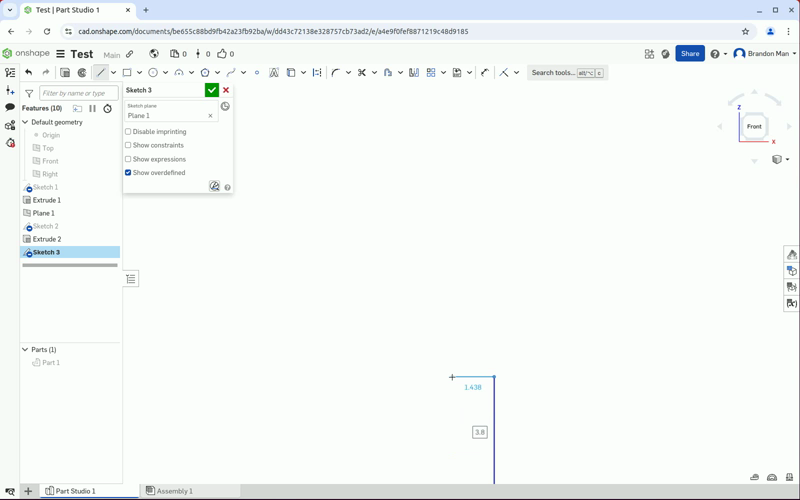
scroll(6)
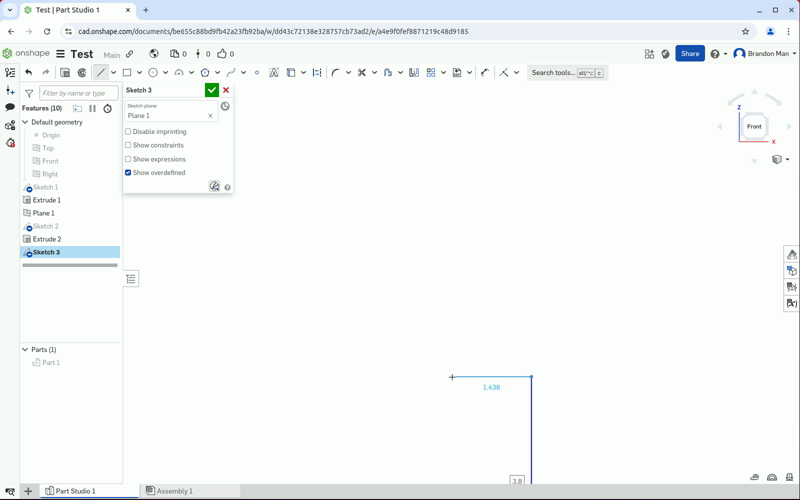
click(452, 376)
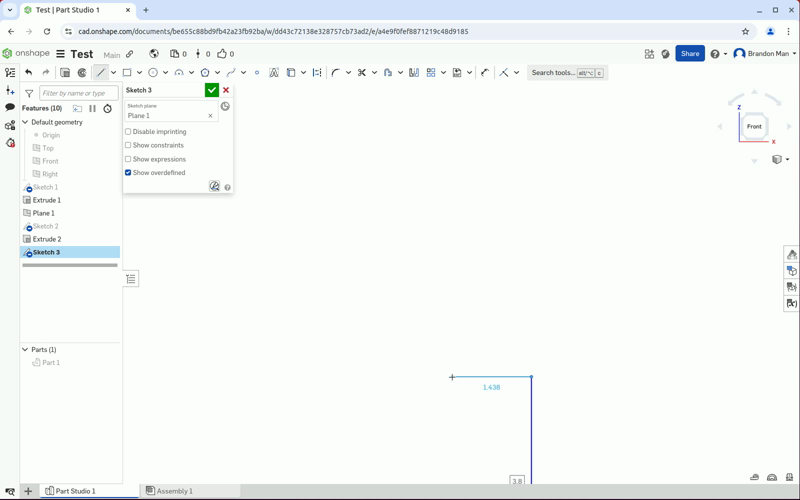
scroll(-6)
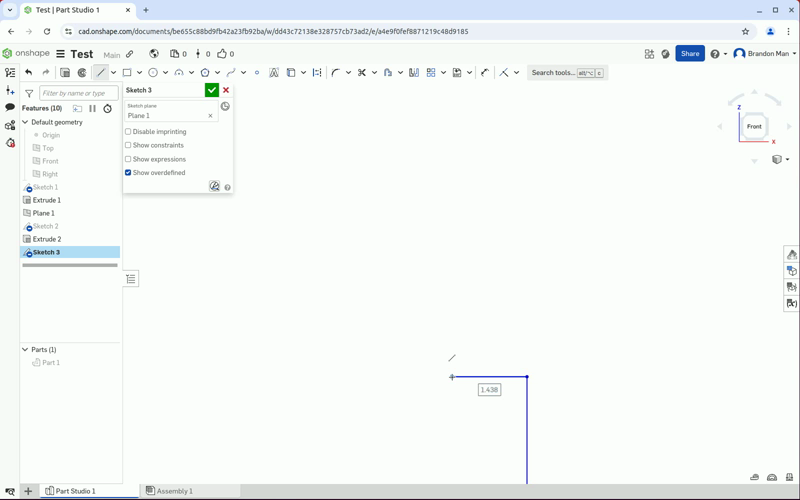
scroll(-6)
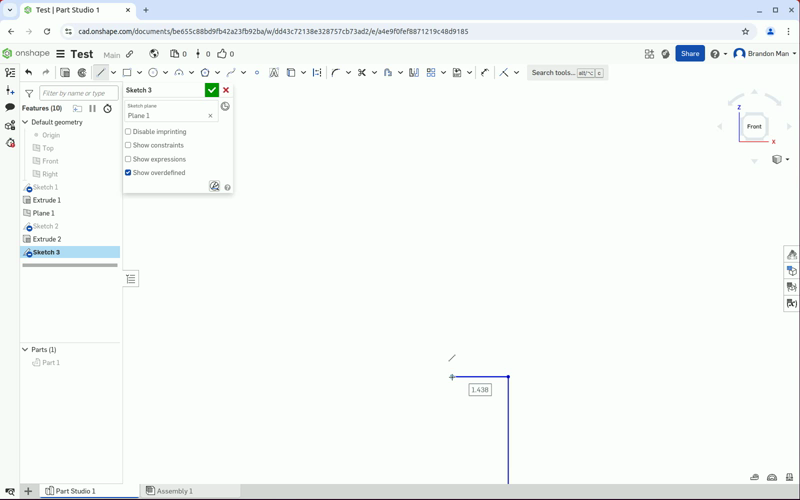
scroll(-6)
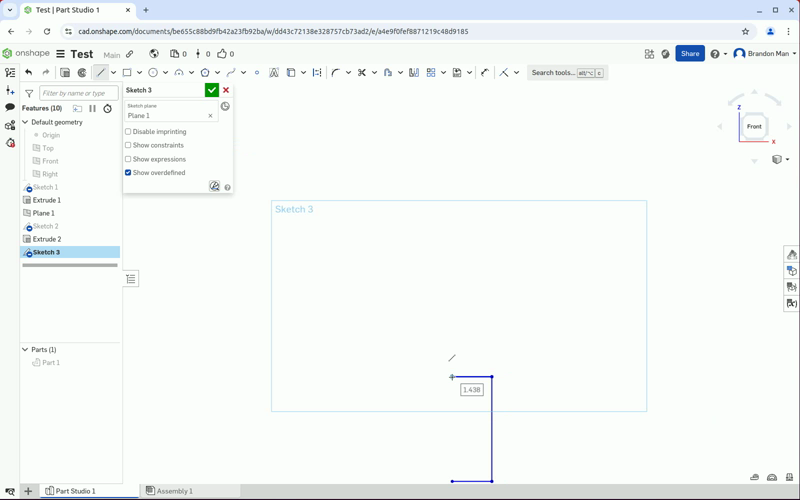
scroll(-6)
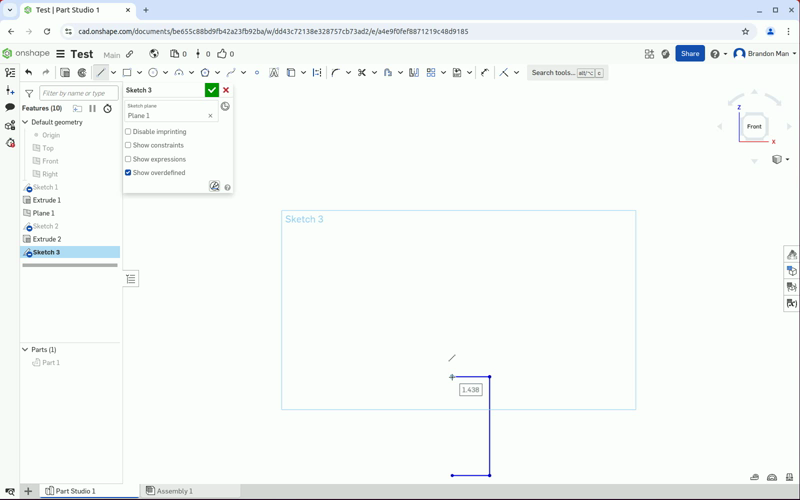
scroll(-6)
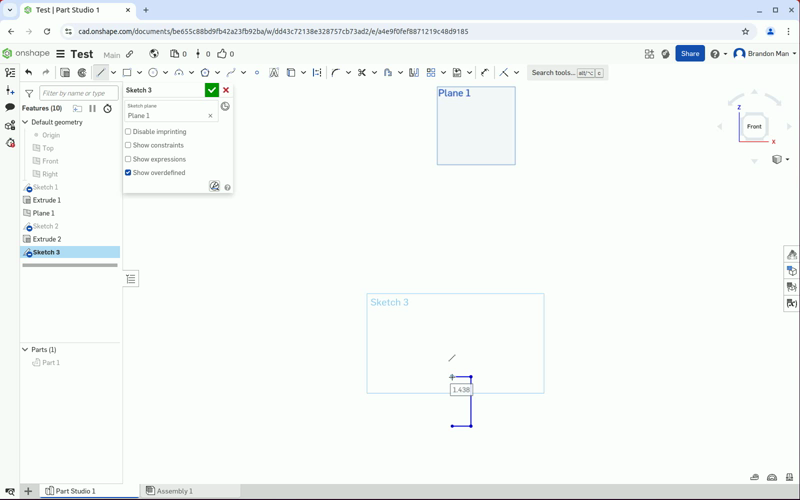
scroll(-6)
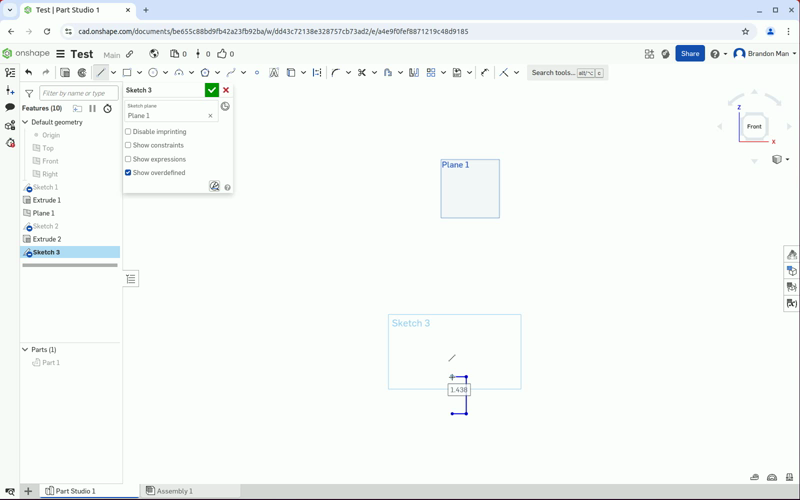
scroll(-6)
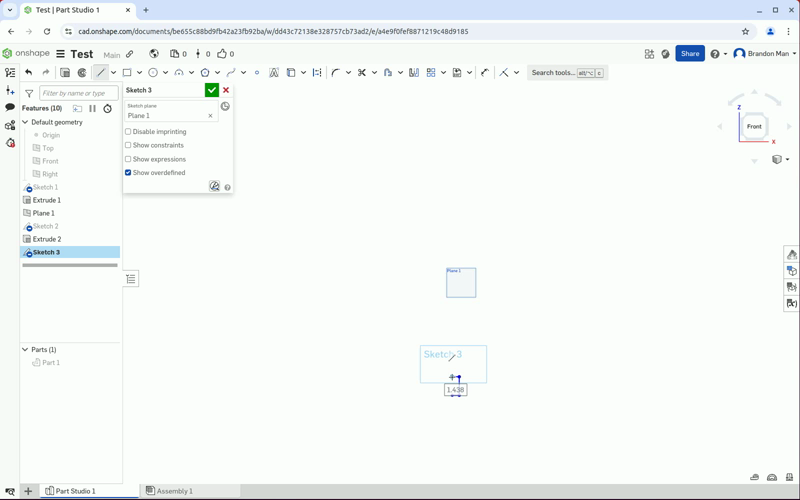
key_up(shift)
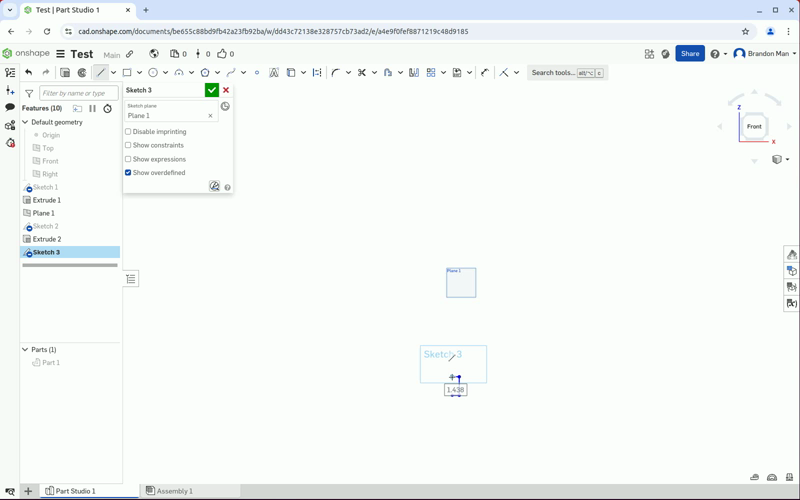
mouse_move(482, 376)
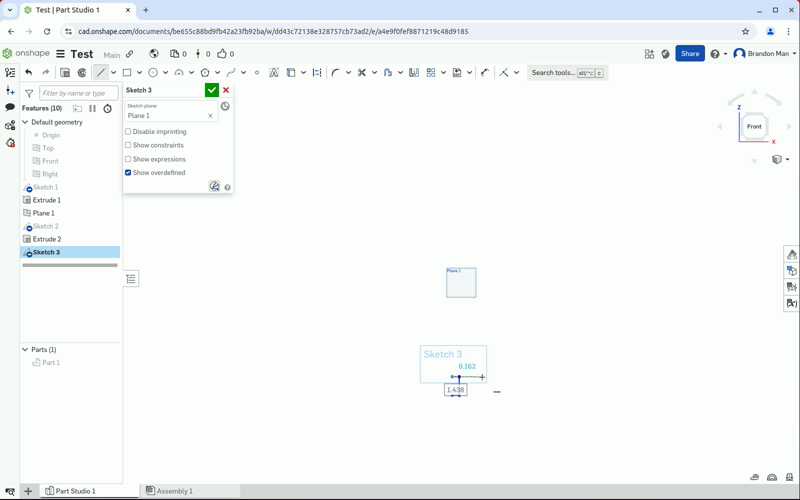
key_down(shift)
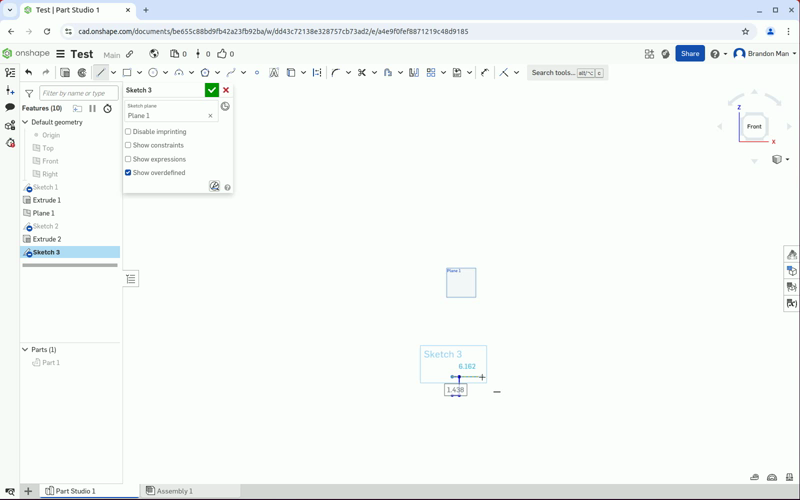
mouse_move(452, 395)
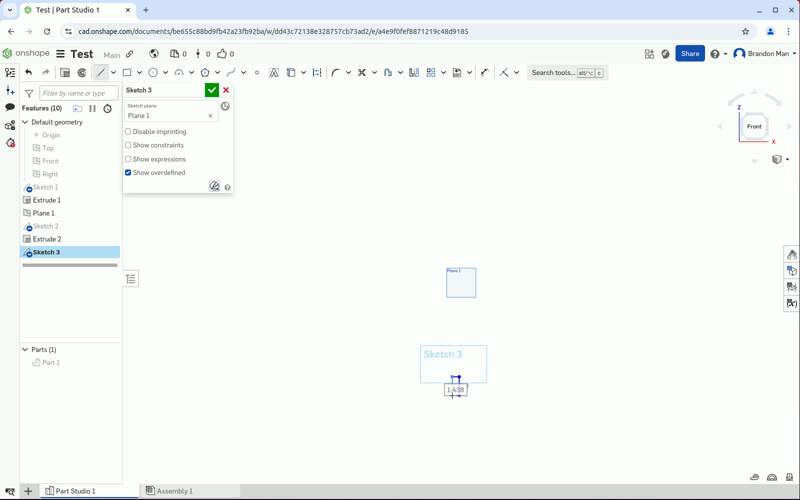
key_up(shift)
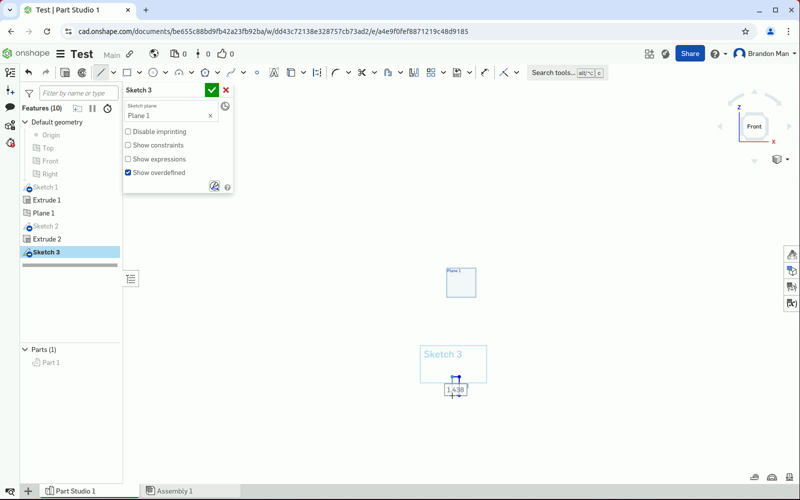
click(452, 395)
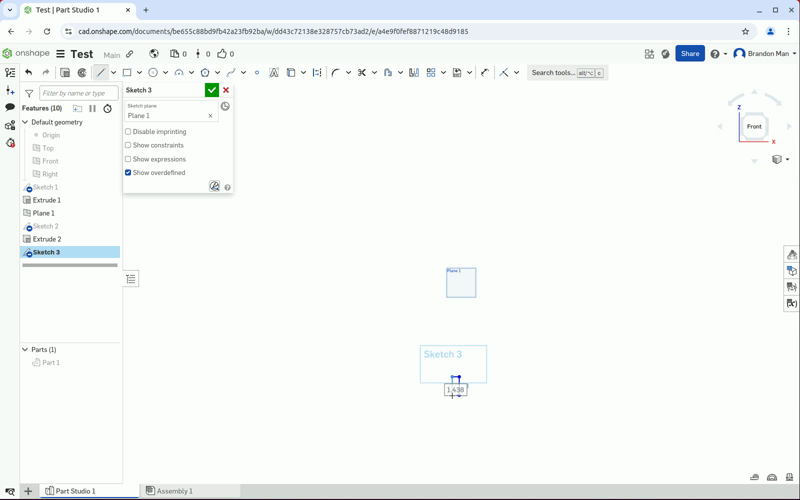
key(esc)
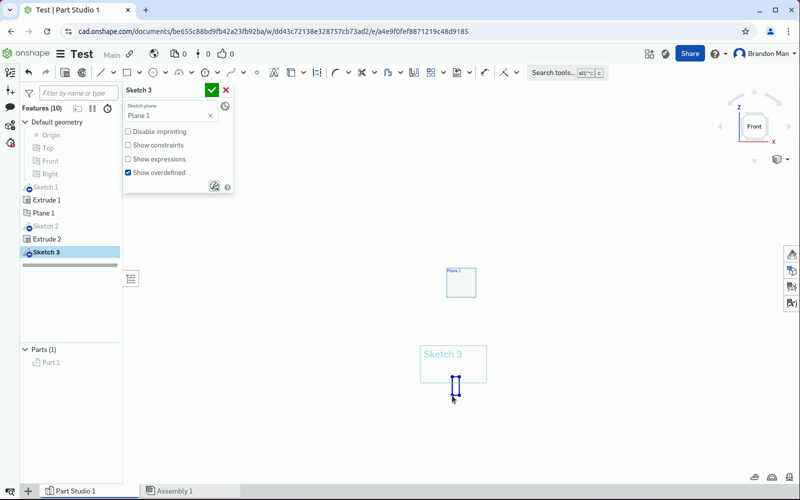
mouse_move(454, 377)
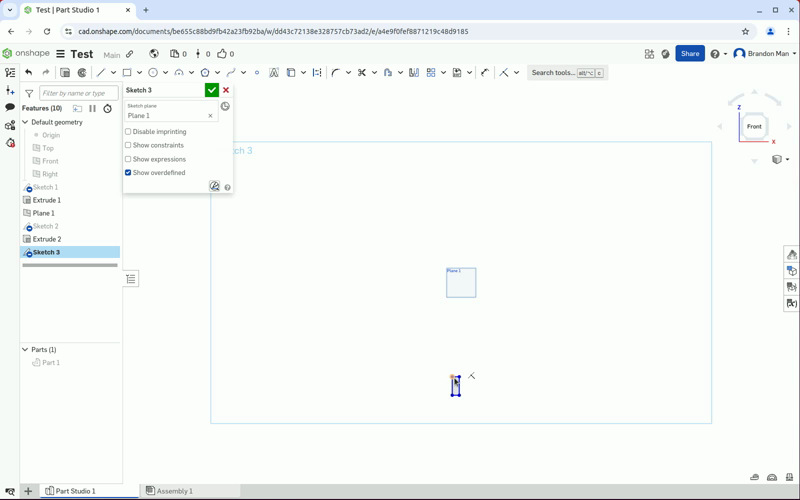
scroll(6)
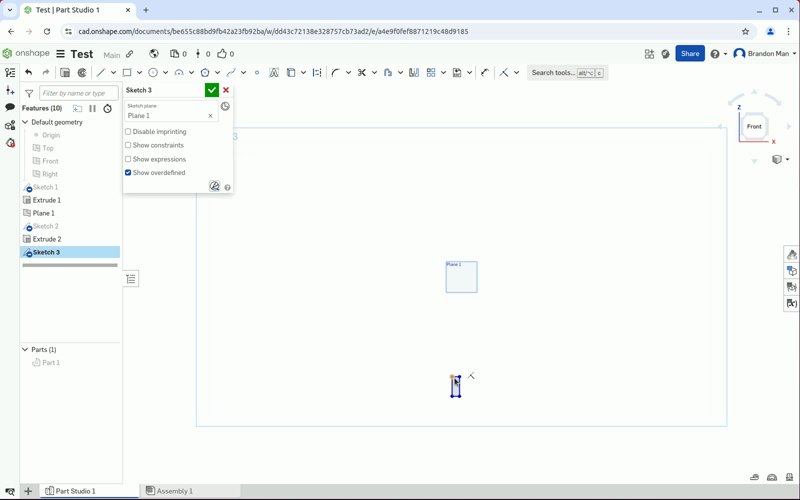
scroll(6)
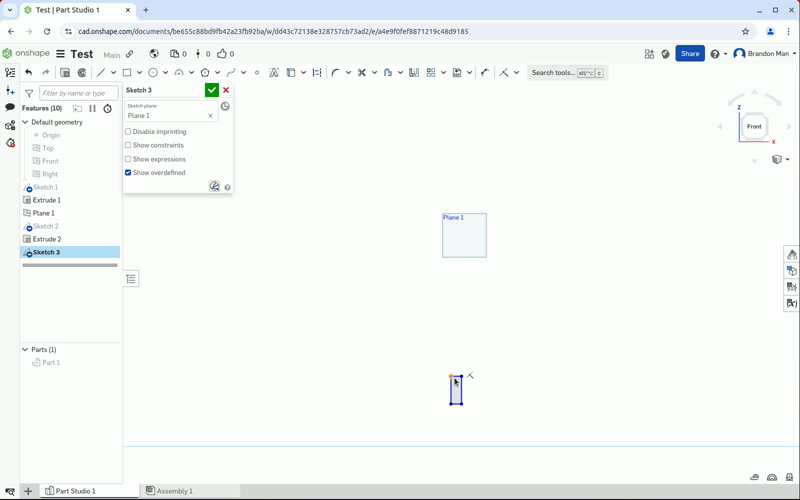
scroll(6)
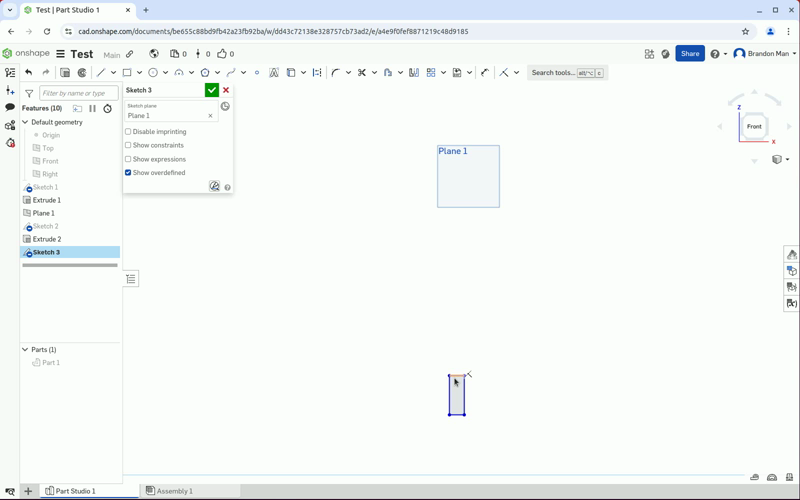
scroll(6)
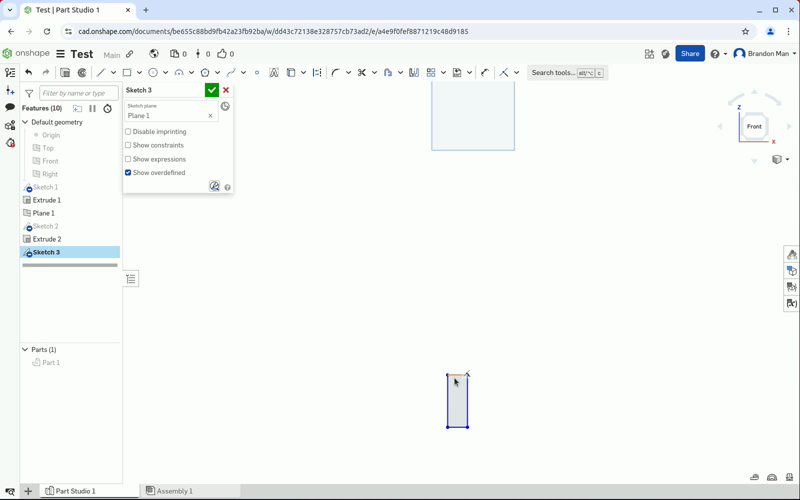
scroll(6)
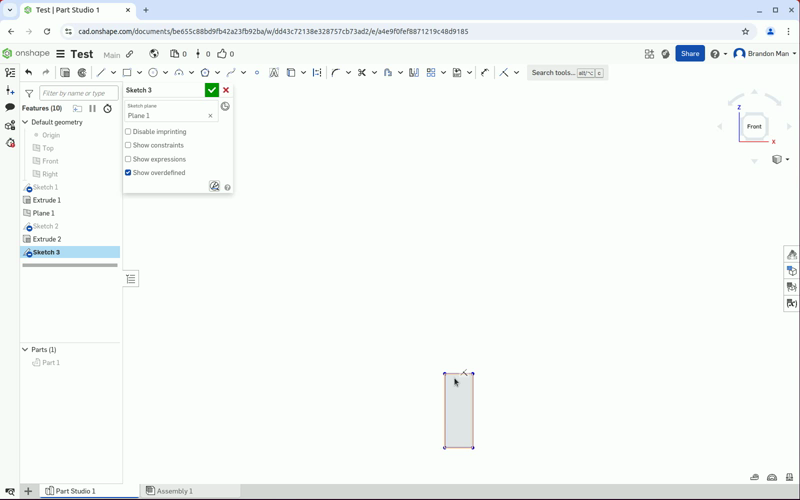
scroll(6)
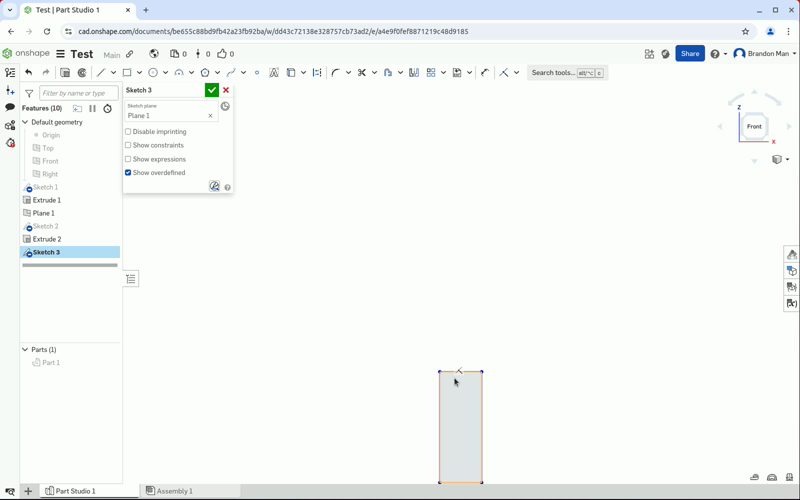
scroll(6)
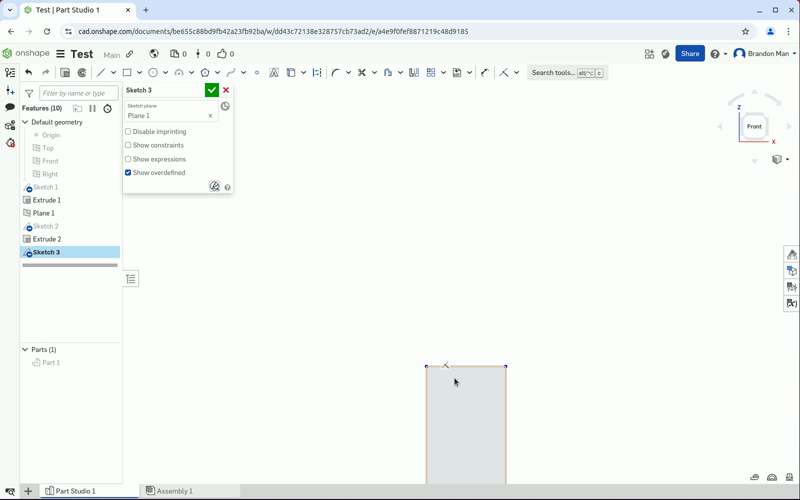
click(454, 377)
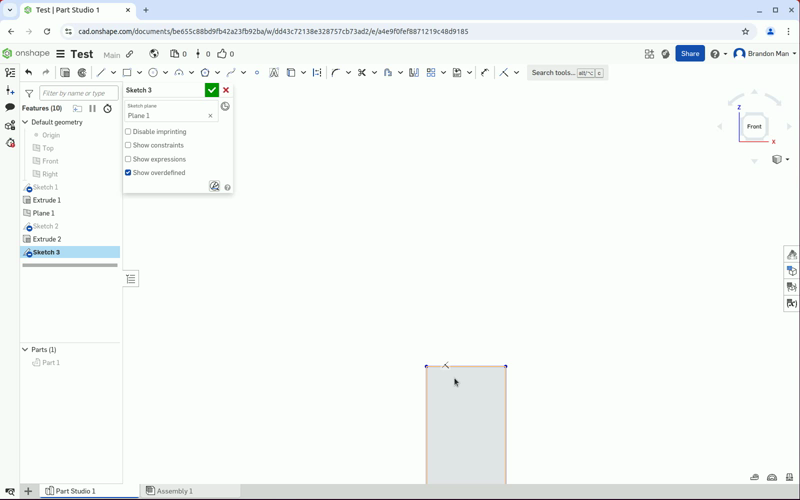
scroll(-6)
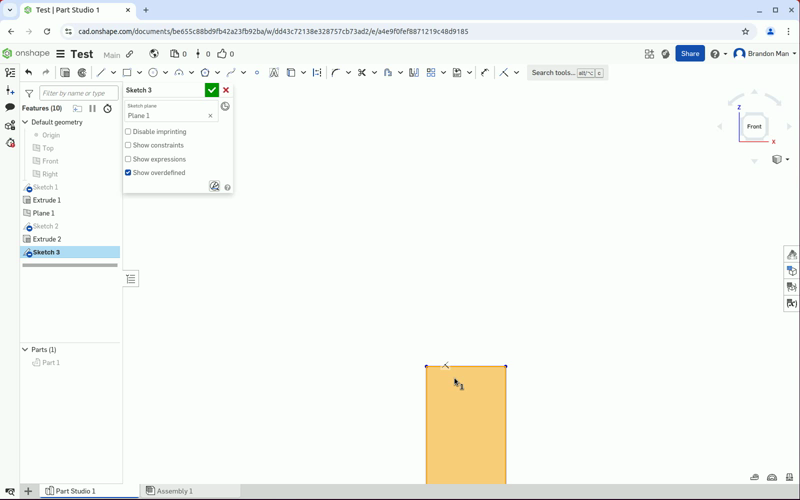
scroll(-6)
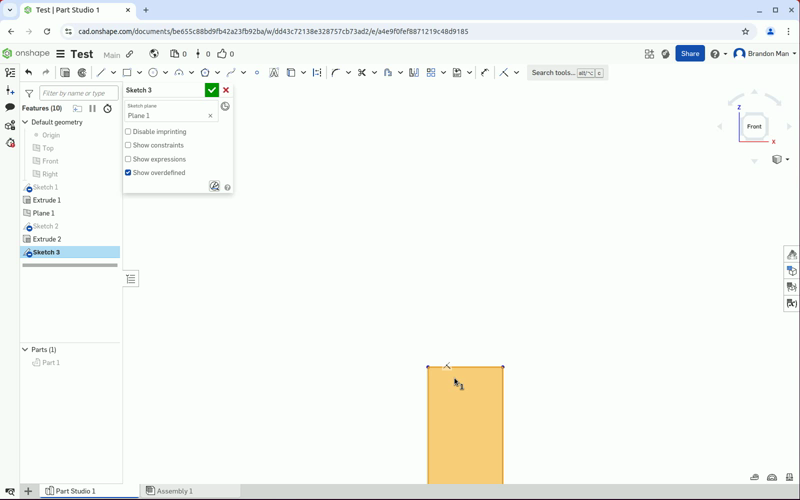
scroll(-6)
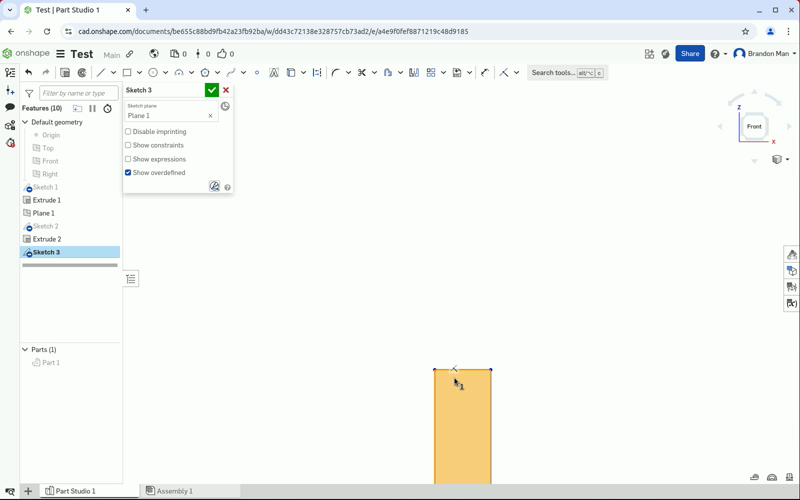
scroll(-6)
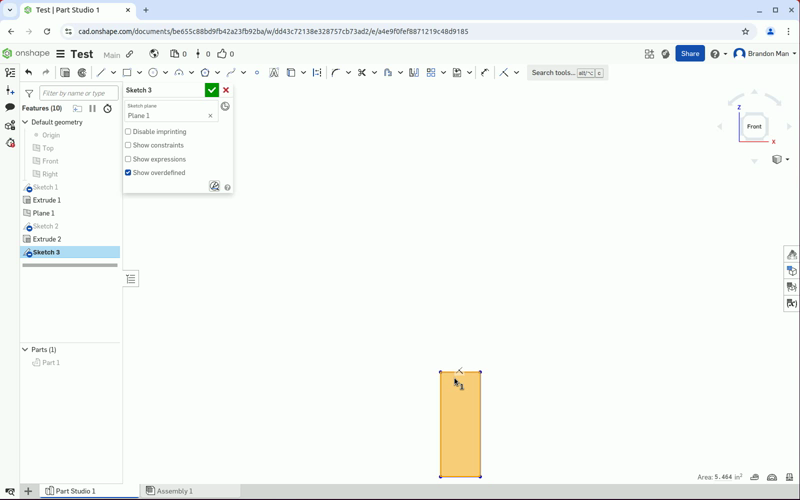
scroll(-6)
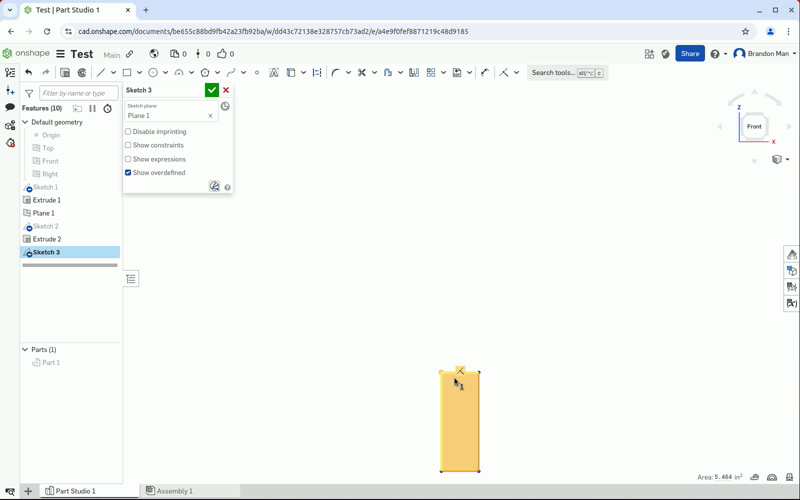
scroll(-6)
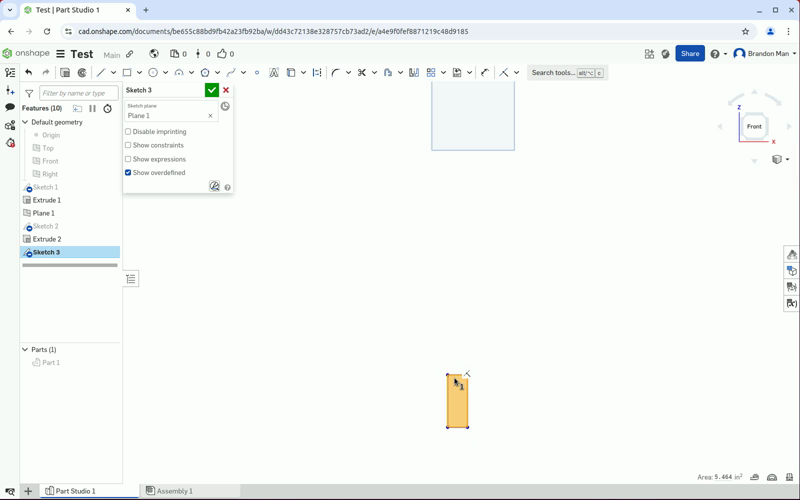
scroll(-6)
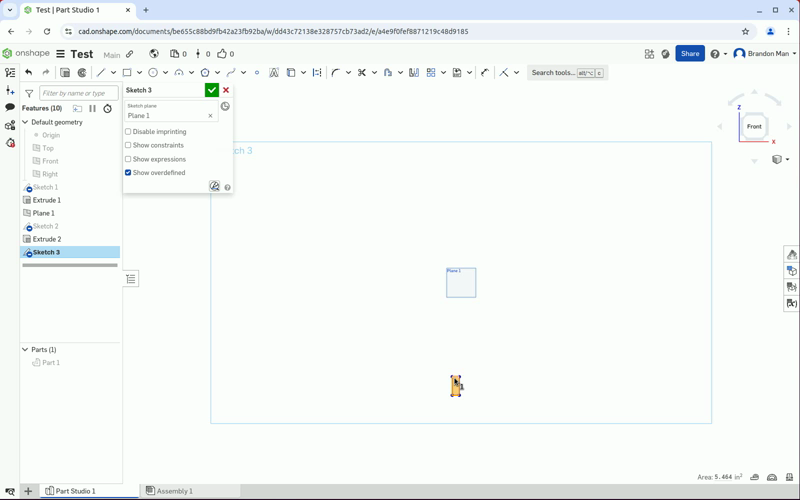
mouse_move(73, 352)
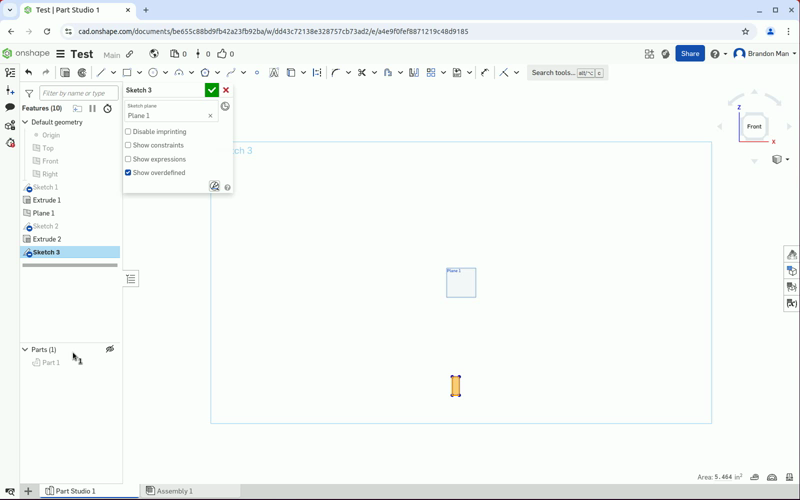
key(shift+y)
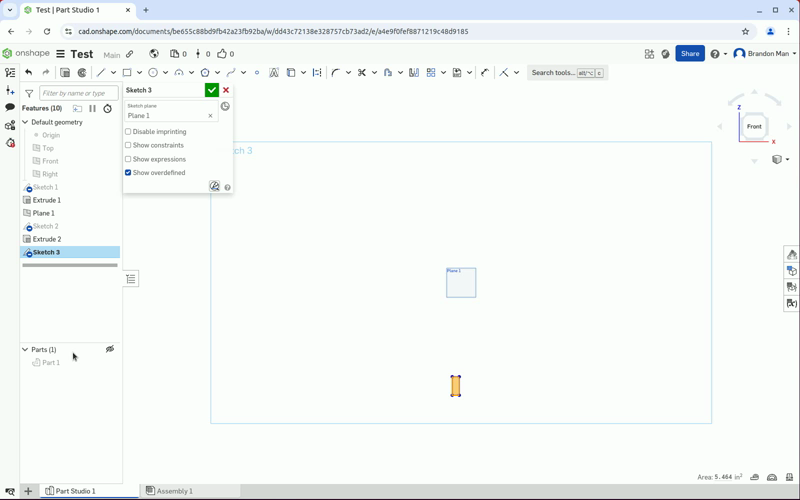
key(shift+e)
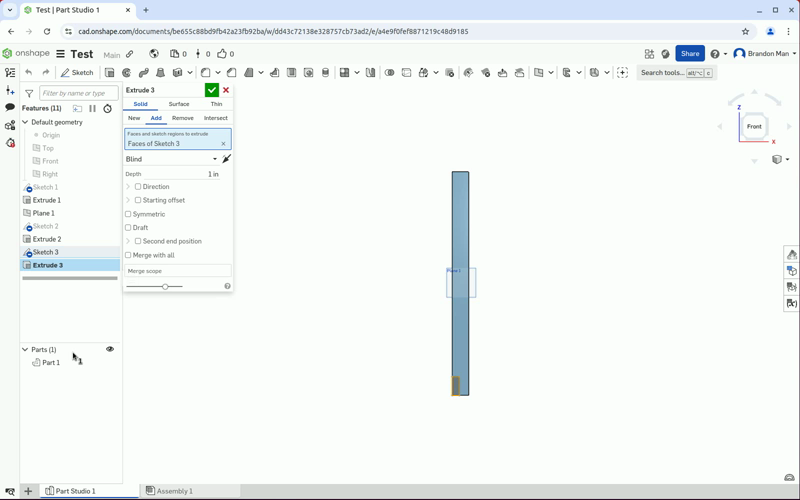
mouse_move(143, 106)
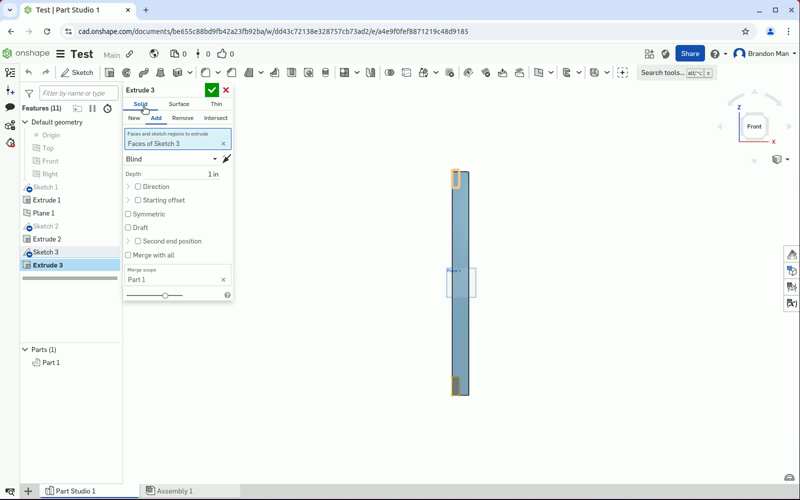
click(143, 106)
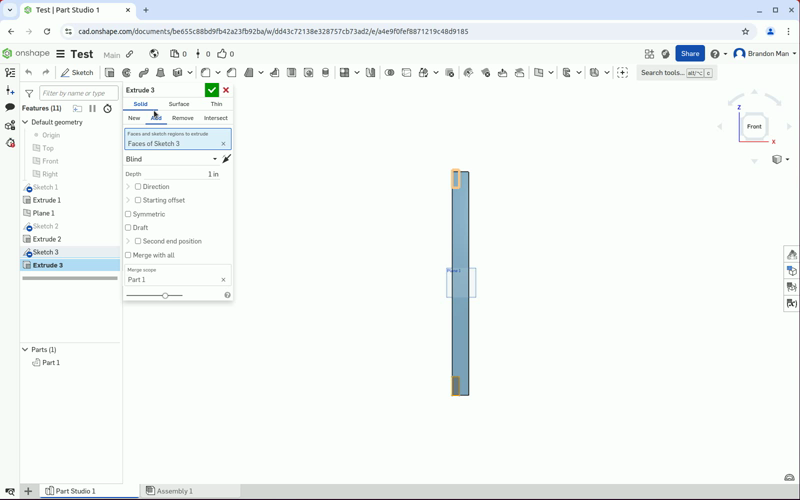
mouse_move(186, 120)
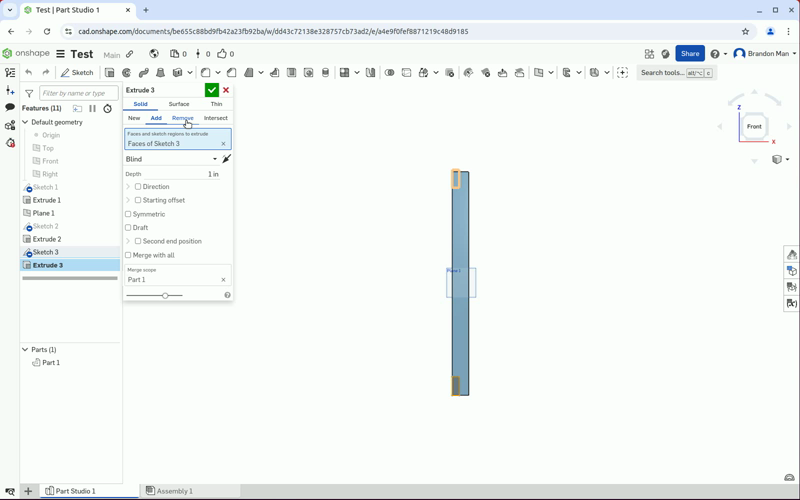
click(186, 120)
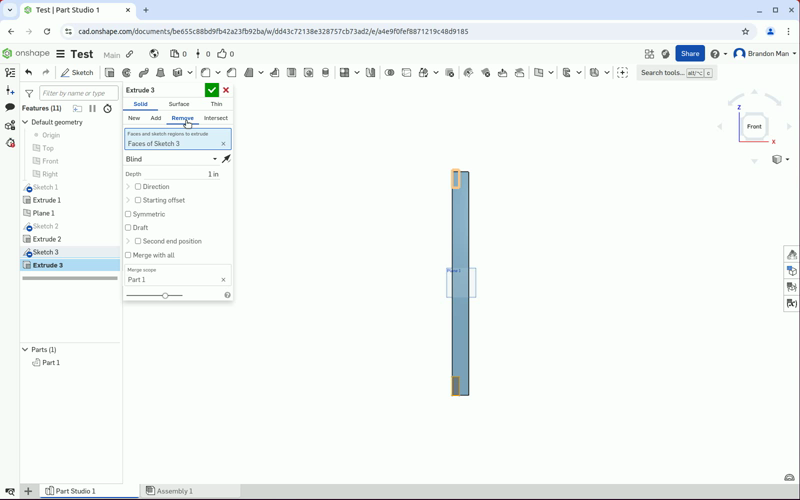
key(tab, 4)
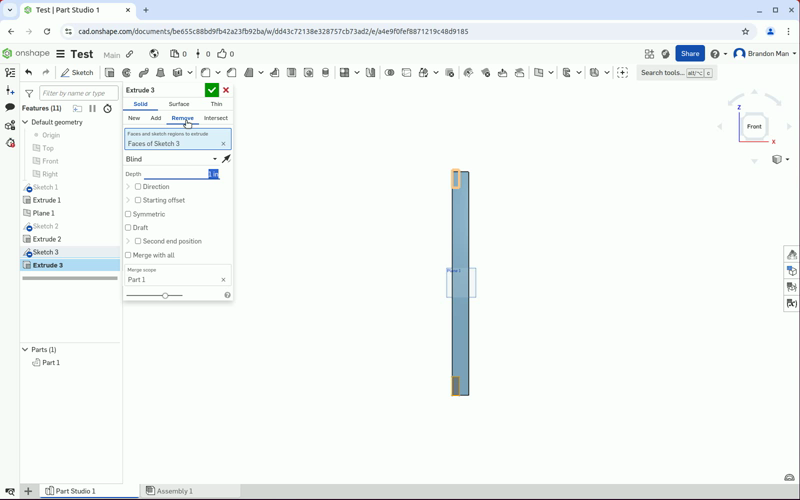
text(1.204)
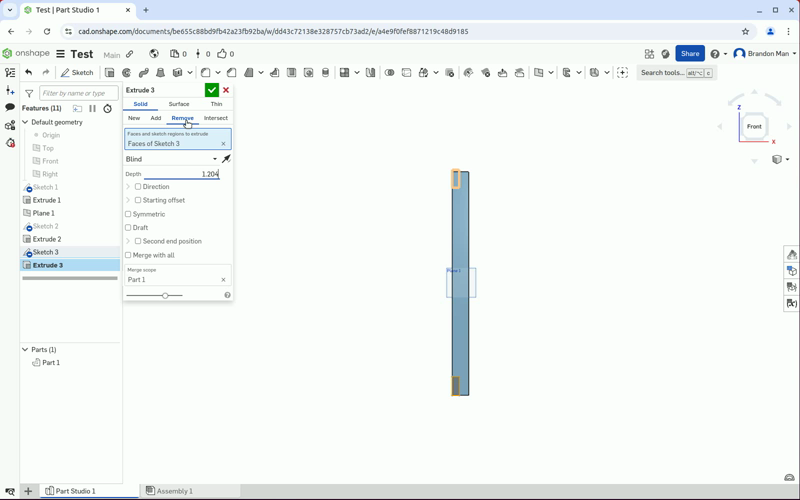
key(tab, 6)
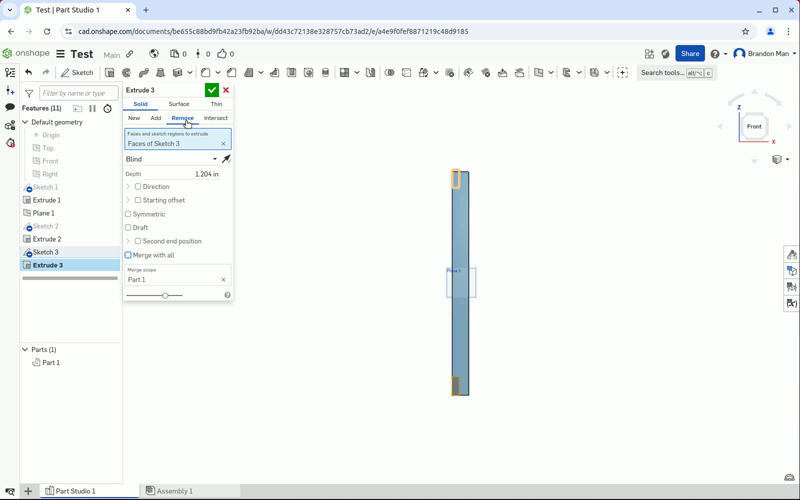
key(space)
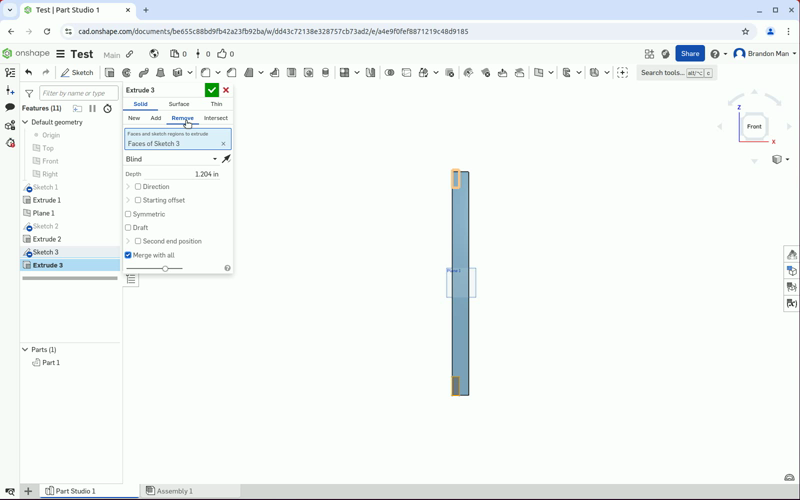
key(enter)
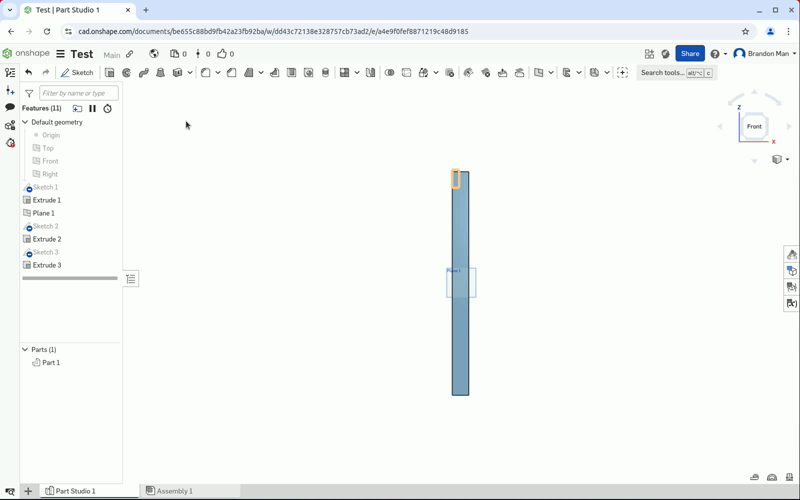
key(shift+h)
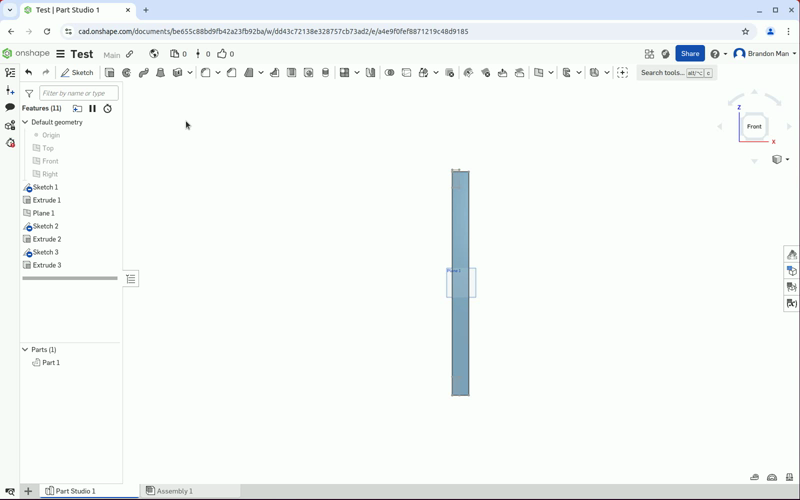
key(shift+h)
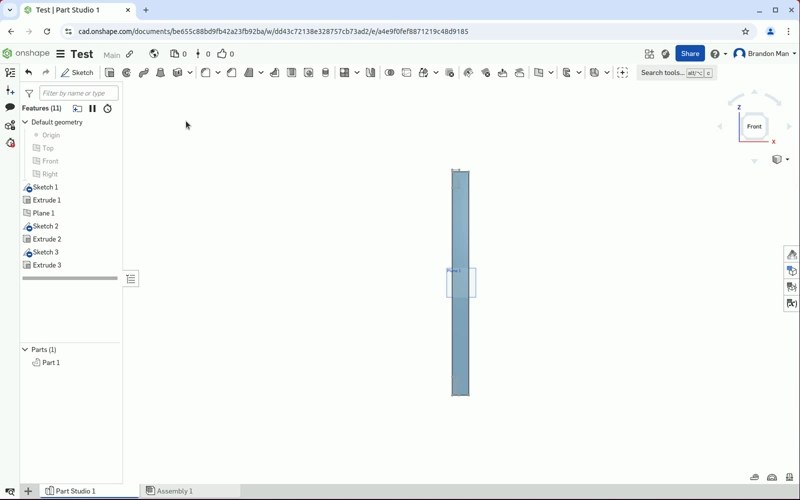
key(shift+7)
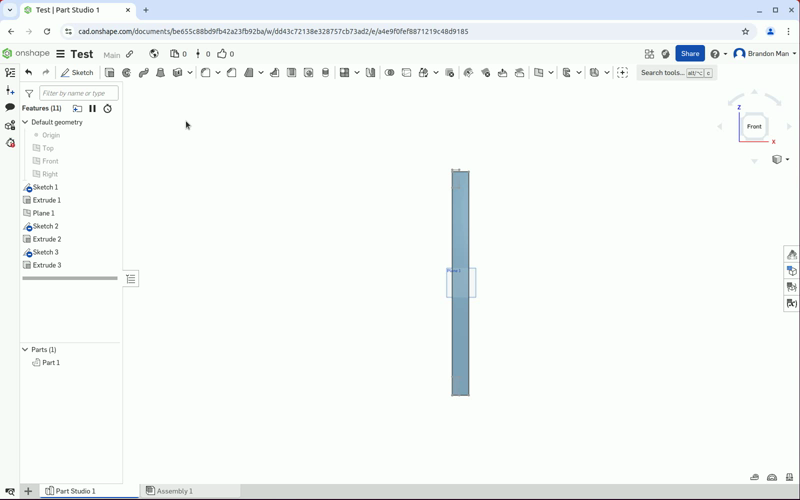
key(left, 2)
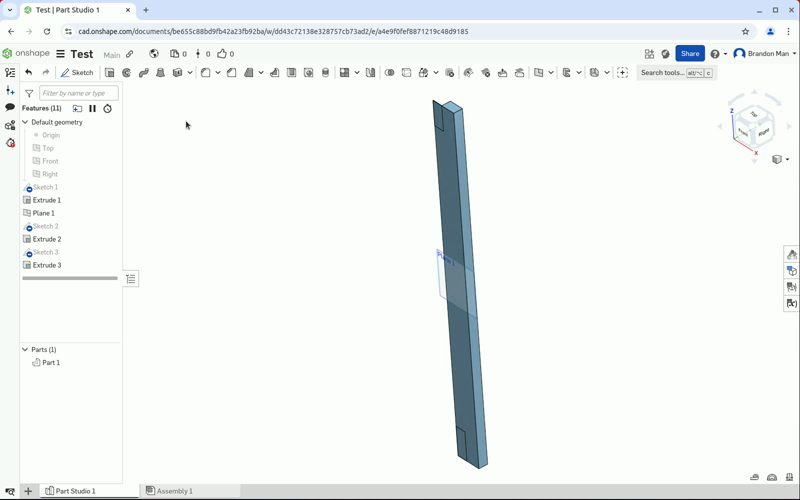
key(down, 2)
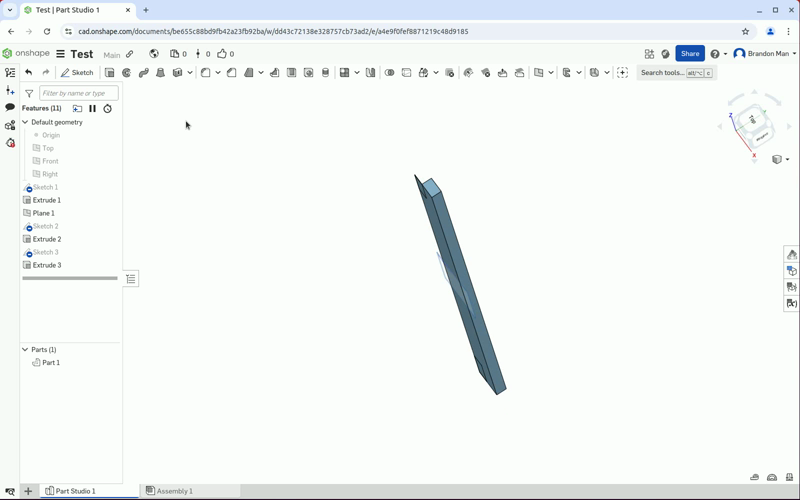
key(up, 2)
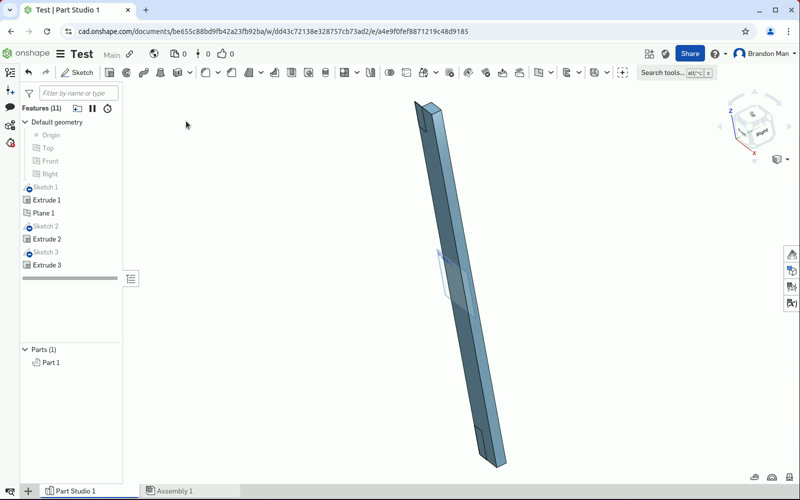
key(right, 2)
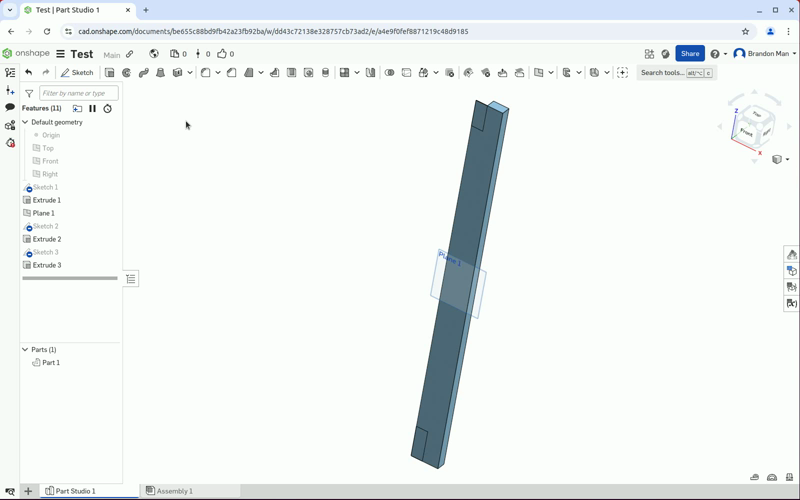
mouse_move(73, 189)
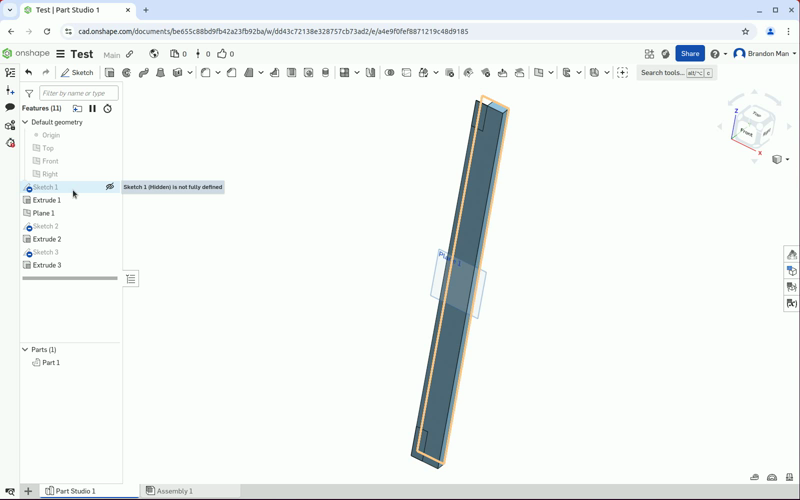
click(73, 189)